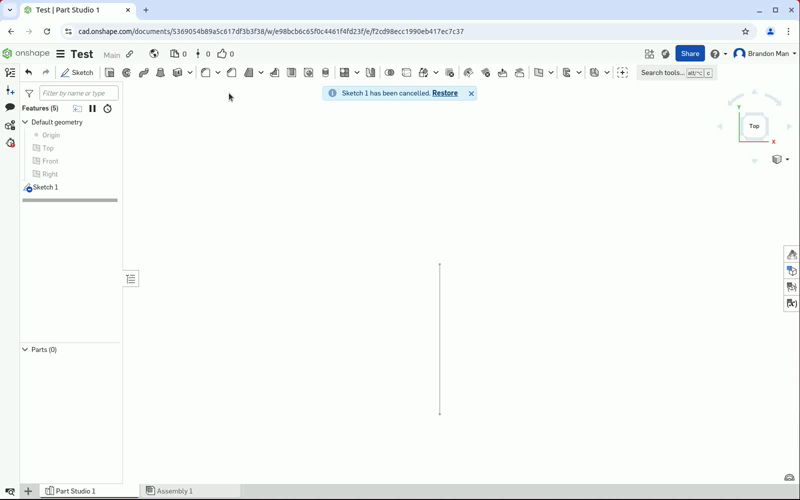
key(shift+h)
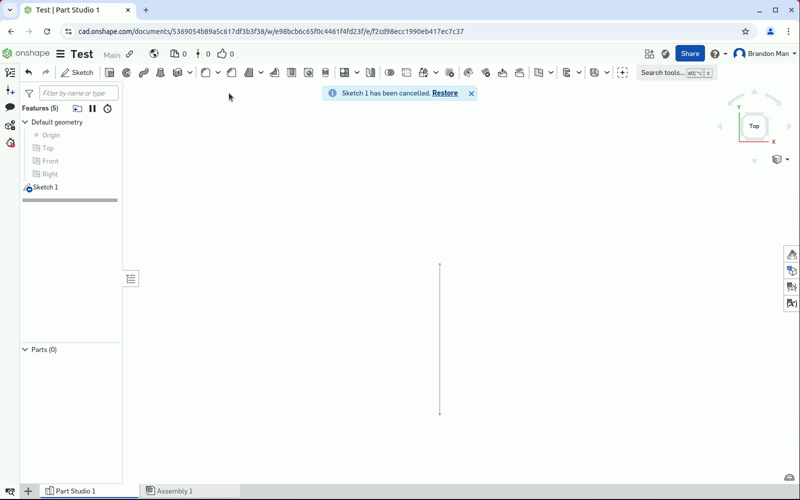
key(shift+s)
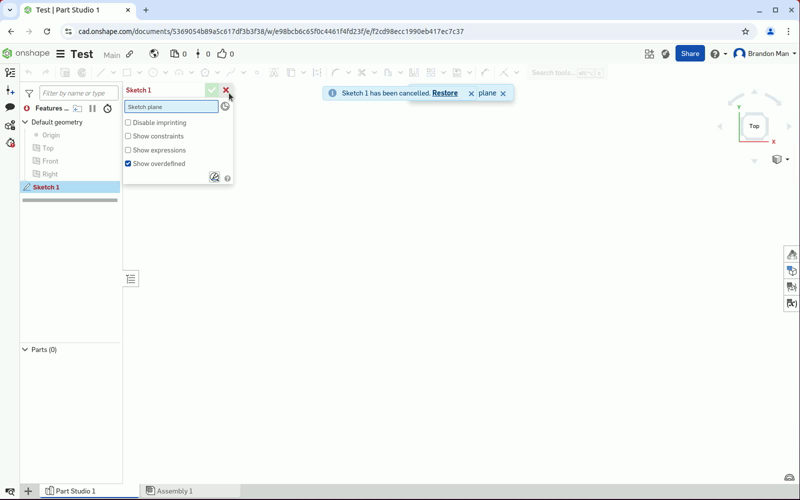
mouse_move(73, 150)
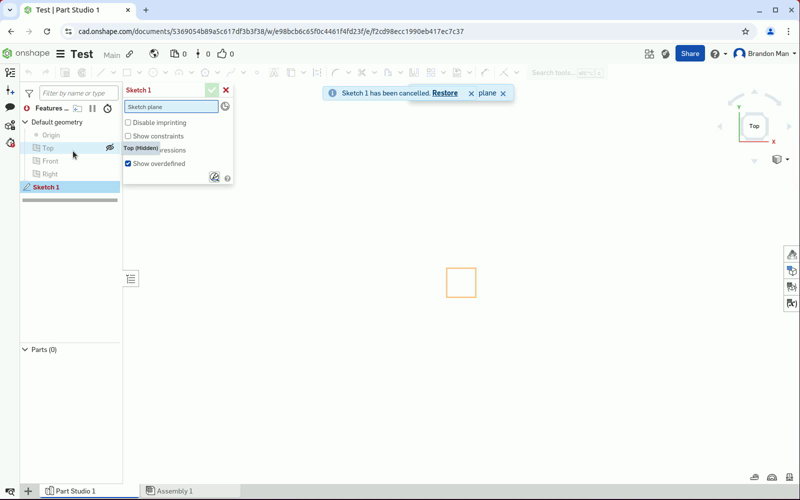
click(73, 150)
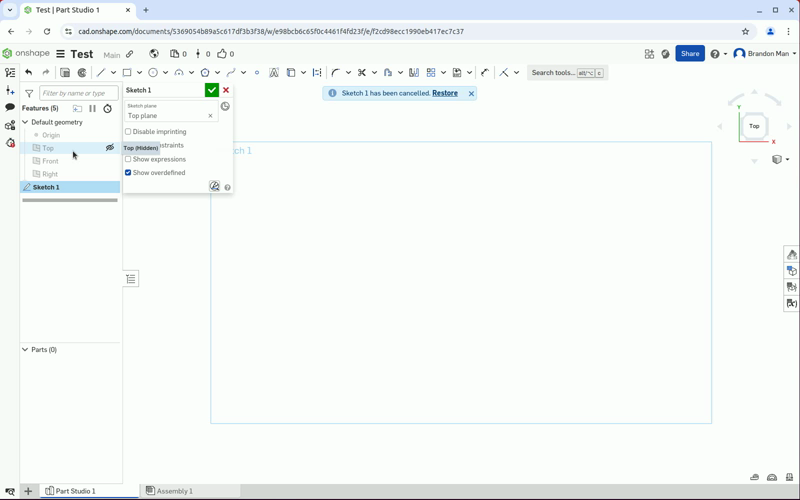
mouse_move(73, 352)
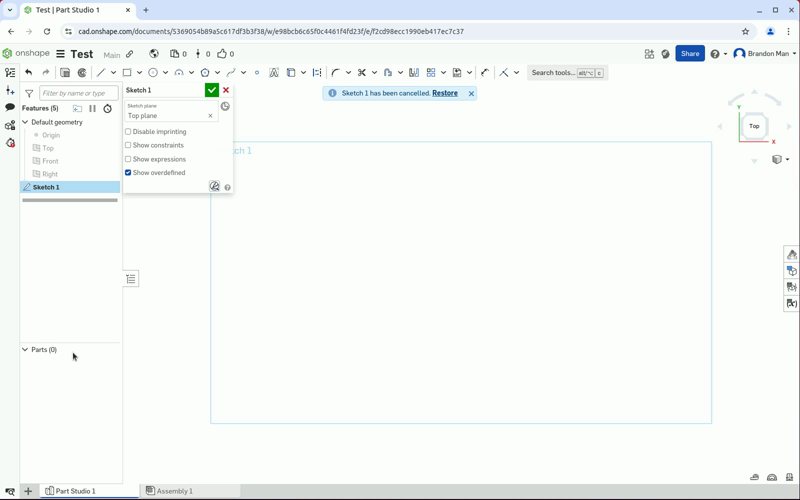
key(y)
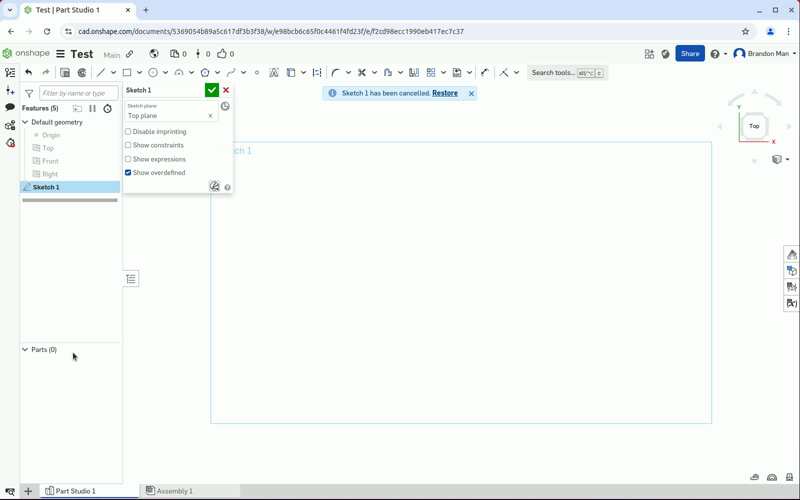
key(l)
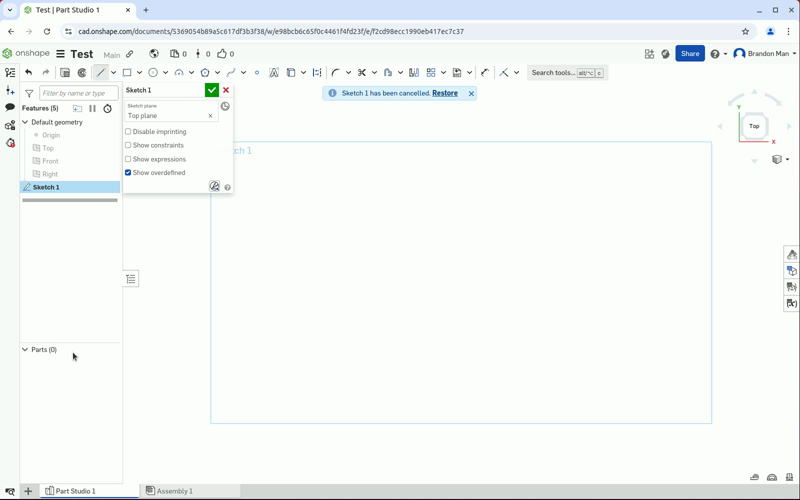
key_down(shift)
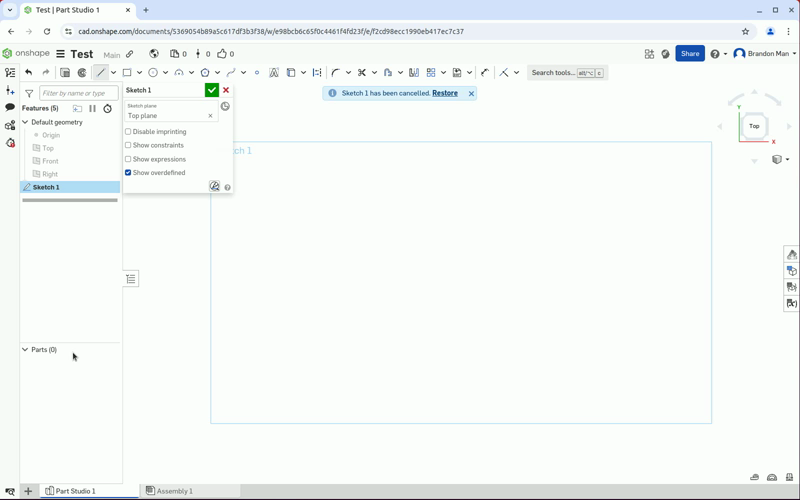
mouse_move(356, 360)
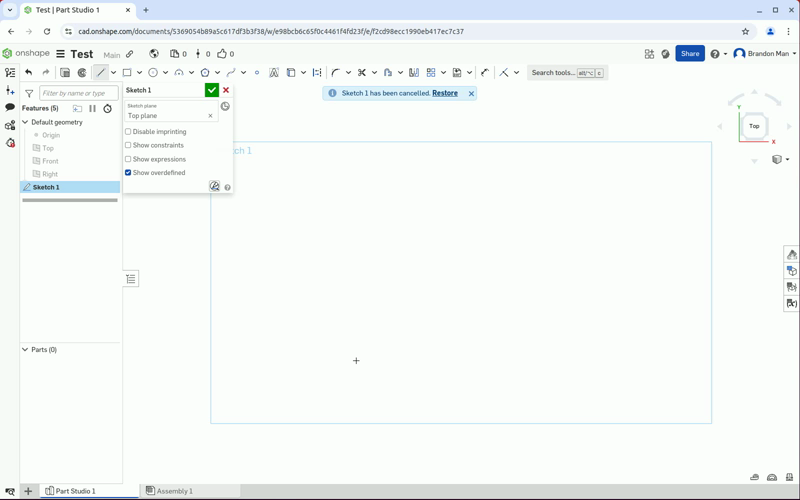
click(356, 360)
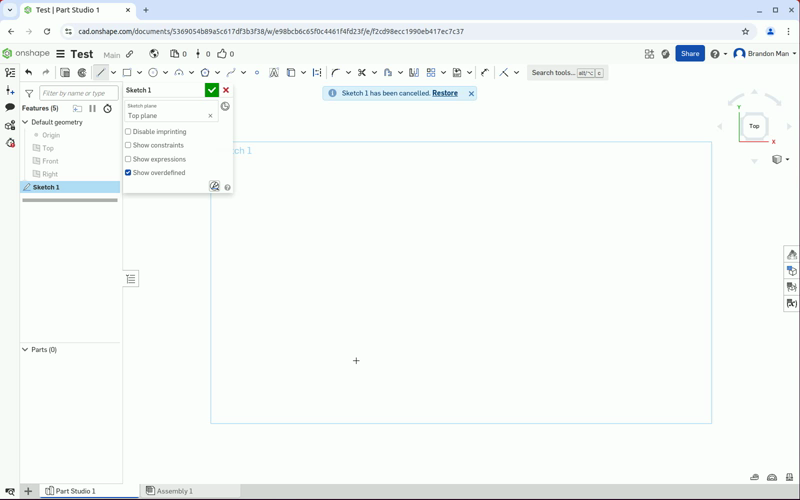
key_up(shift)
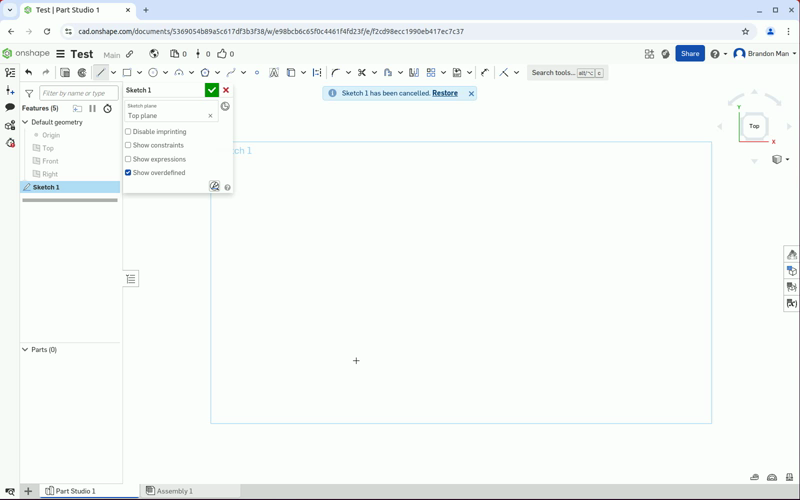
key_down(shift)
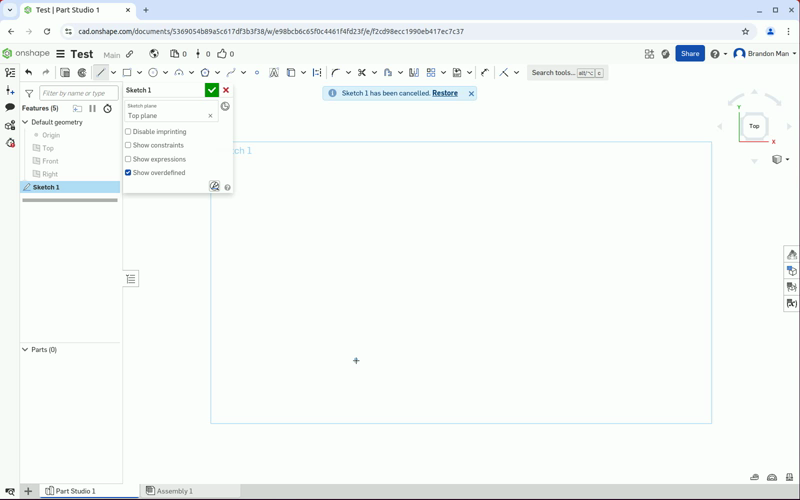
mouse_move(572, 360)
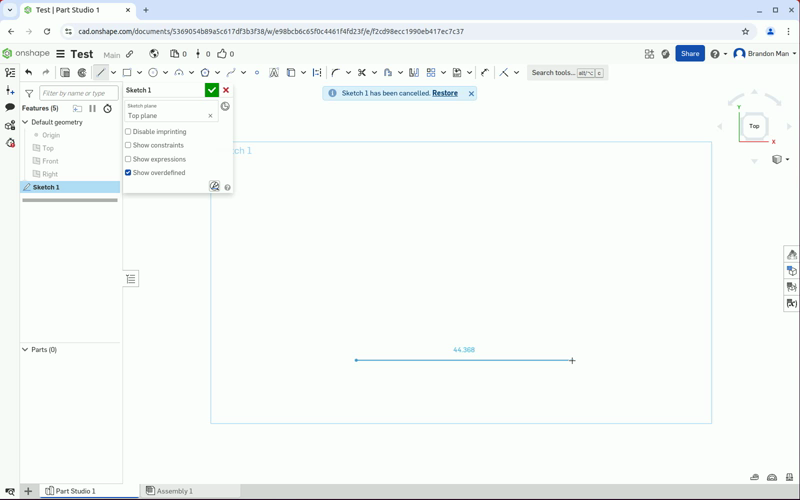
click(572, 360)
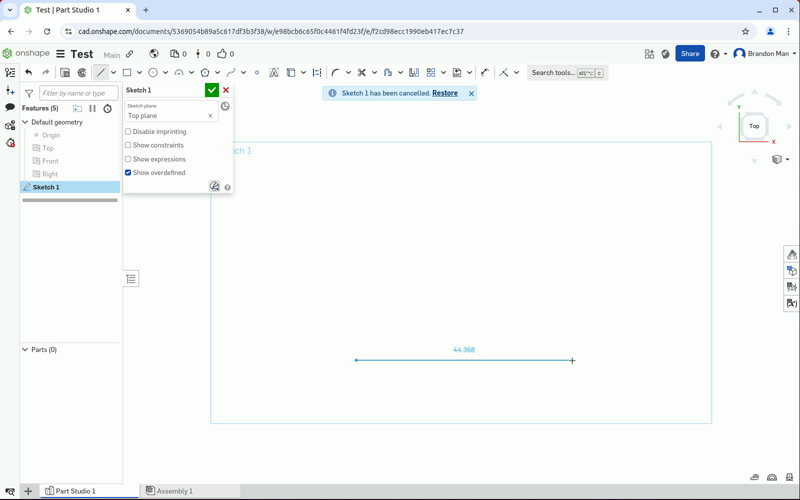
key_up(shift)
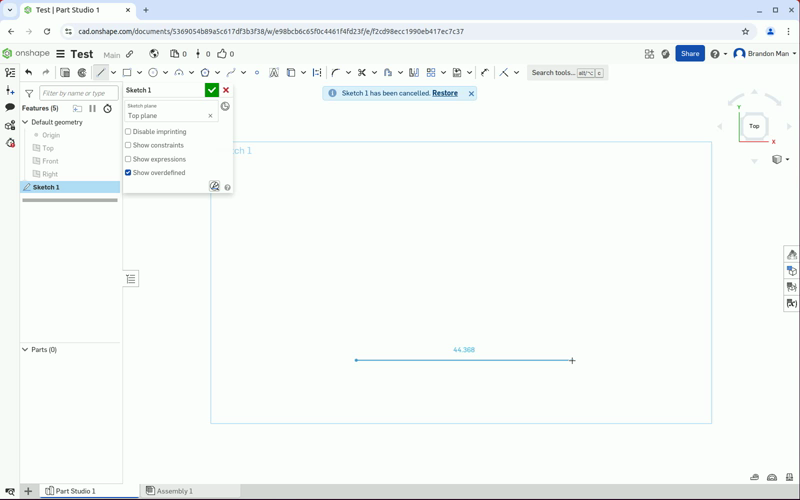
key_down(shift)
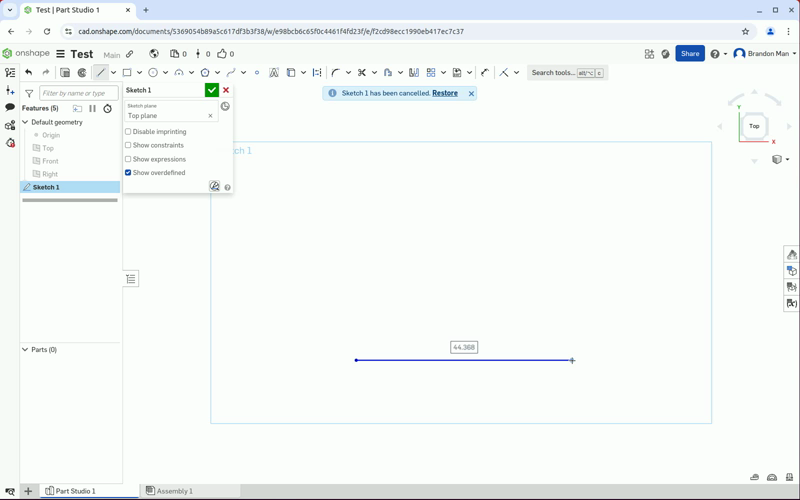
mouse_move(572, 205)
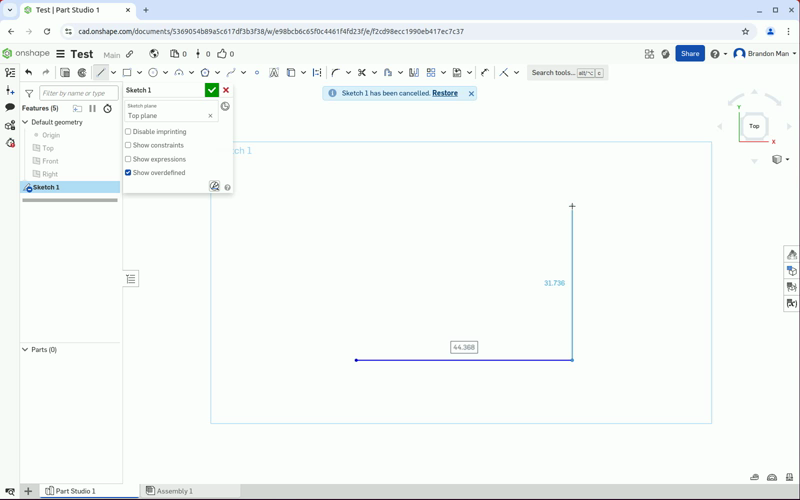
click(572, 205)
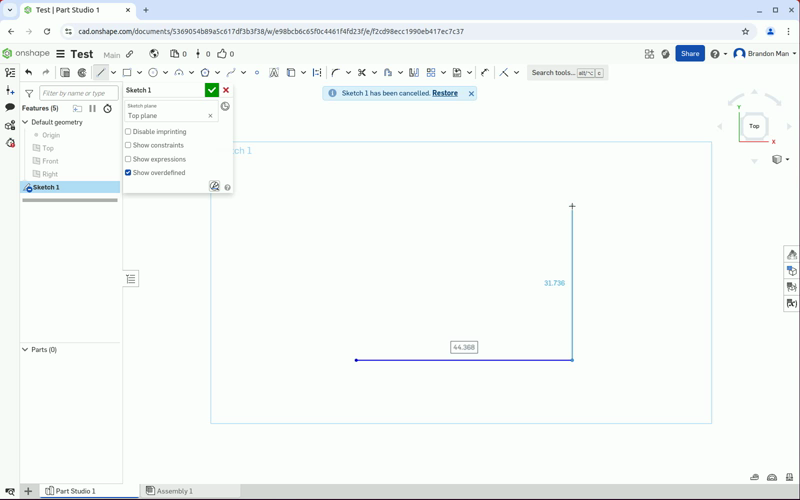
key_up(shift)
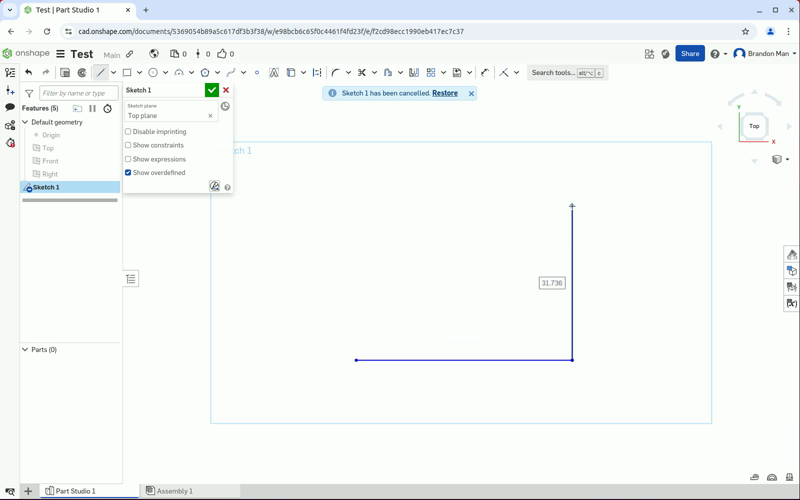
key_down(shift)
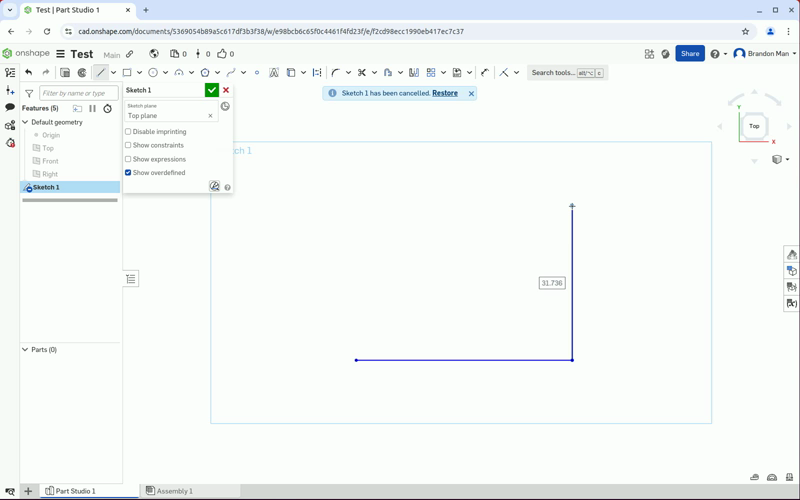
mouse_move(356, 205)
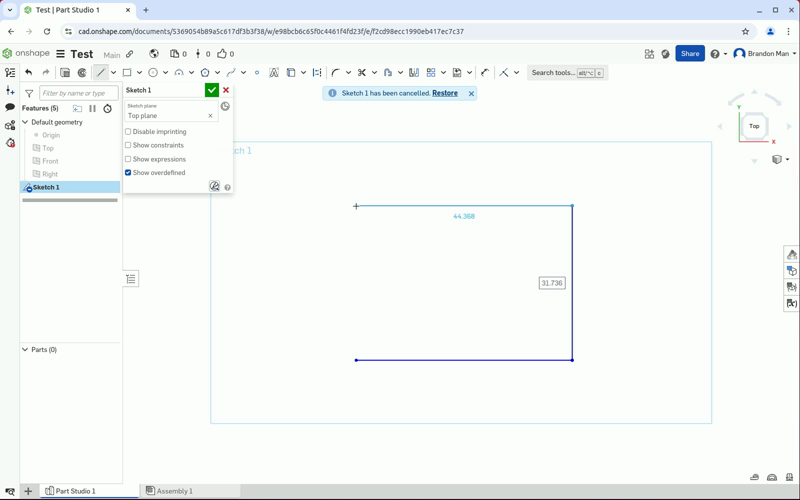
click(356, 205)
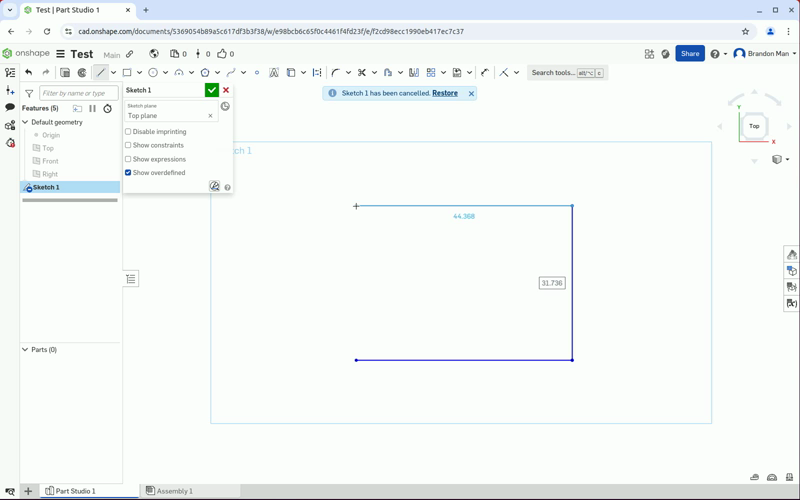
key_up(shift)
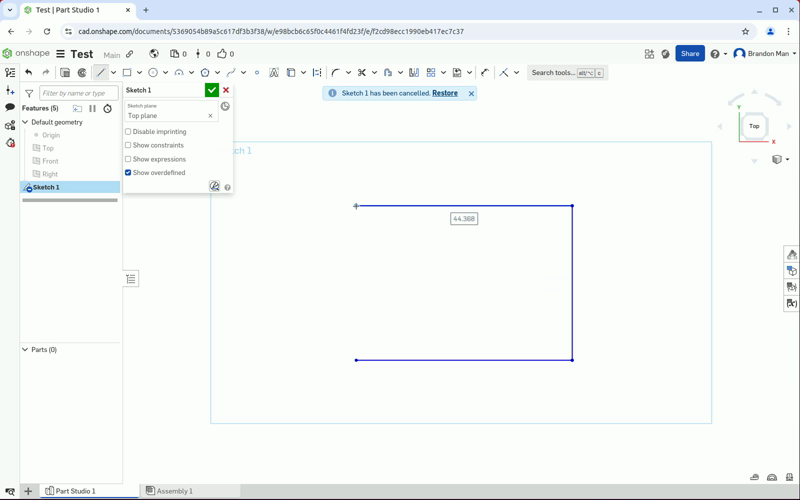
key_down(shift)
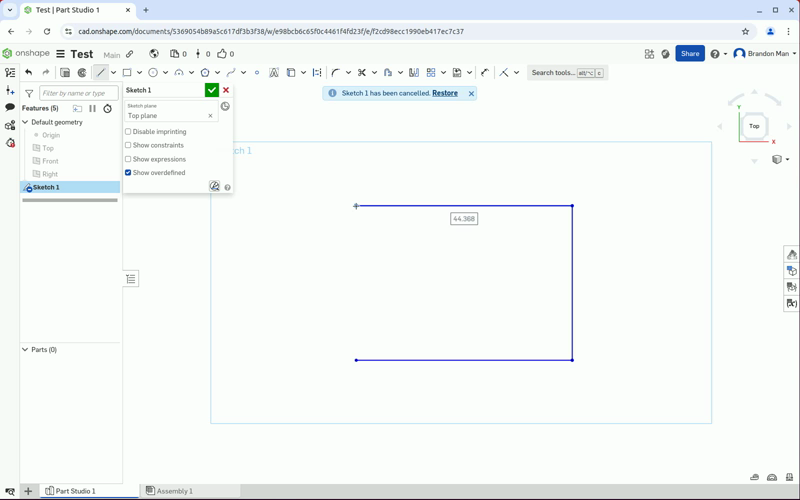
mouse_move(356, 360)
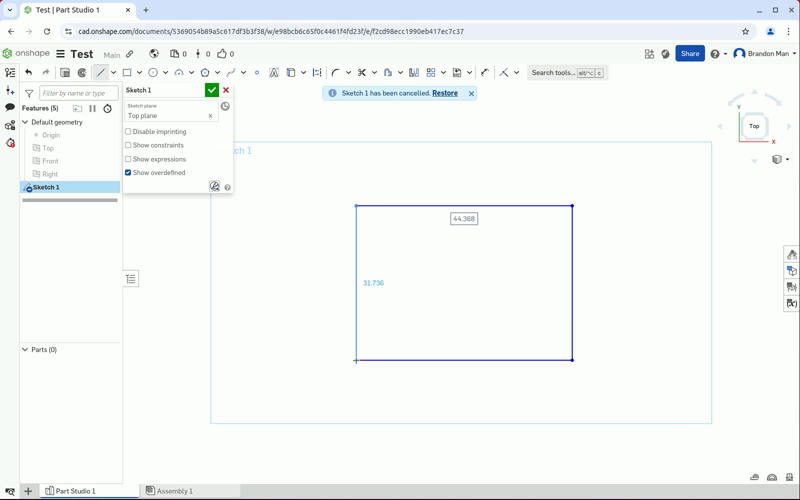
key_up(shift)
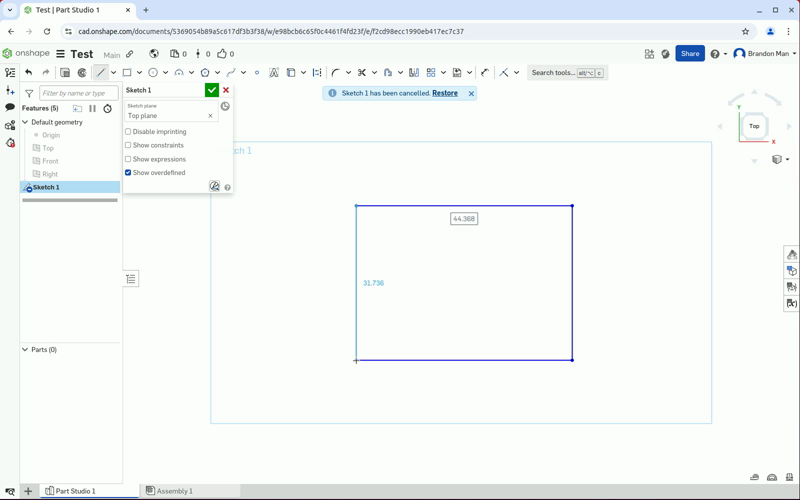
click(356, 360)
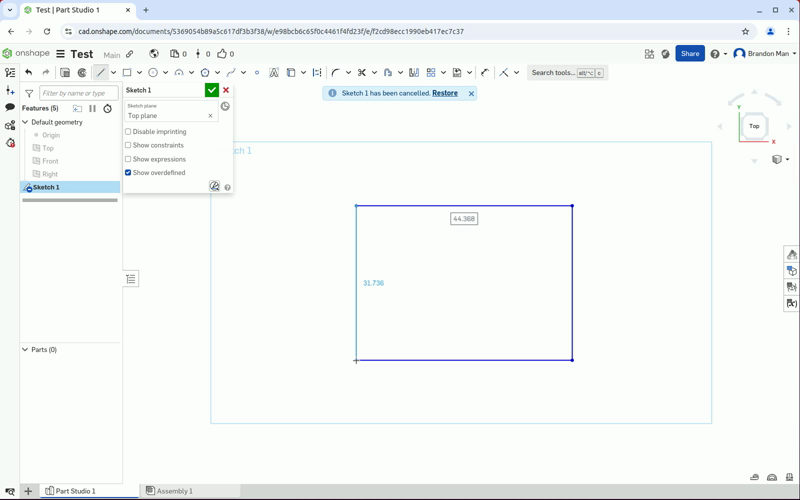
key(esc)
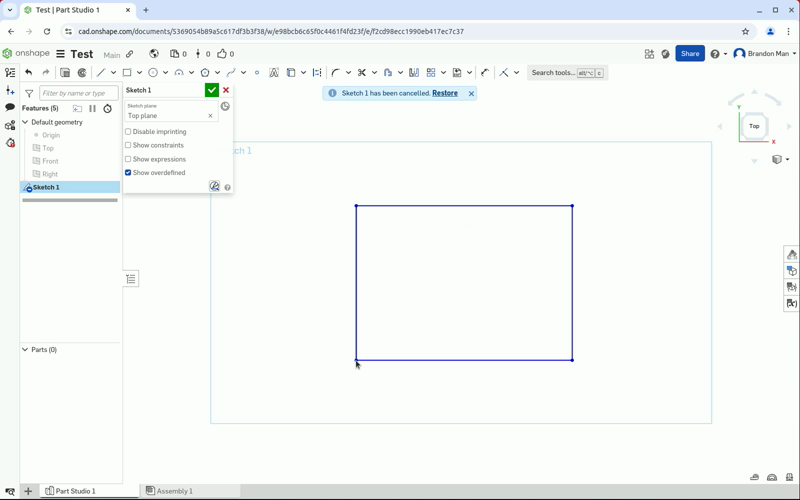
mouse_move(390, 324)
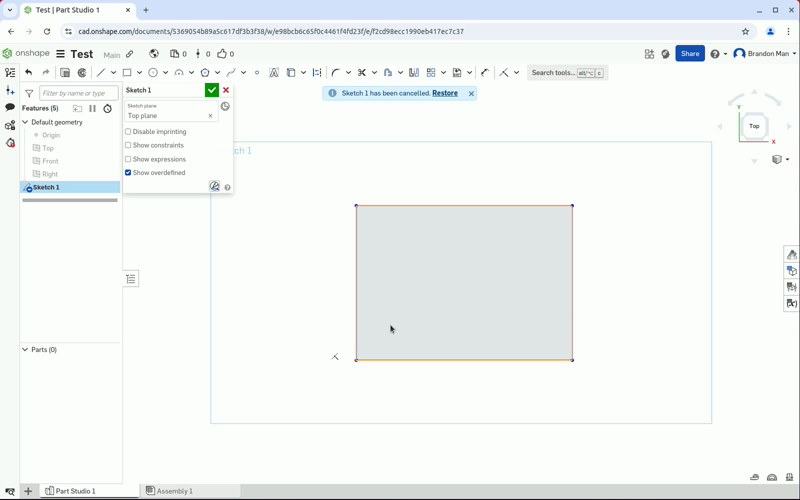
click(390, 324)
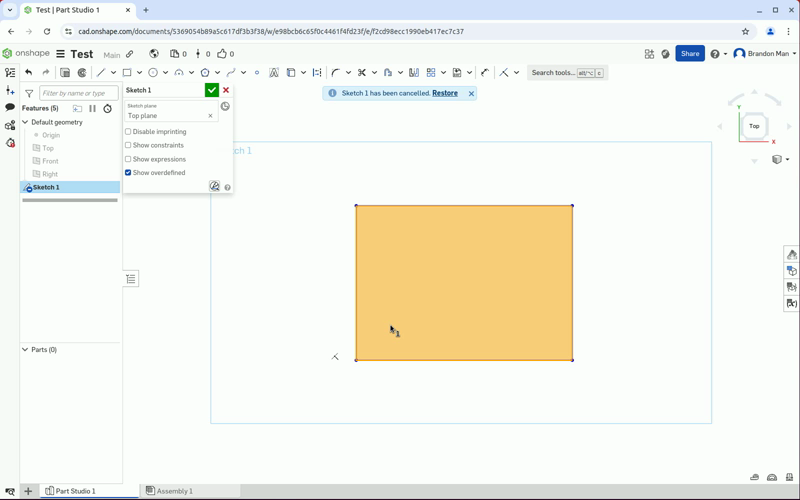
mouse_move(73, 352)
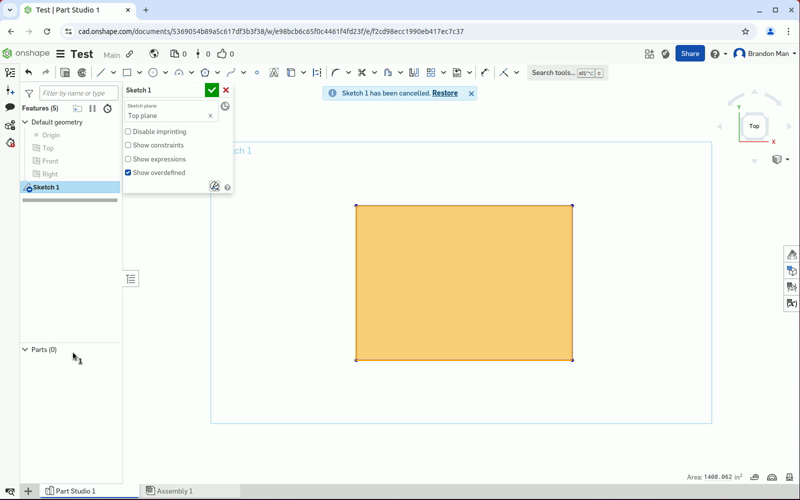
key(shift+y)
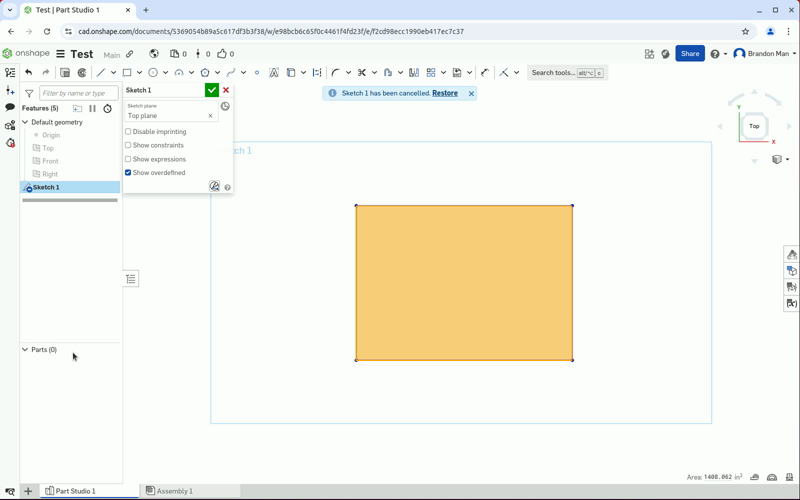
key(shift+e)
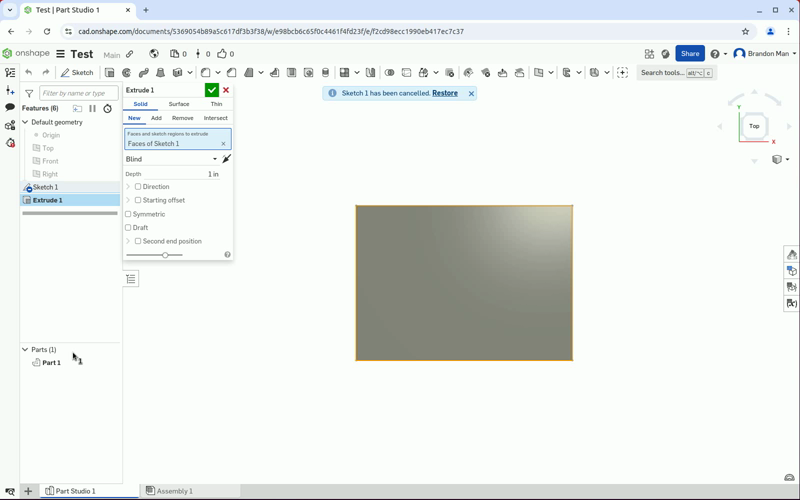
mouse_move(143, 106)
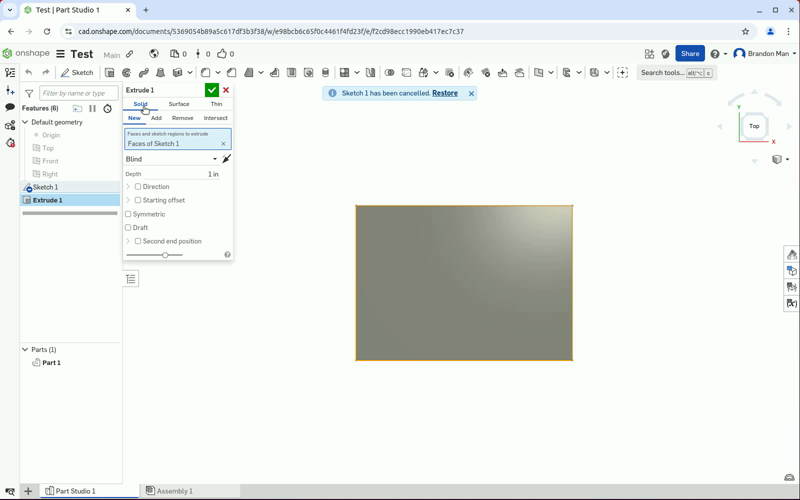
click(143, 106)
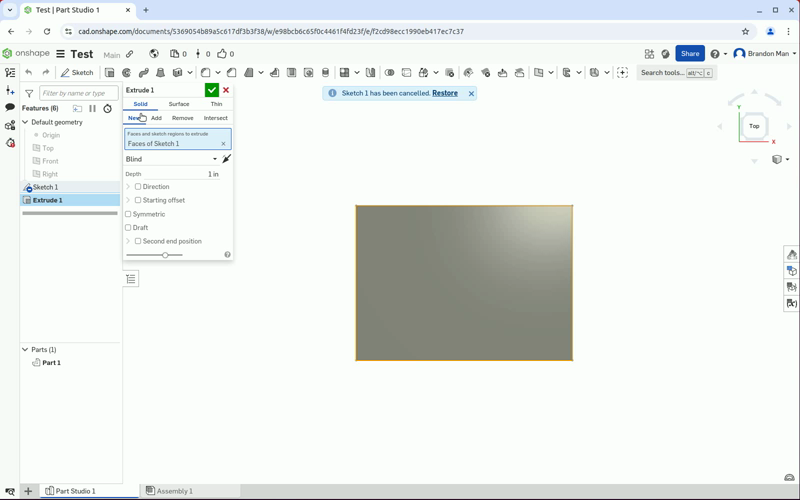
mouse_move(137, 120)
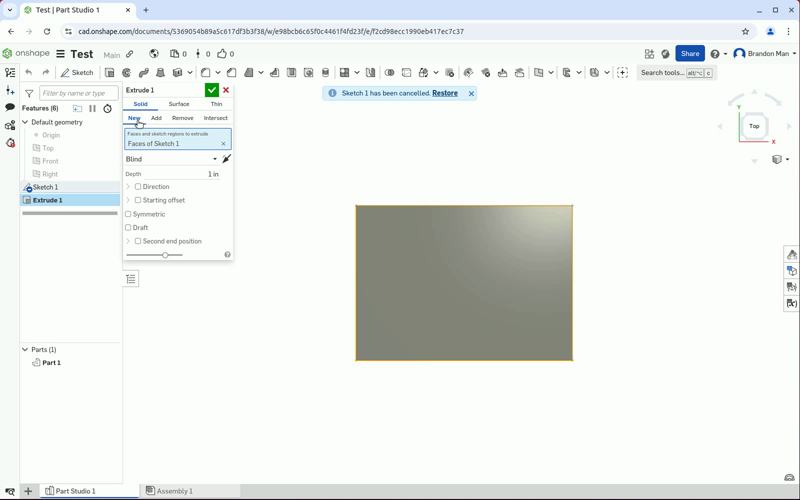
click(137, 120)
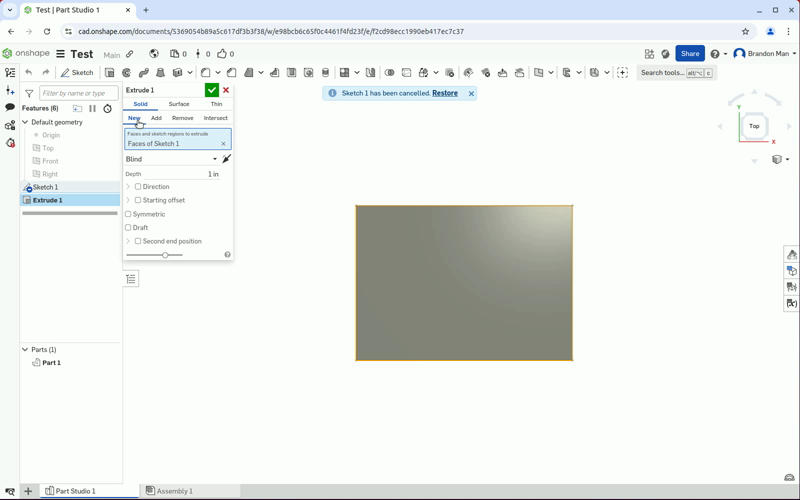
key(tab, 4)
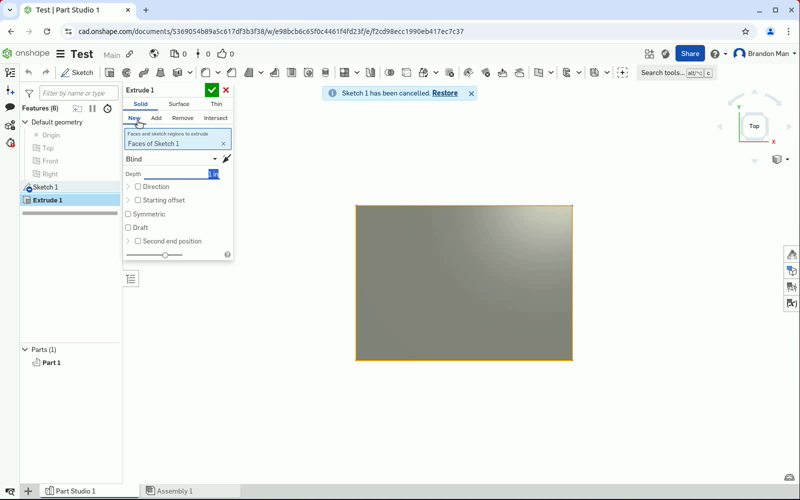
text(0.722)
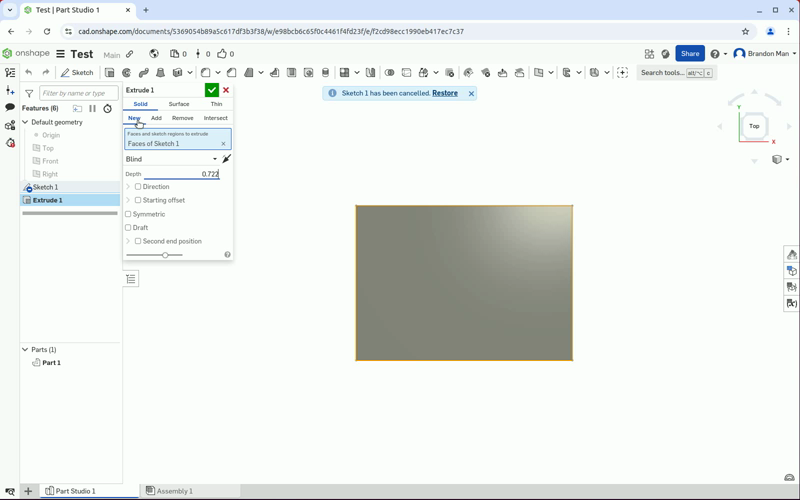
key(enter)
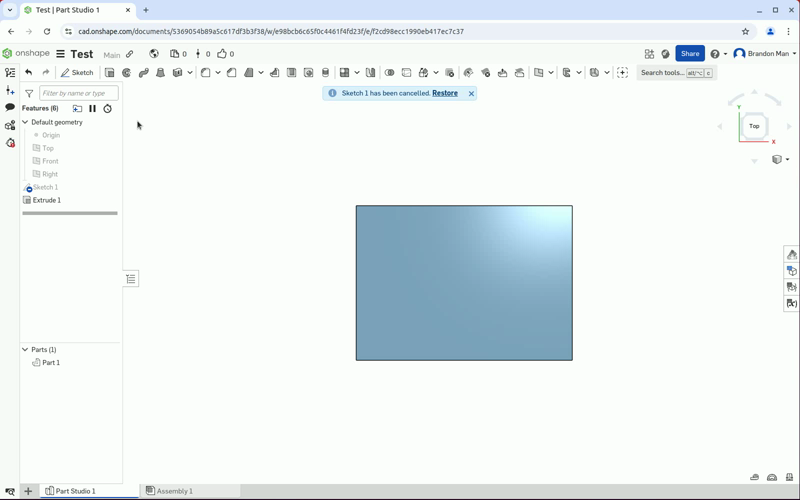
key(shift+h)
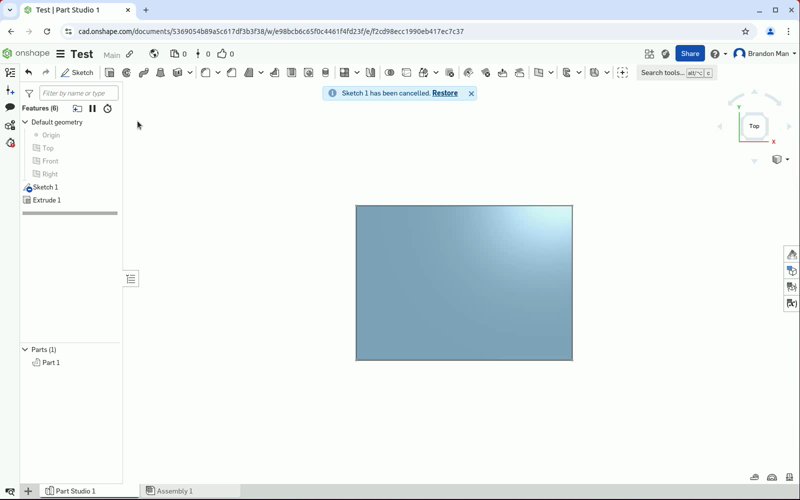
key(shift+h)
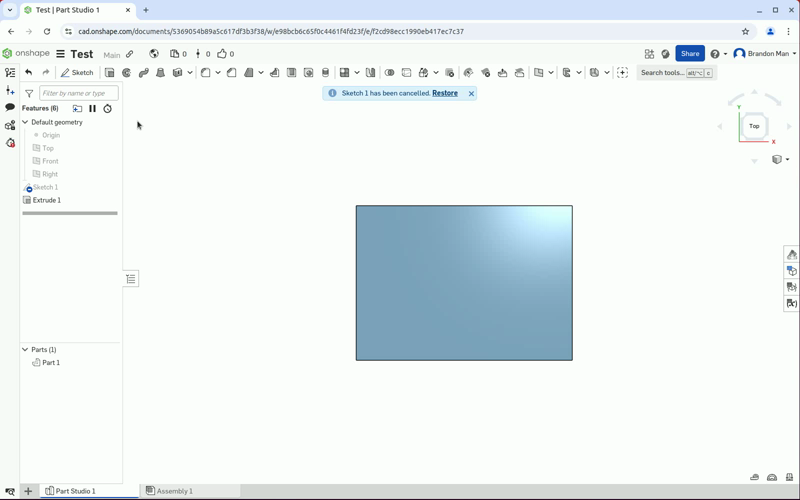
mouse_move(73, 189)
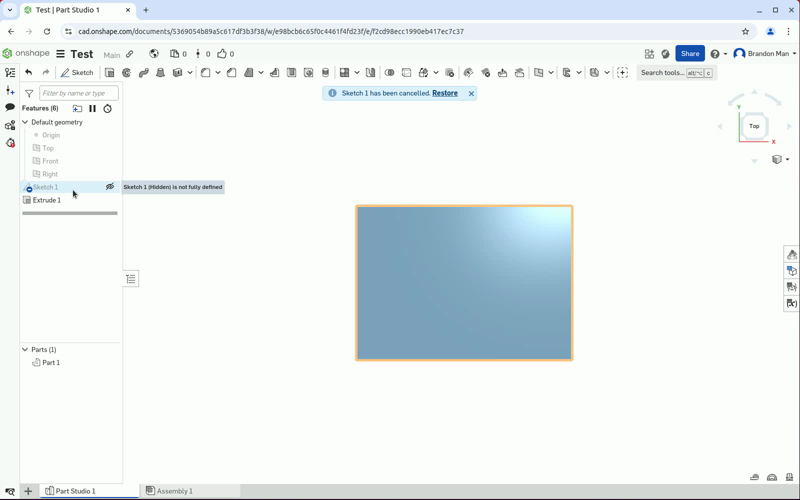
click(73, 189)
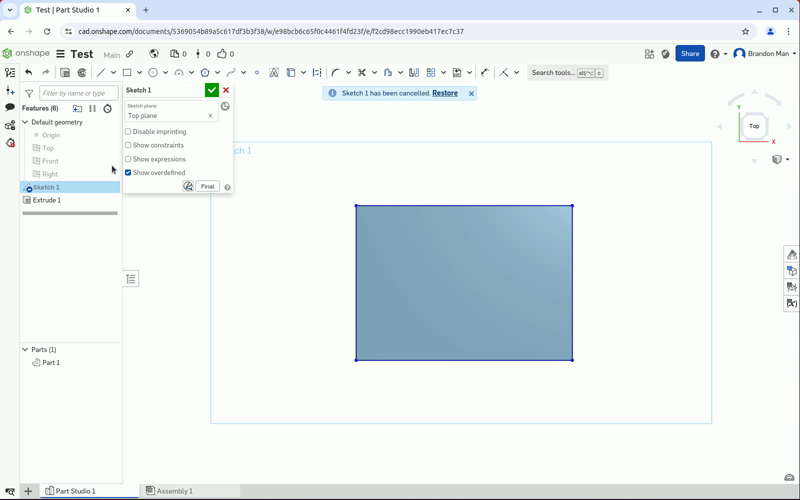
mouse_move(229, 92)
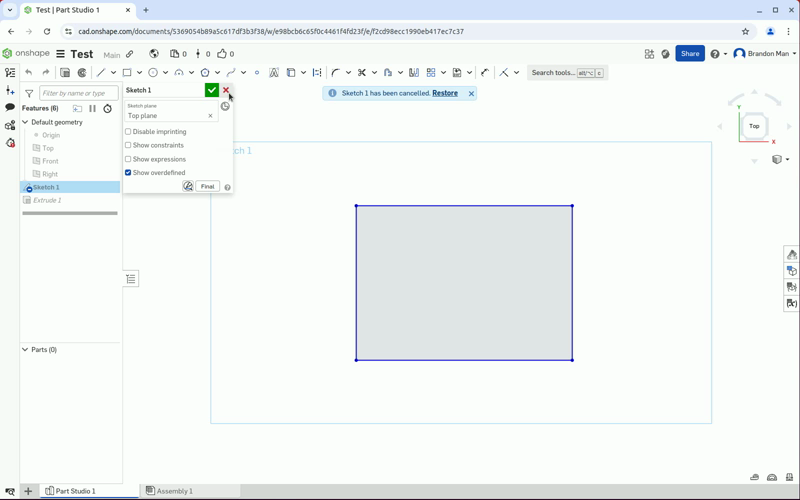
click(229, 92)
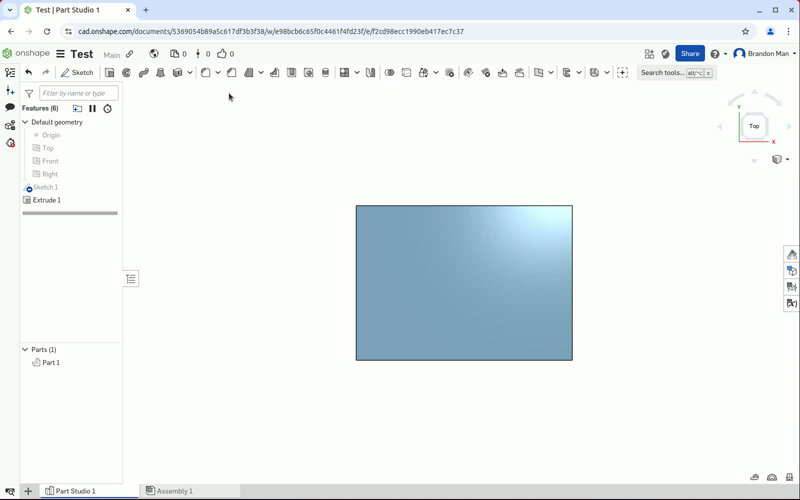
mouse_move(541, 75)
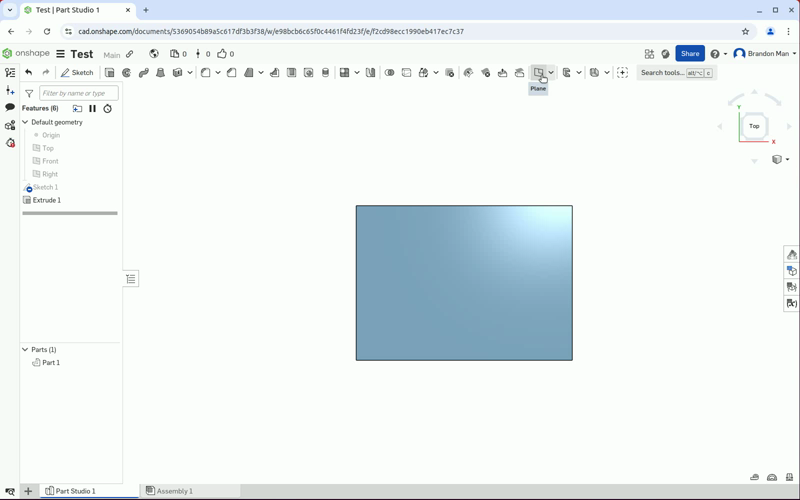
click(541, 75)
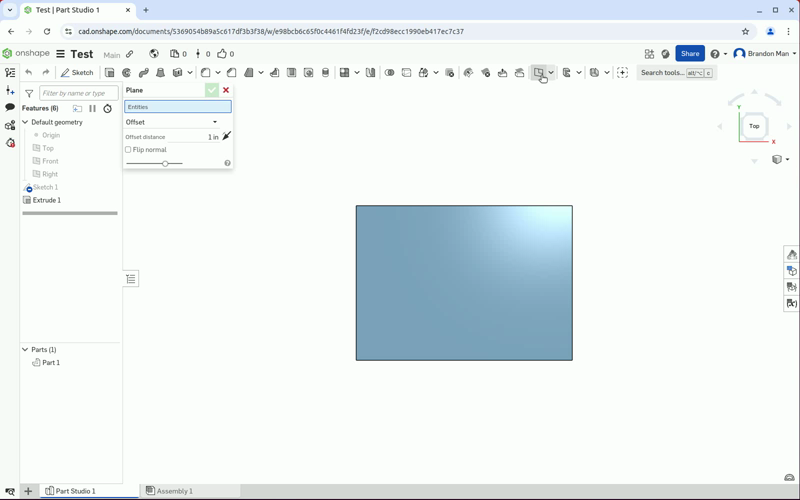
mouse_move(73, 150)
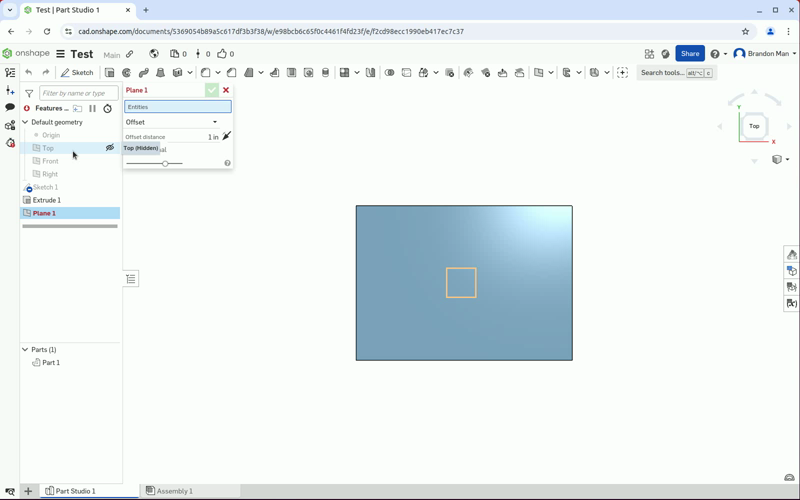
click(73, 150)
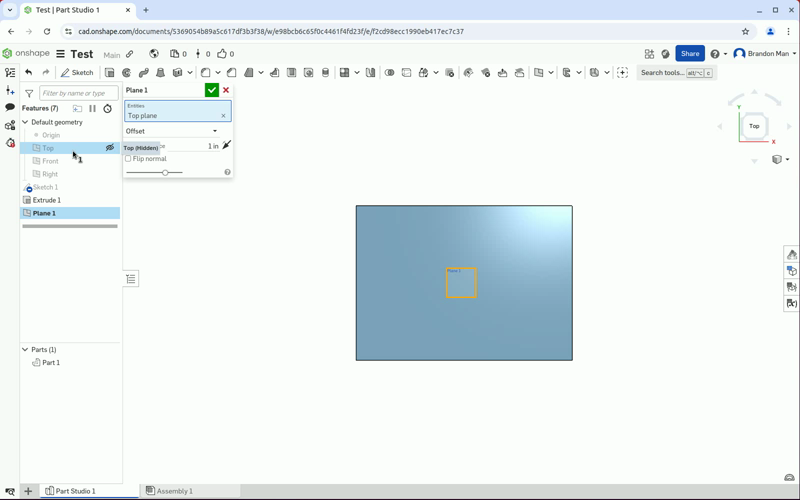
key(tab, 2)
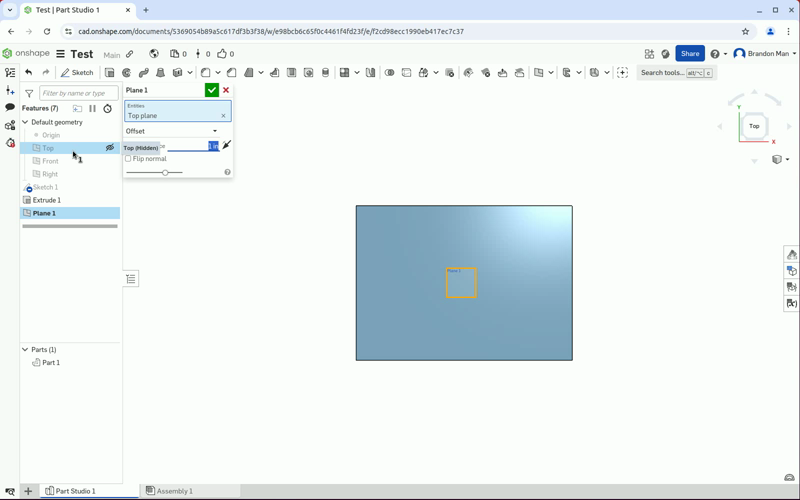
text(0.709)
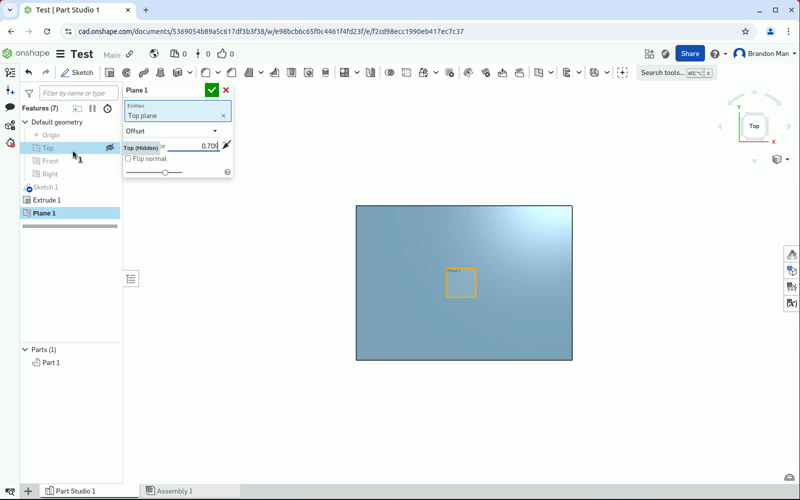
key(enter, 2)
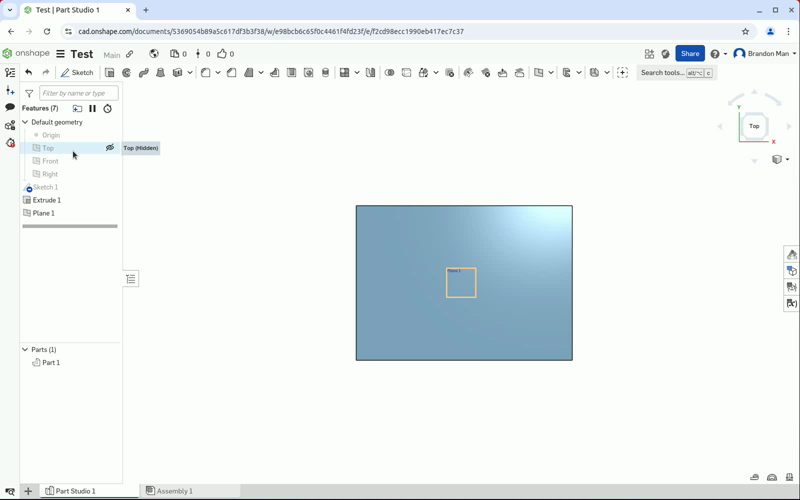
key(shift+s)
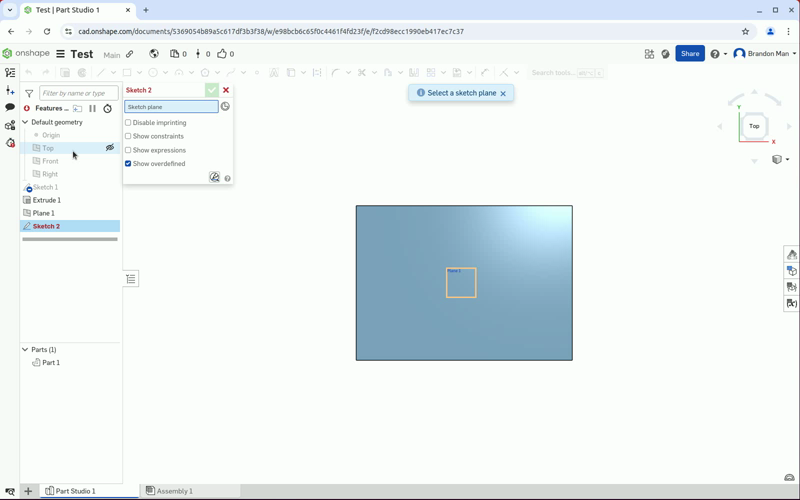
mouse_move(73, 215)
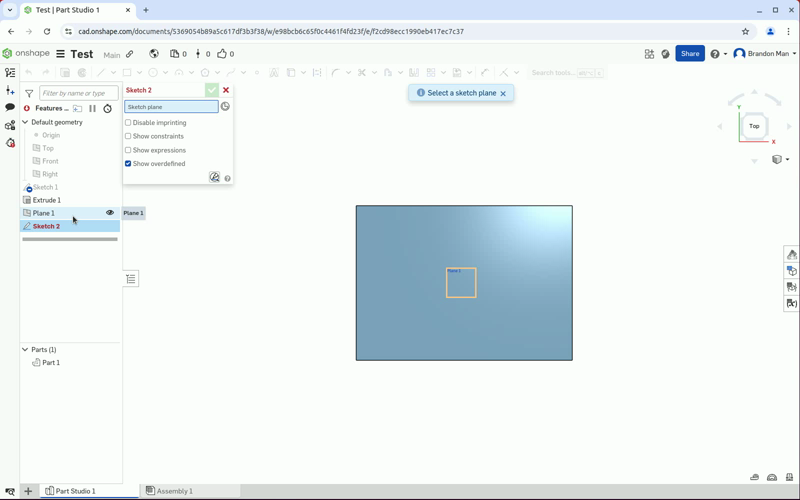
click(73, 215)
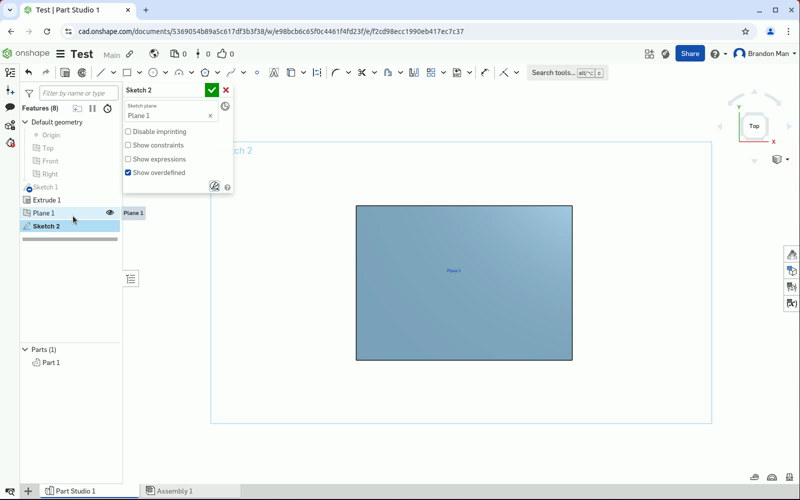
mouse_move(73, 352)
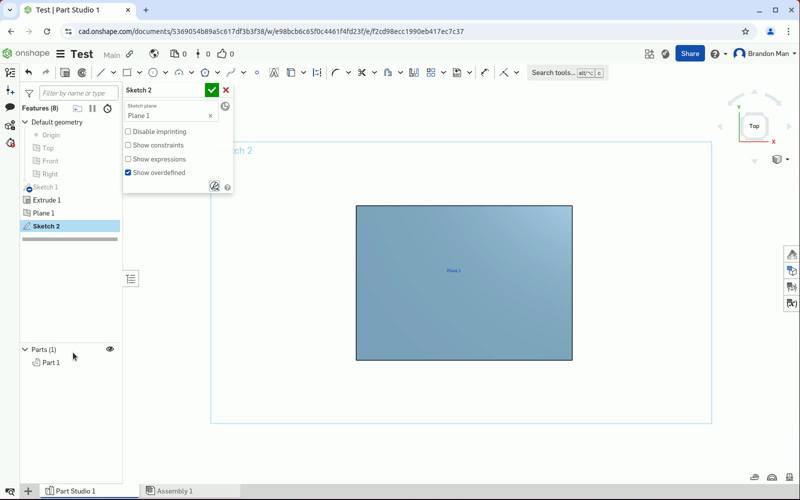
key(y)
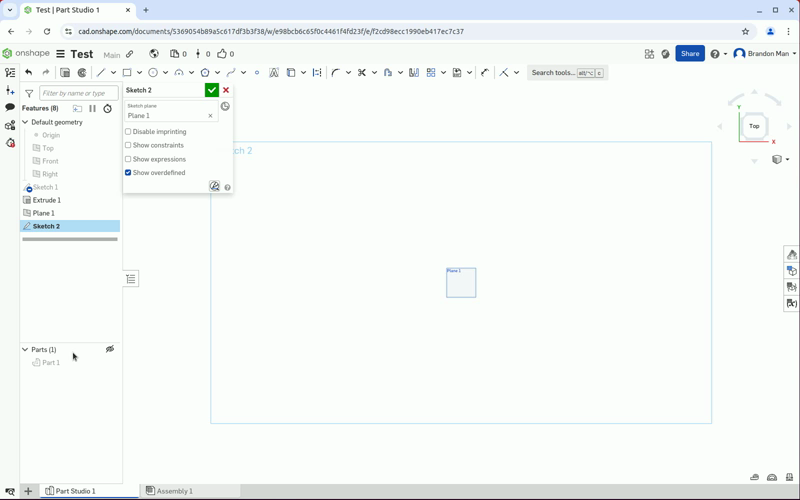
key(l)
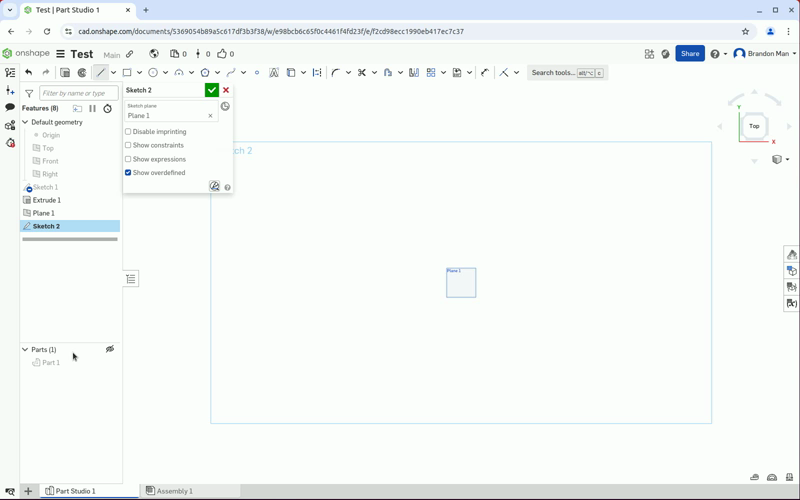
key_down(shift)
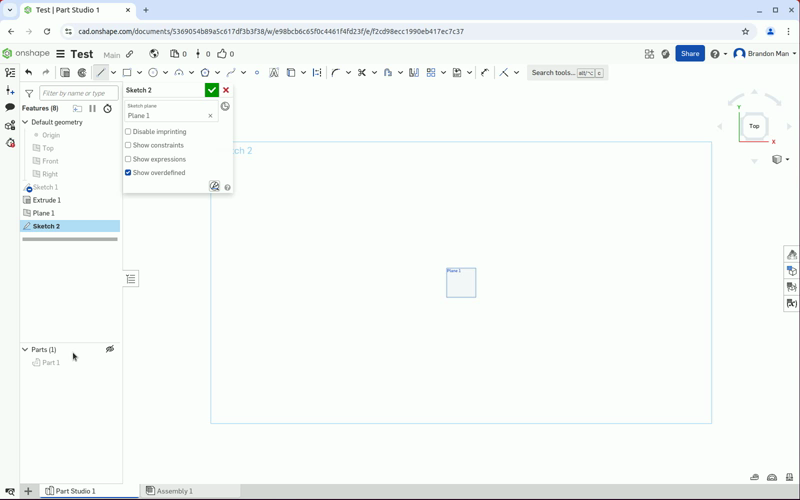
mouse_move(374, 334)
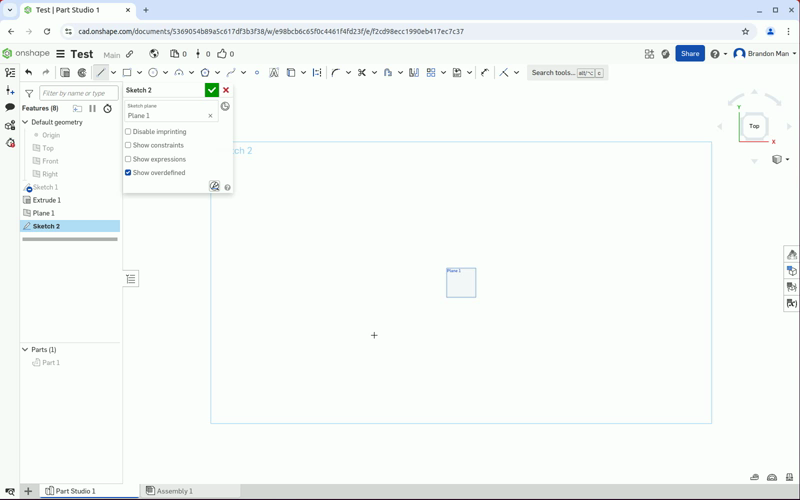
click(374, 334)
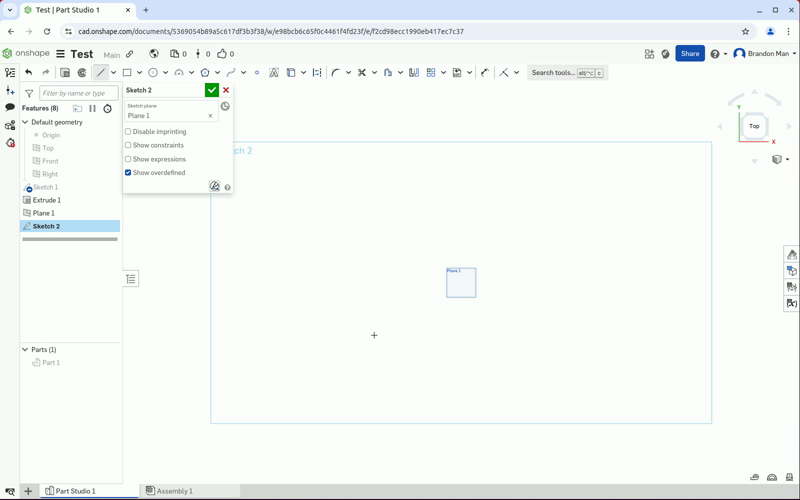
key_up(shift)
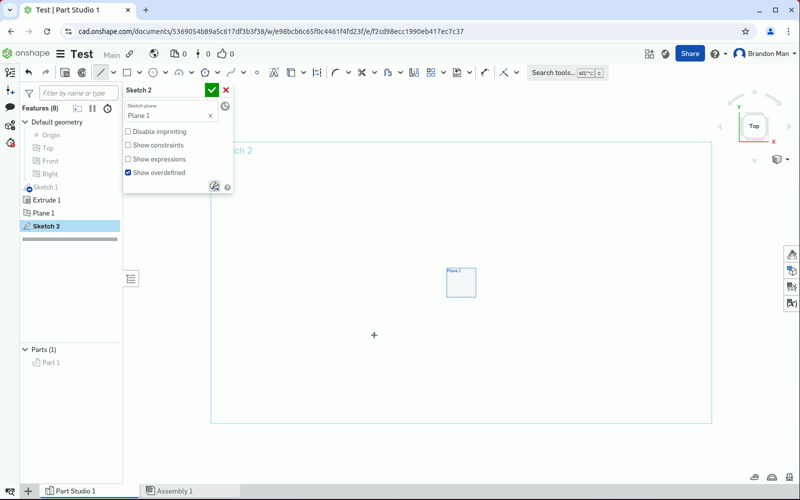
key_down(shift)
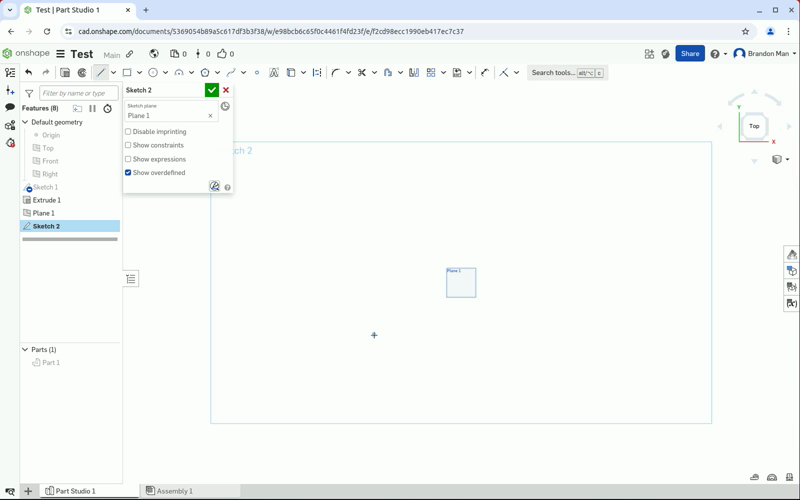
mouse_move(404, 334)
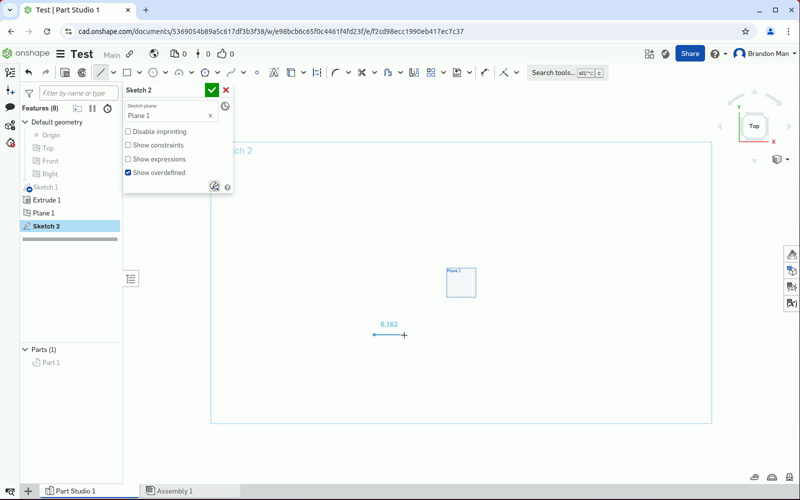
mouse_move(426, 334)
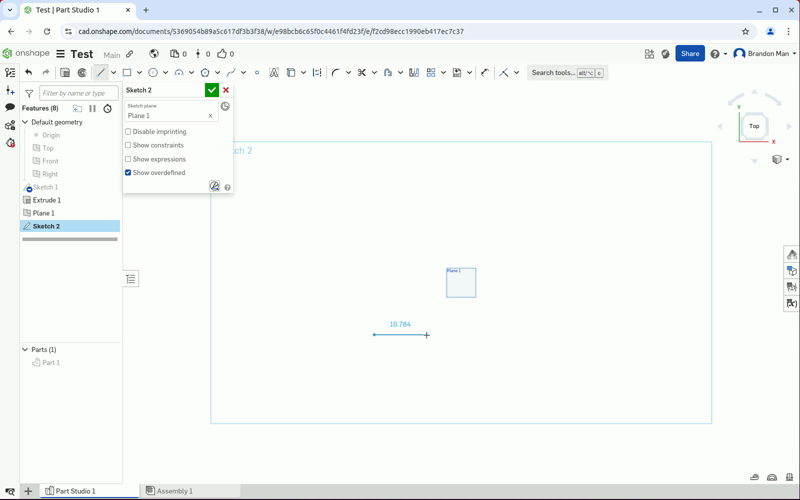
click(426, 334)
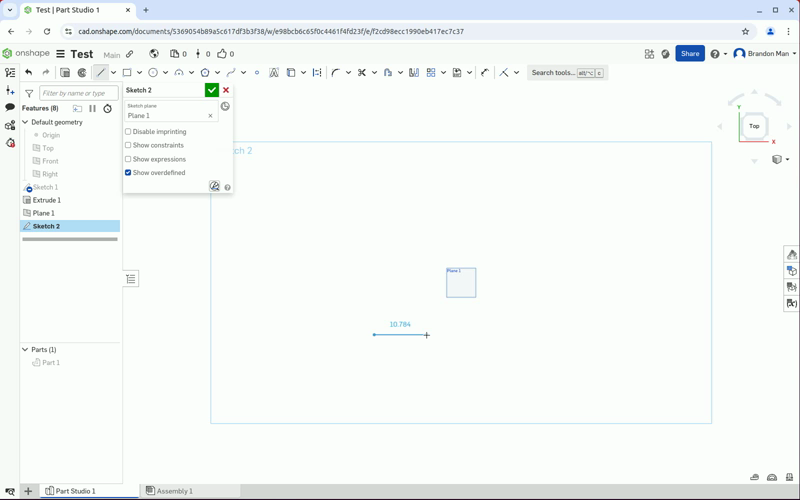
key_up(shift)
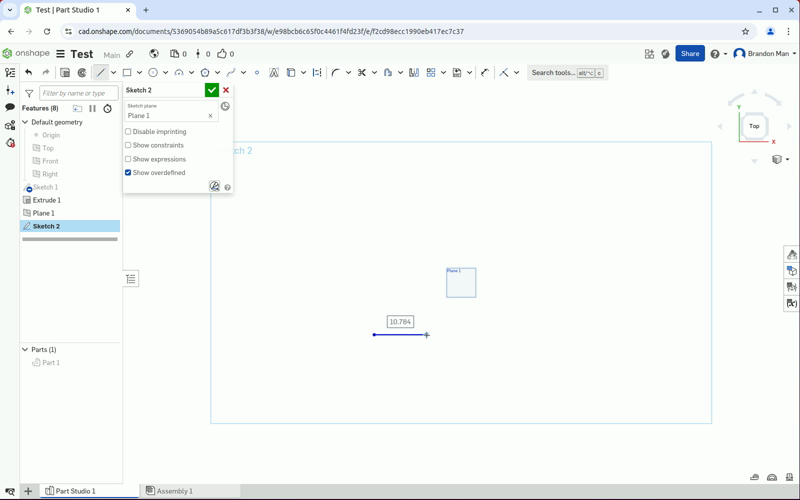
key_down(shift)
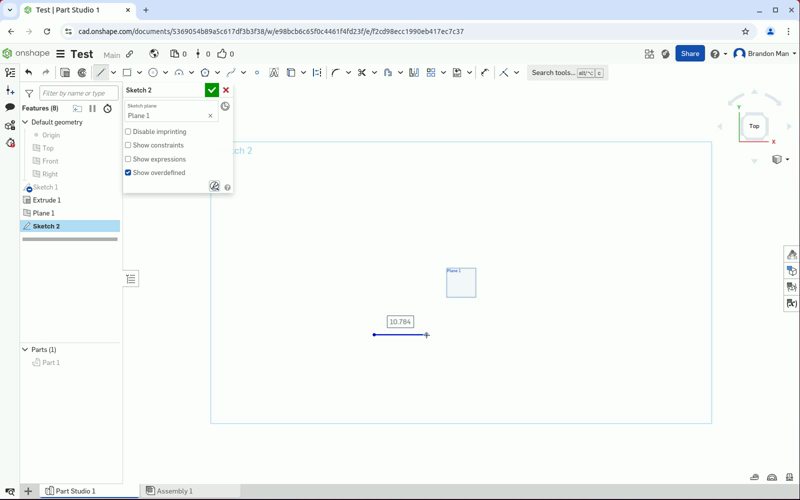
mouse_move(426, 230)
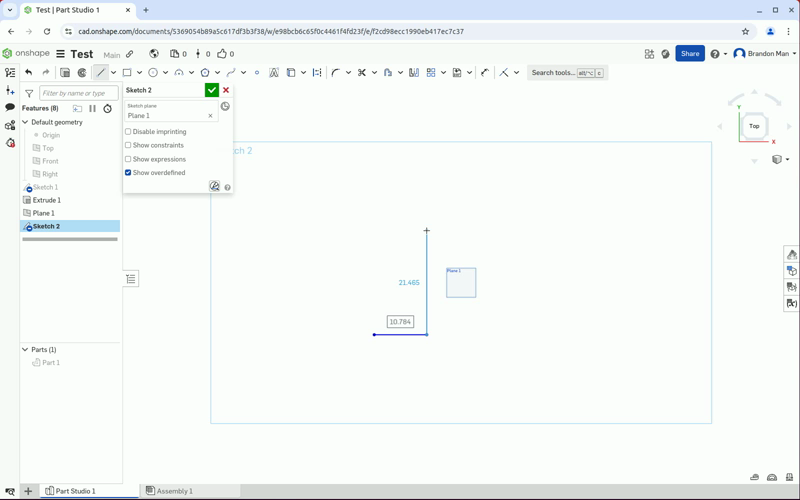
click(426, 230)
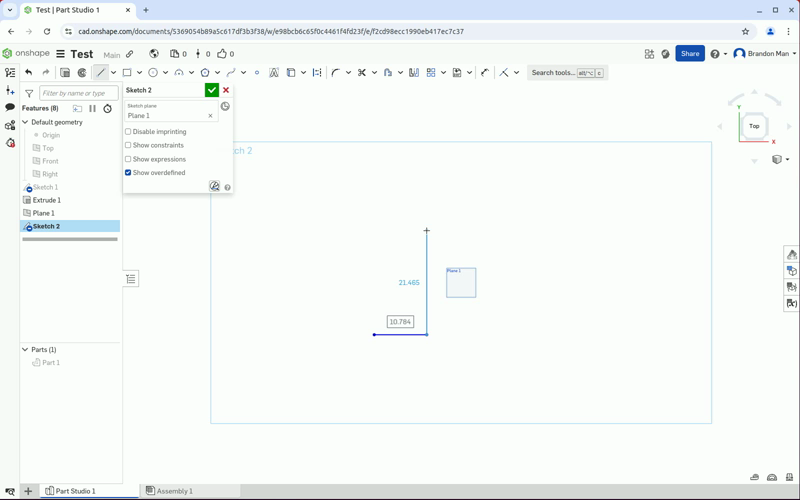
key_up(shift)
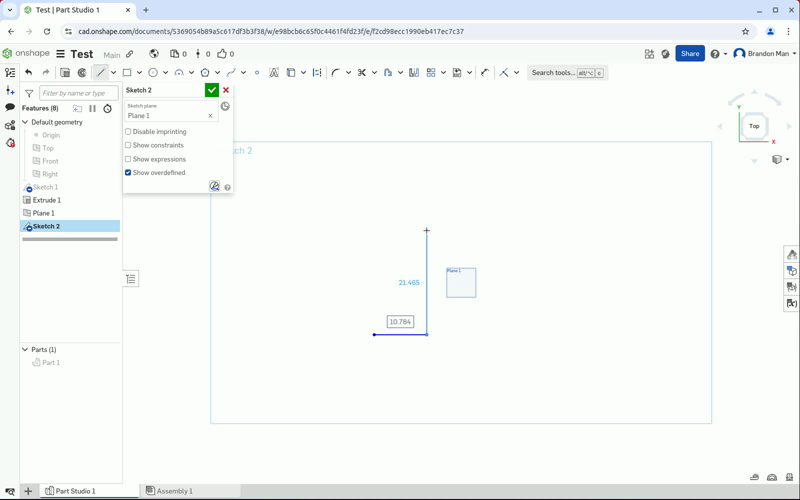
key_down(shift)
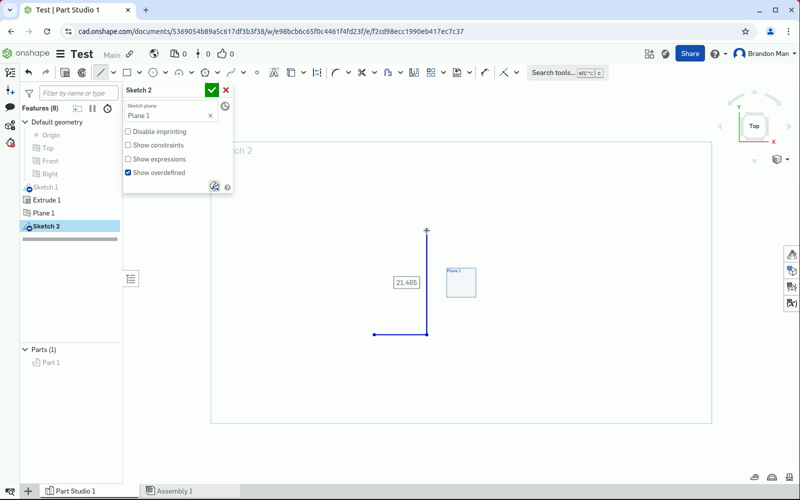
mouse_move(456, 230)
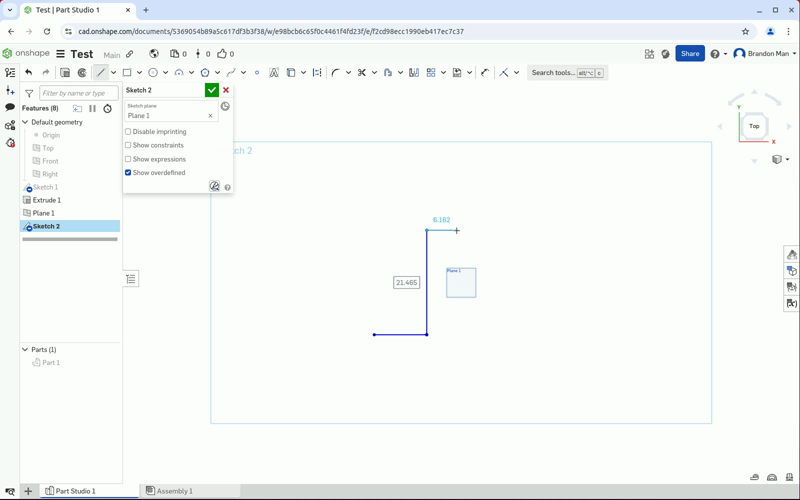
mouse_move(374, 230)
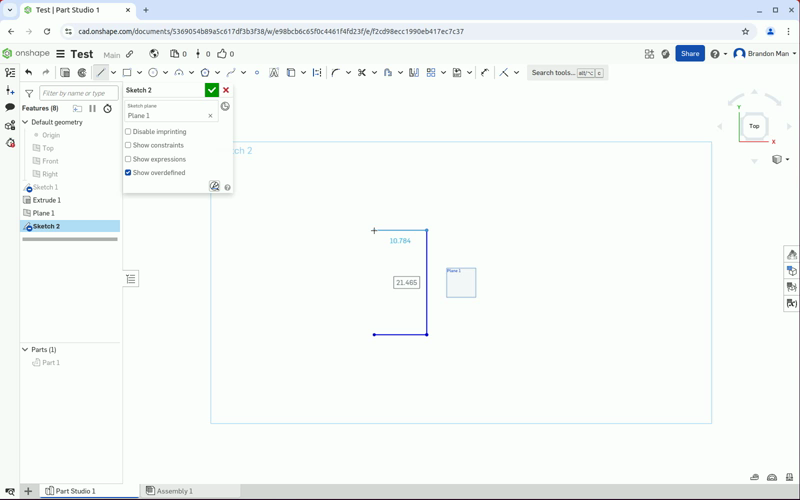
click(374, 230)
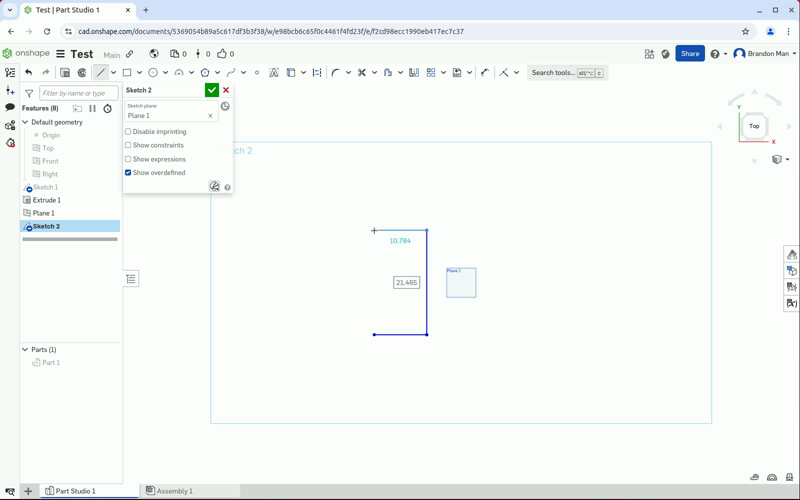
key_up(shift)
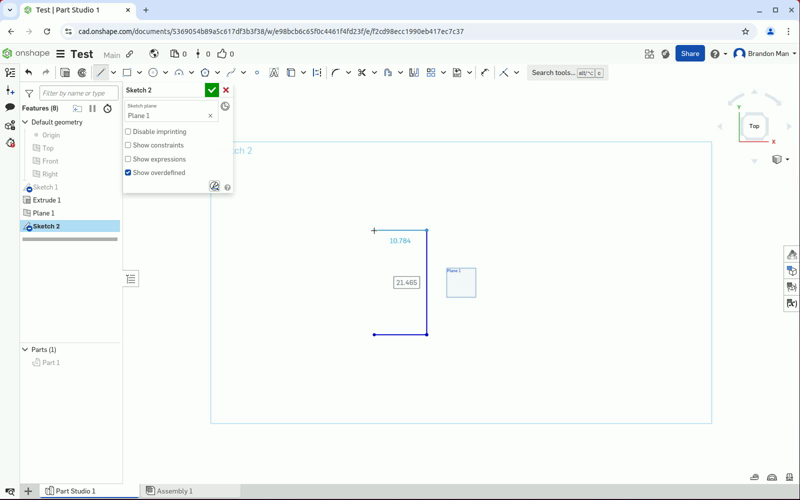
key_down(shift)
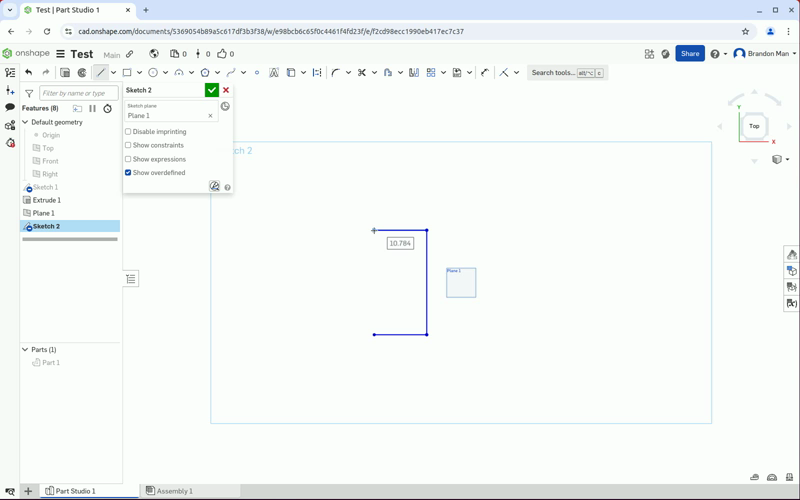
mouse_move(374, 334)
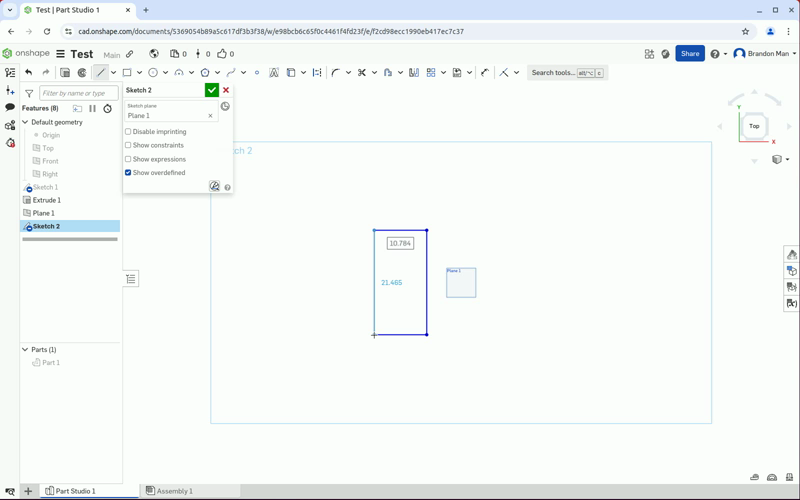
key_up(shift)
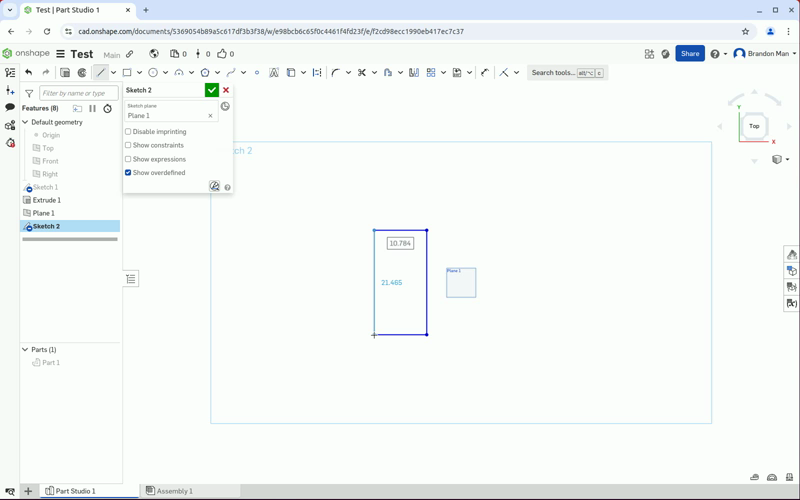
click(374, 334)
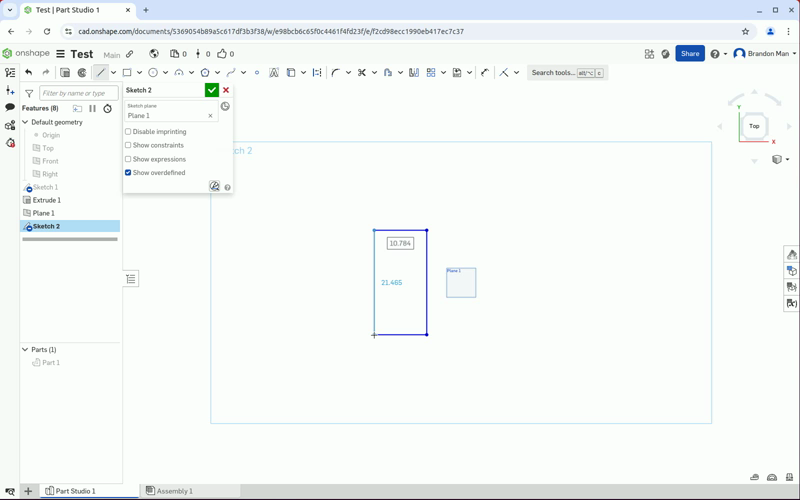
key(esc)
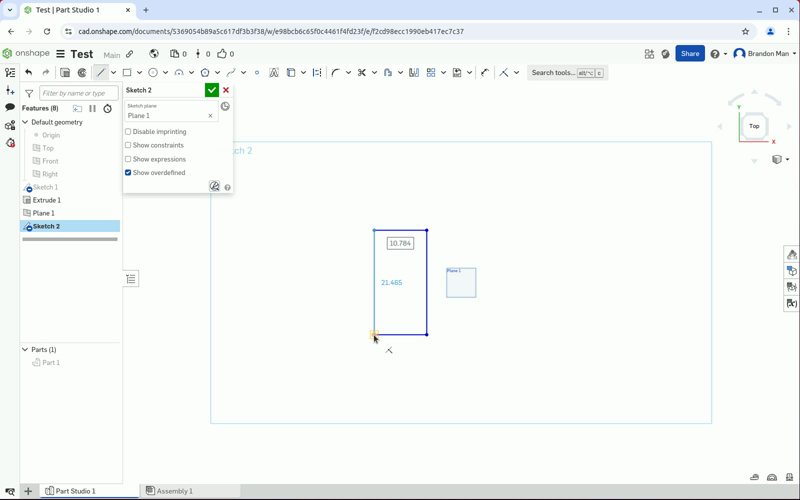
mouse_move(385, 253)
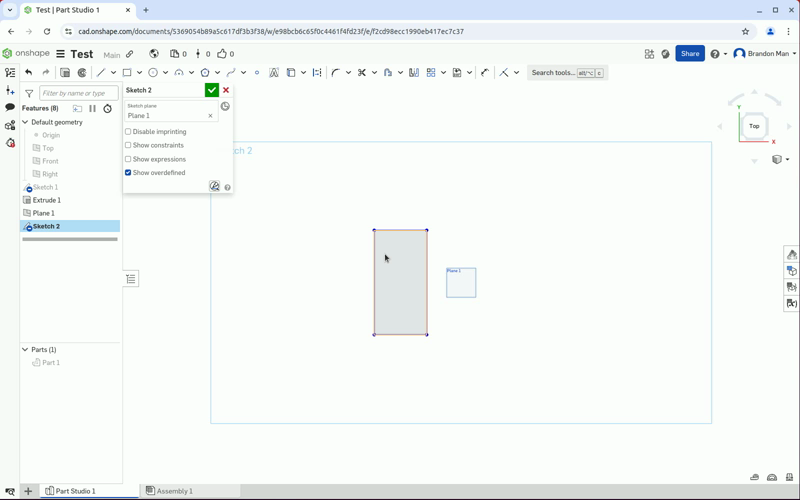
click(385, 253)
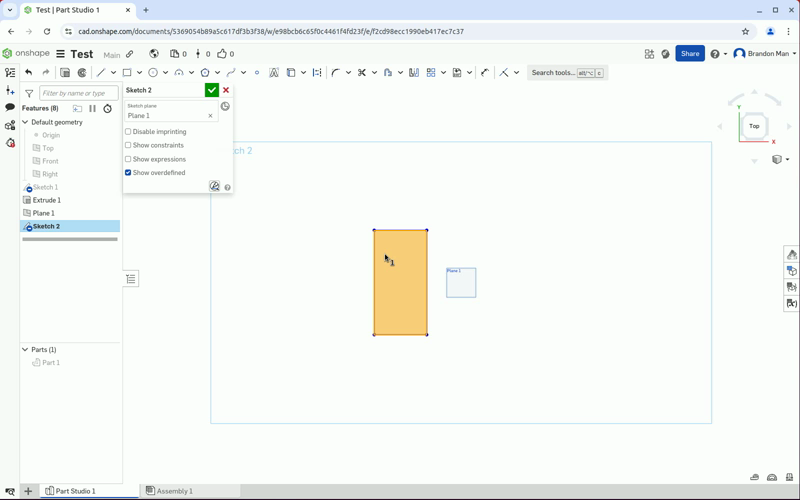
mouse_move(73, 352)
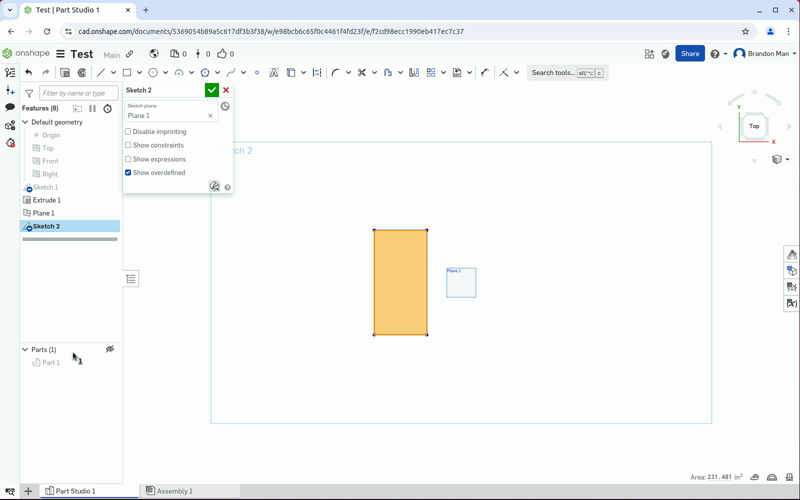
key(shift+y)
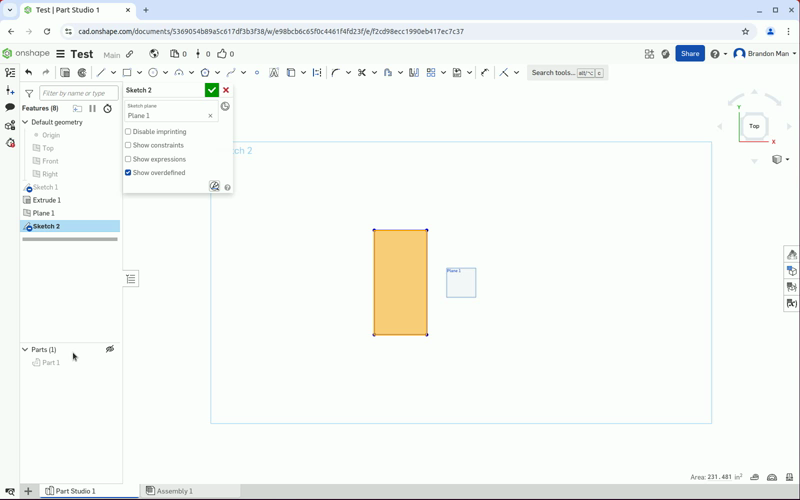
key(shift+e)
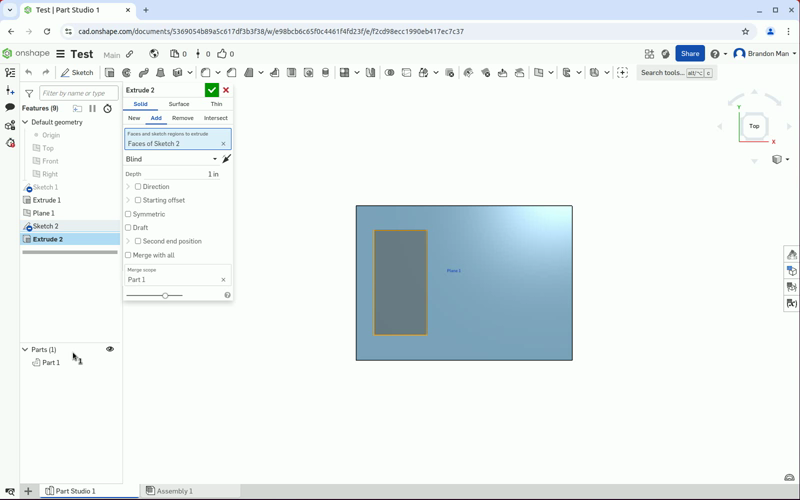
mouse_move(143, 106)
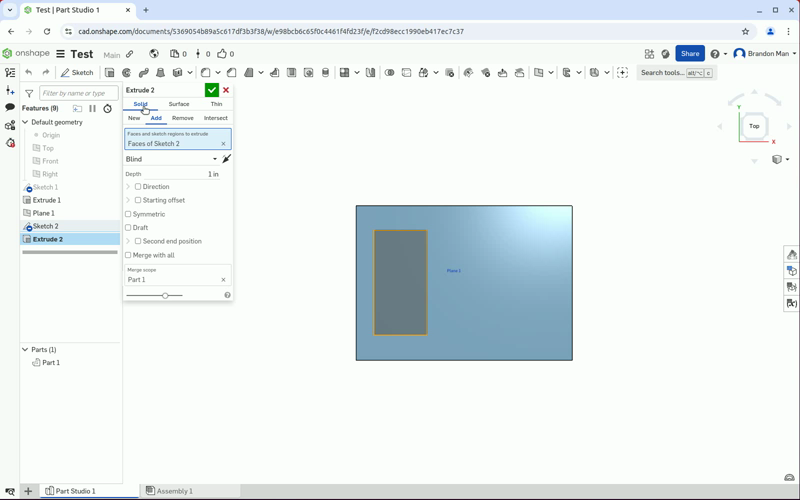
click(143, 106)
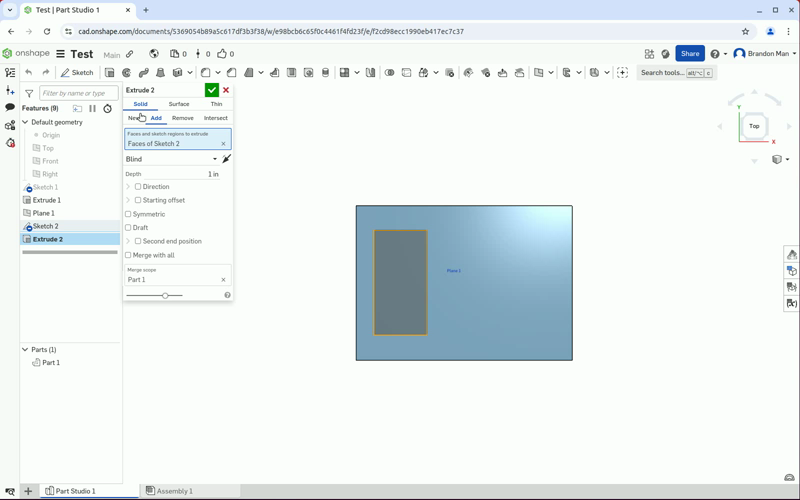
mouse_move(137, 120)
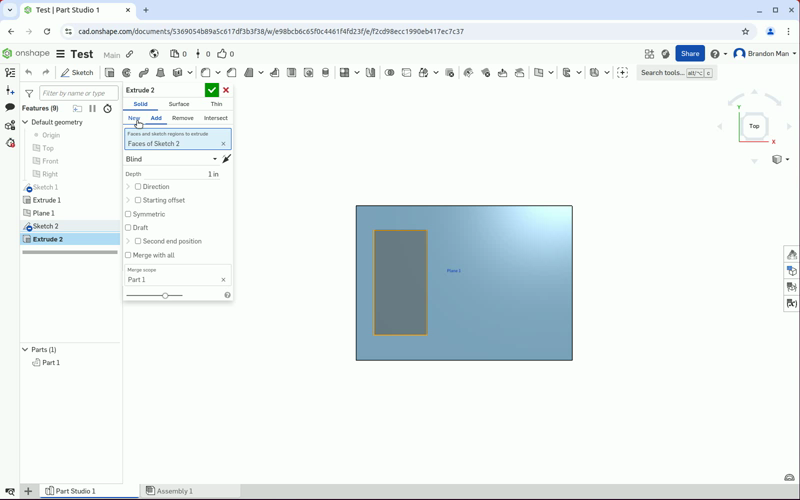
click(137, 120)
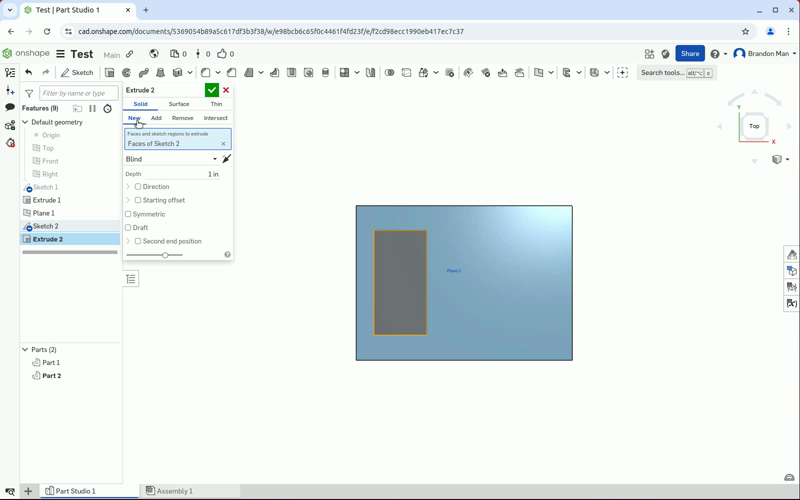
key(tab, 4)
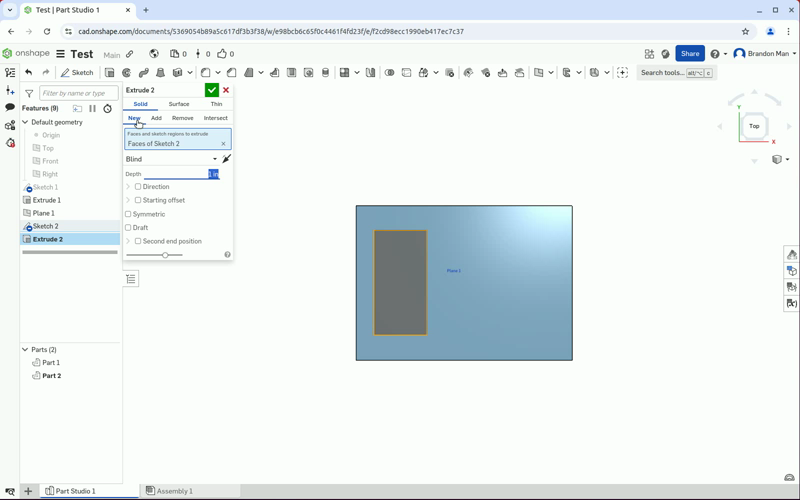
text(0.241)
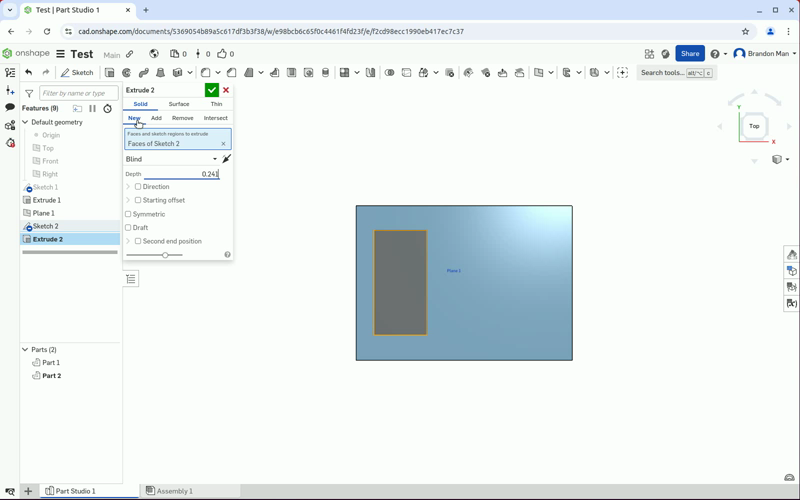
key(enter)
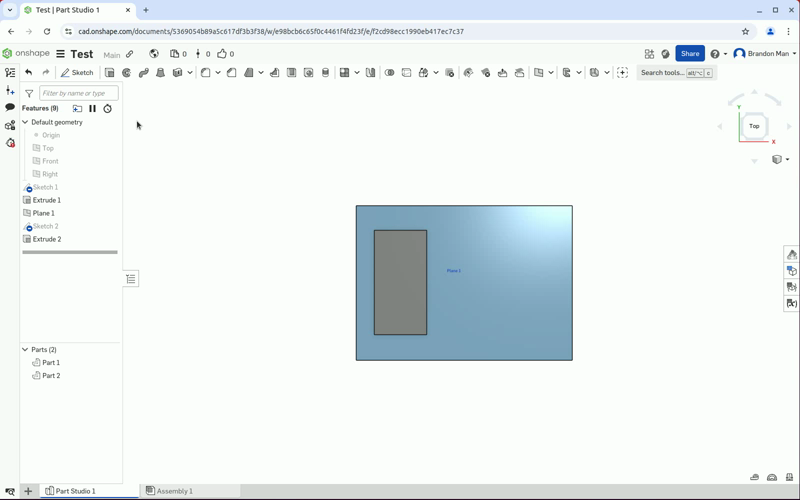
key(shift+h)
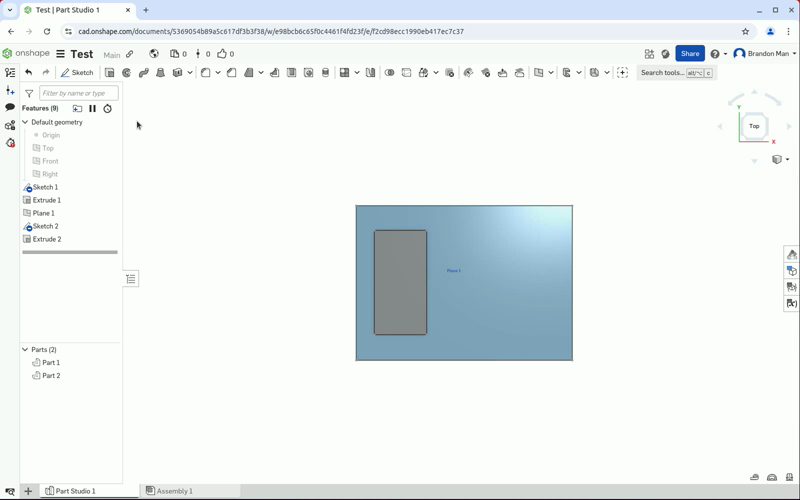
key(shift+h)
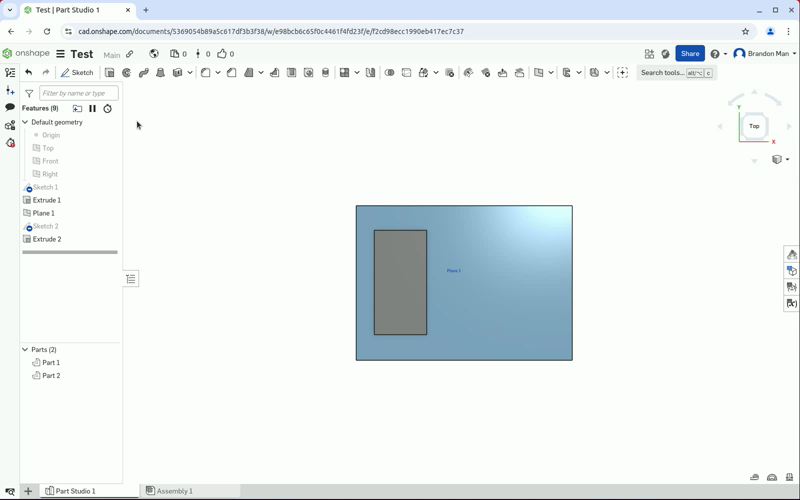
mouse_move(73, 189)
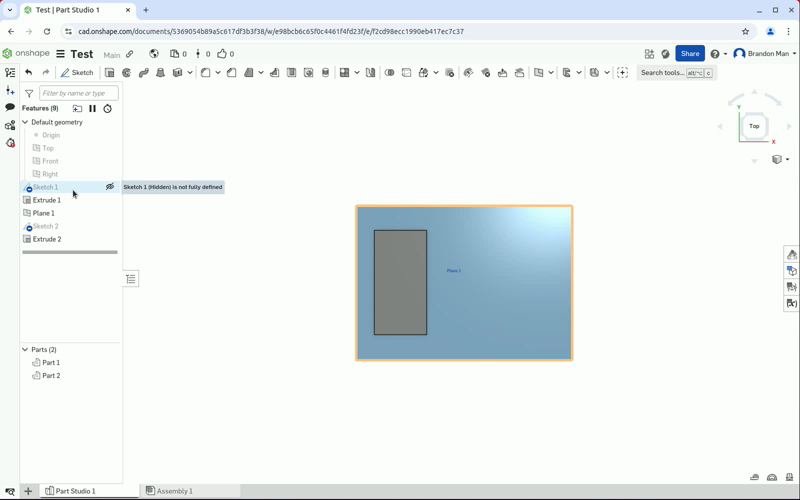
click(73, 189)
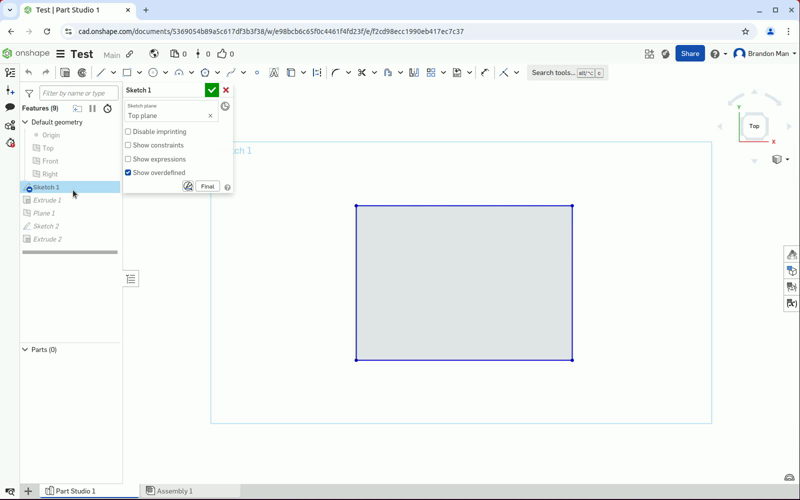
mouse_move(229, 92)
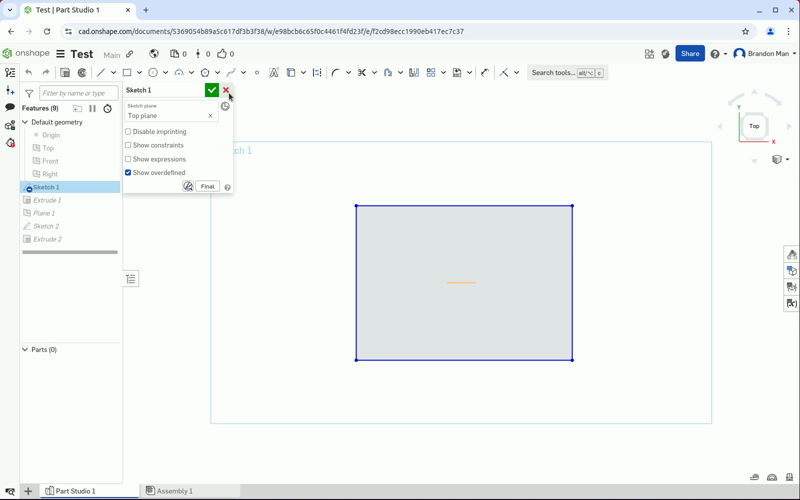
click(229, 92)
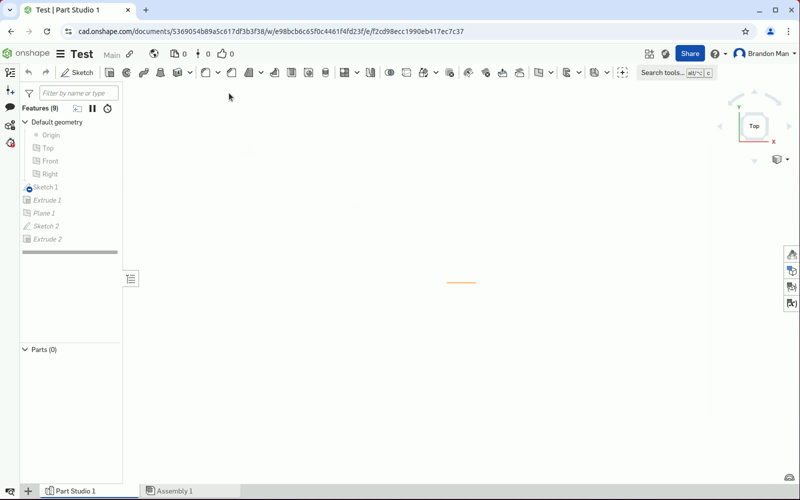
key(shift+s)
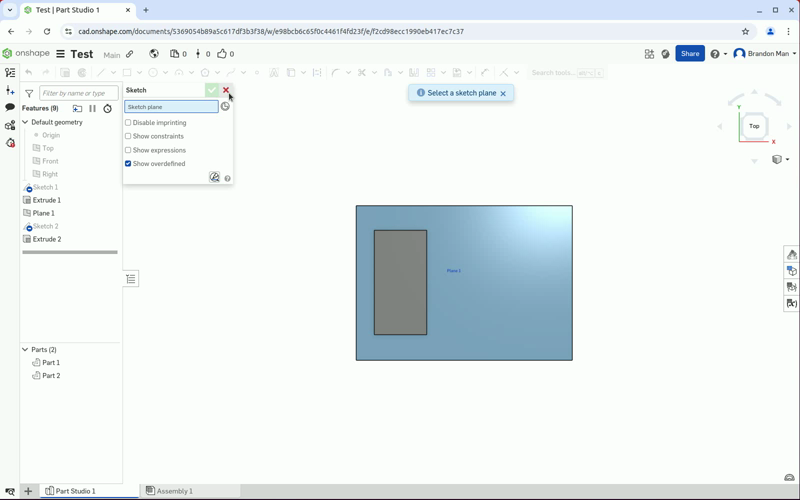
mouse_move(73, 215)
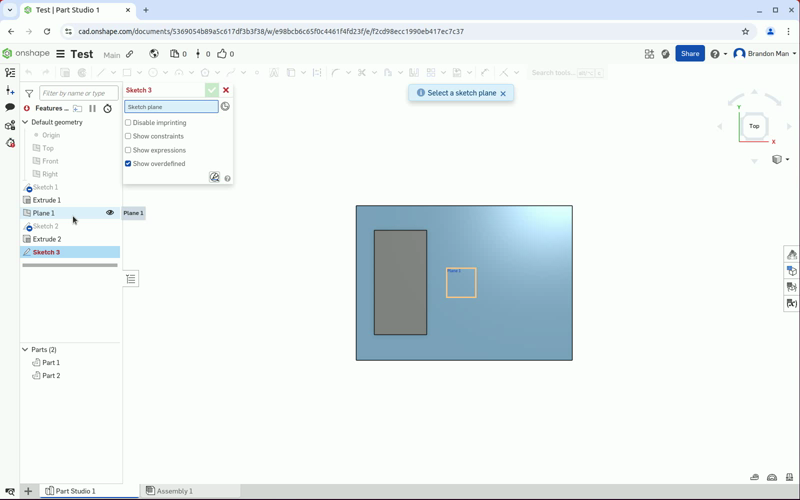
click(73, 215)
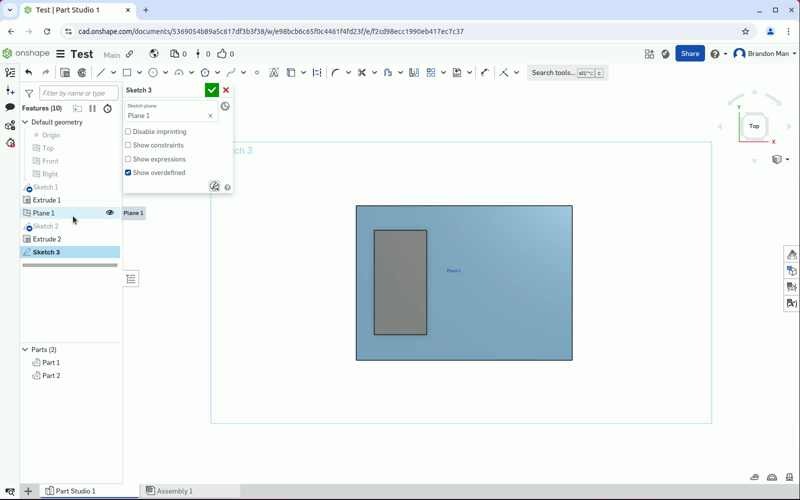
mouse_move(73, 352)
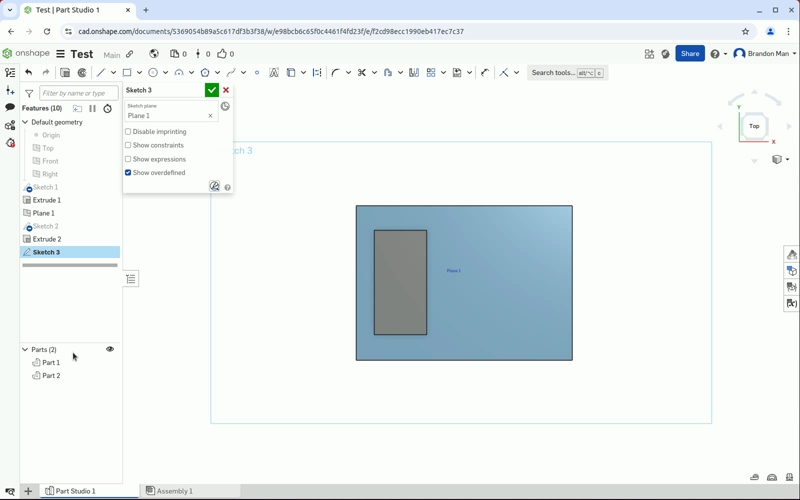
key(y)
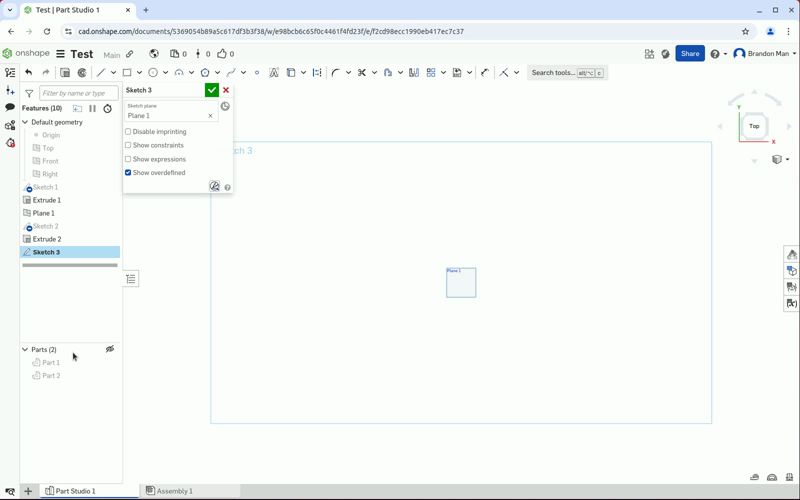
key(c)
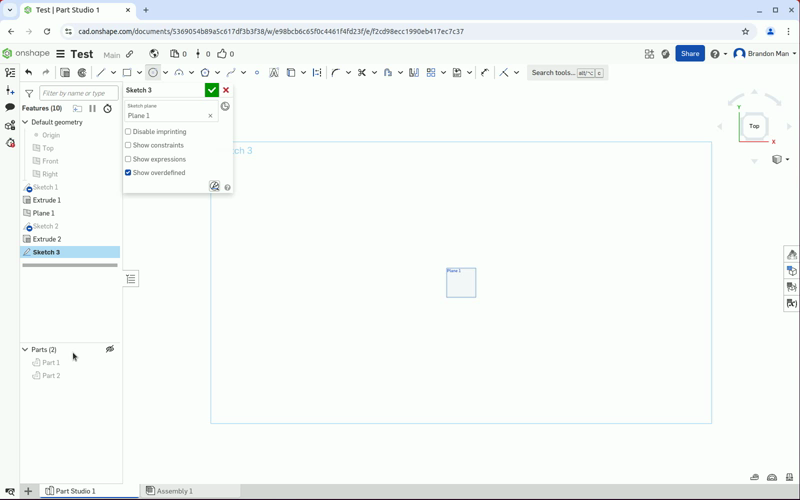
key_down(shift)
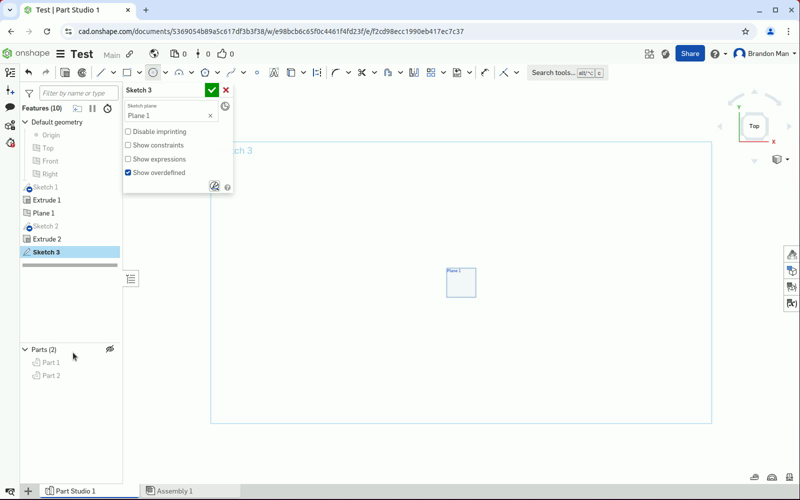
mouse_move(521, 233)
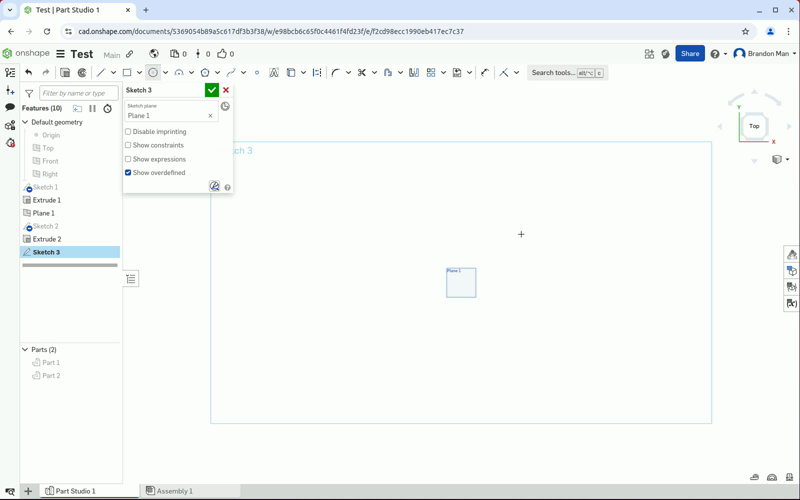
click(521, 233)
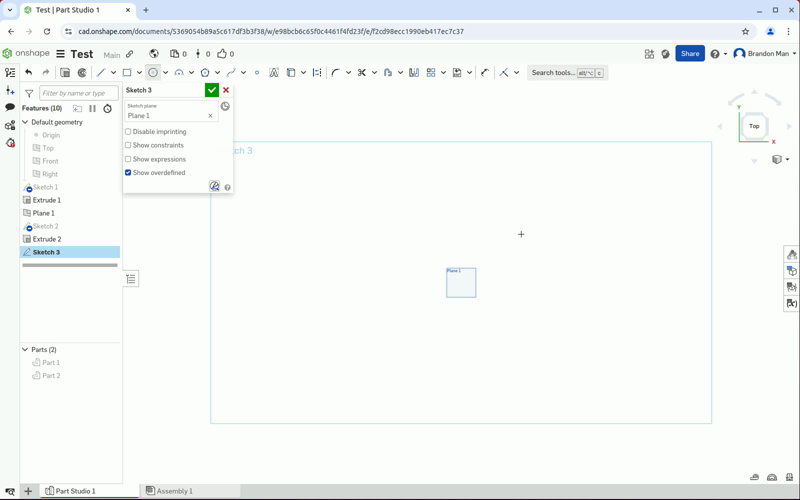
key_up(shift)
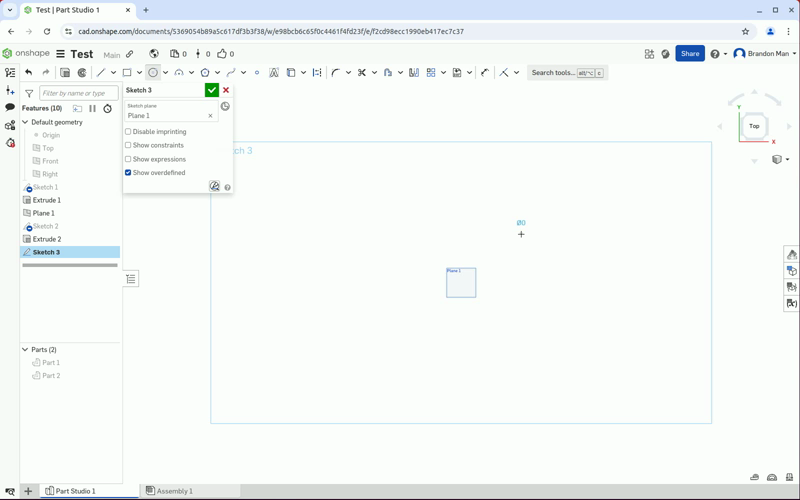
mouse_move(524, 233)
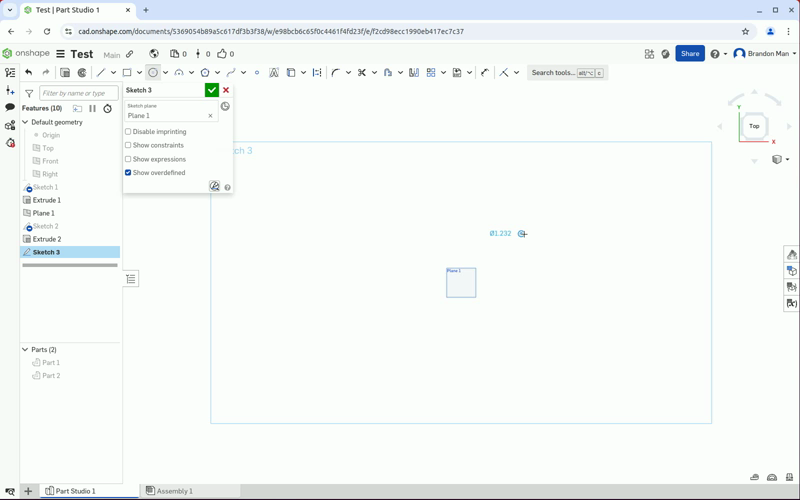
click(524, 233)
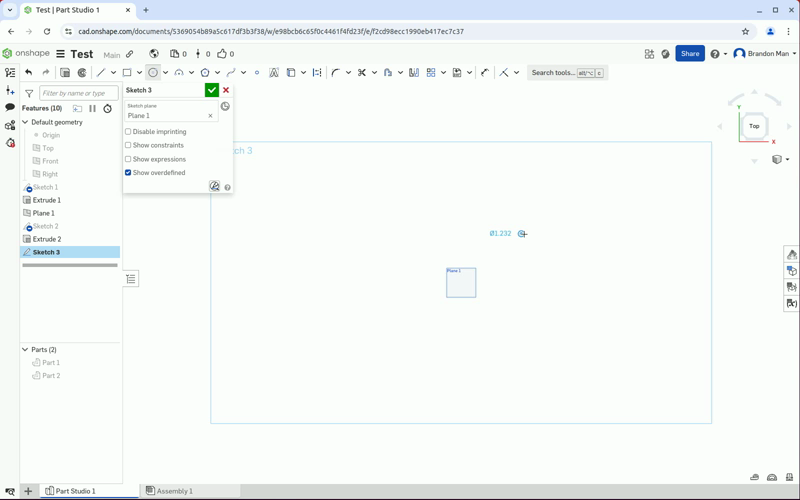
key(esc)
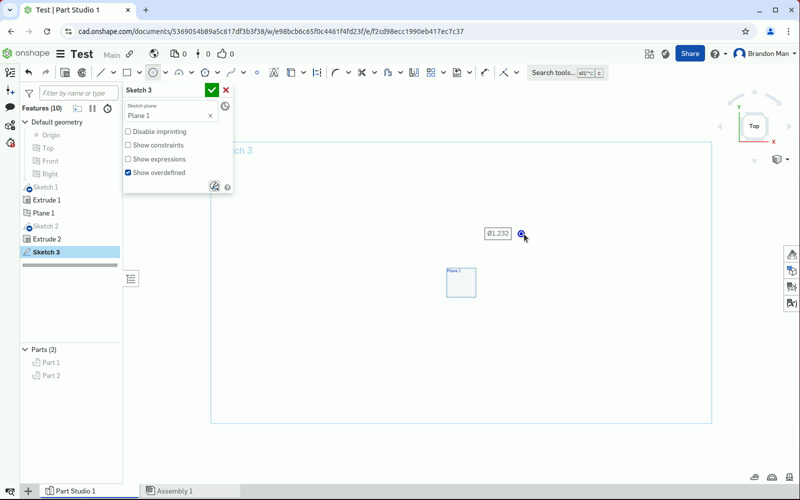
mouse_move(521, 236)
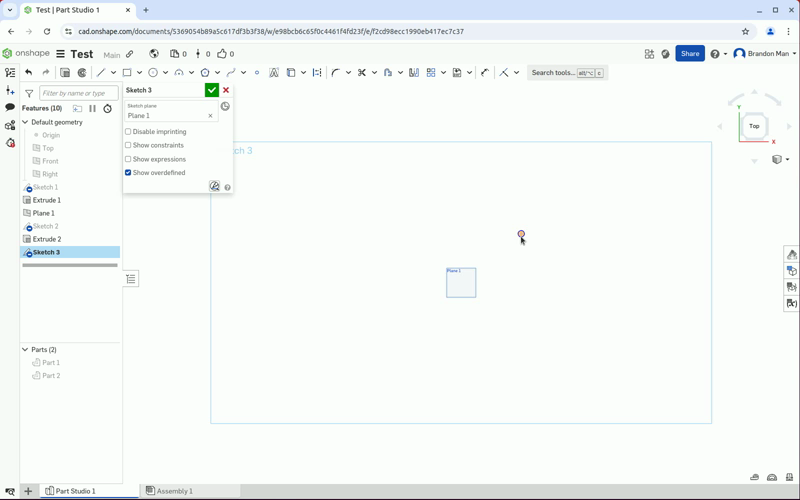
scroll(6)
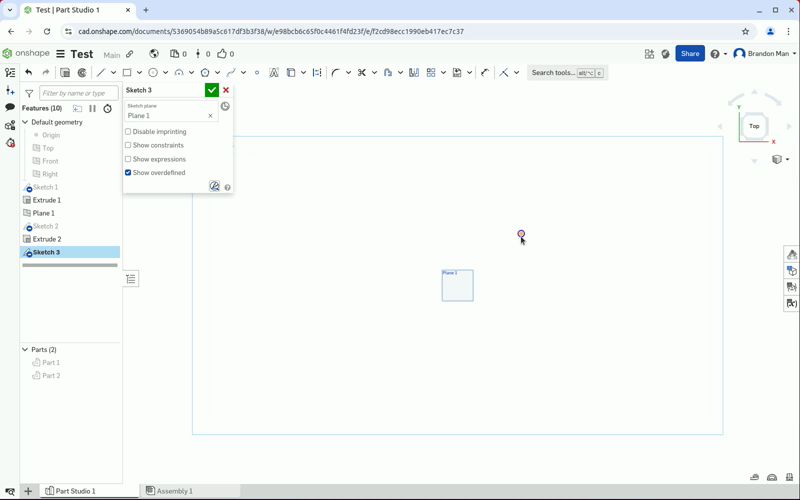
scroll(6)
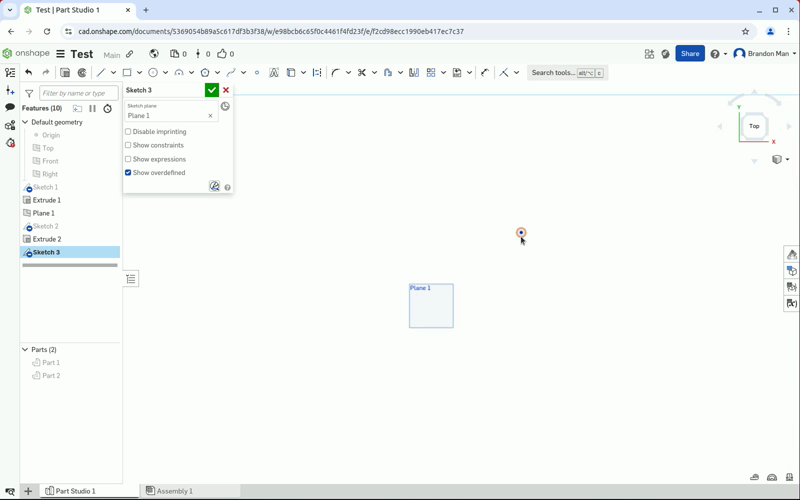
scroll(6)
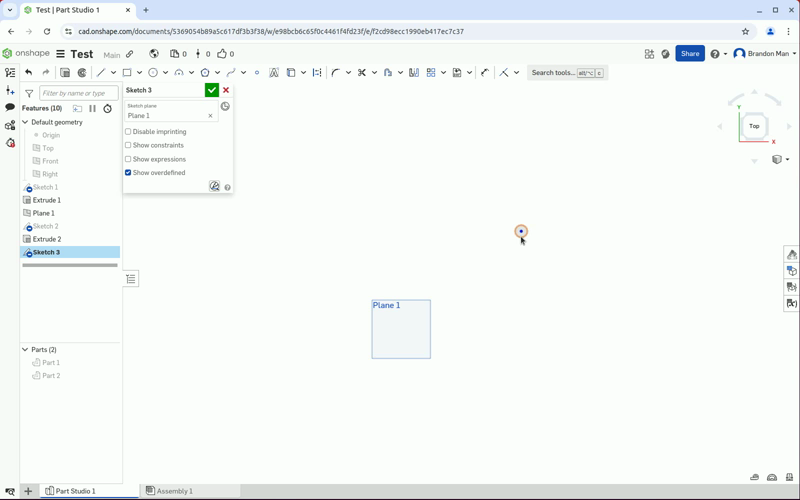
scroll(6)
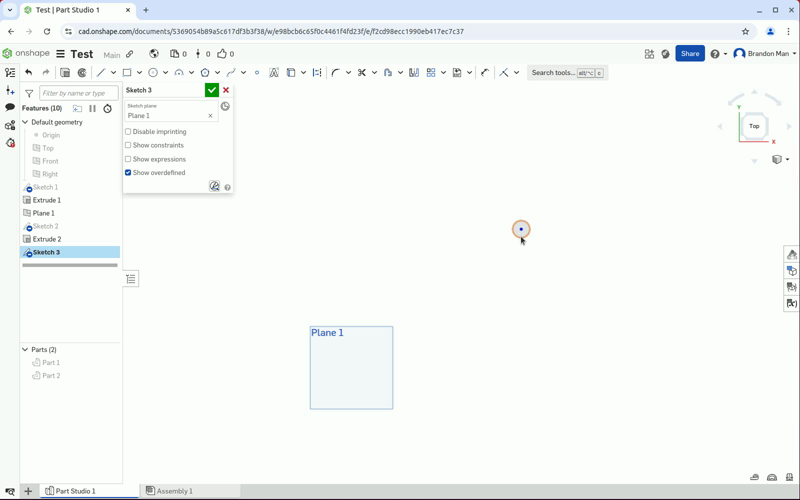
scroll(6)
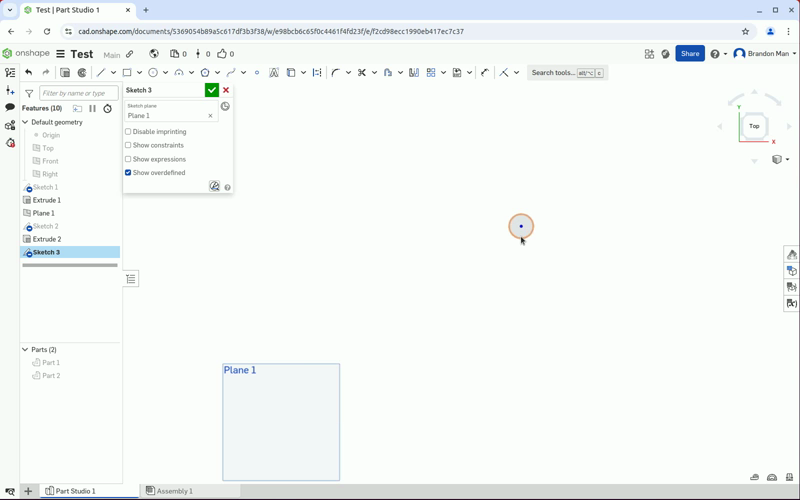
scroll(6)
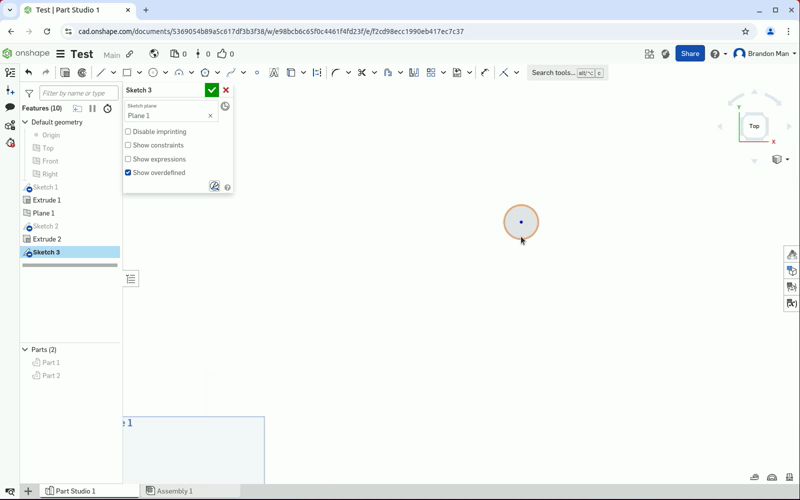
scroll(6)
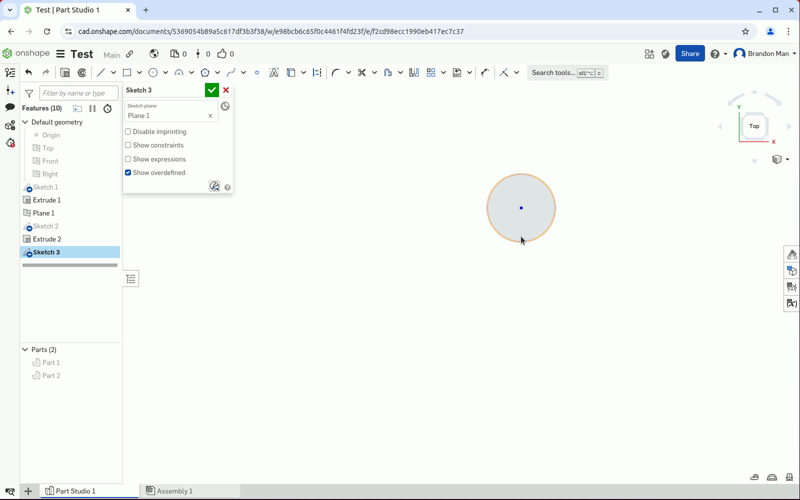
click(521, 236)
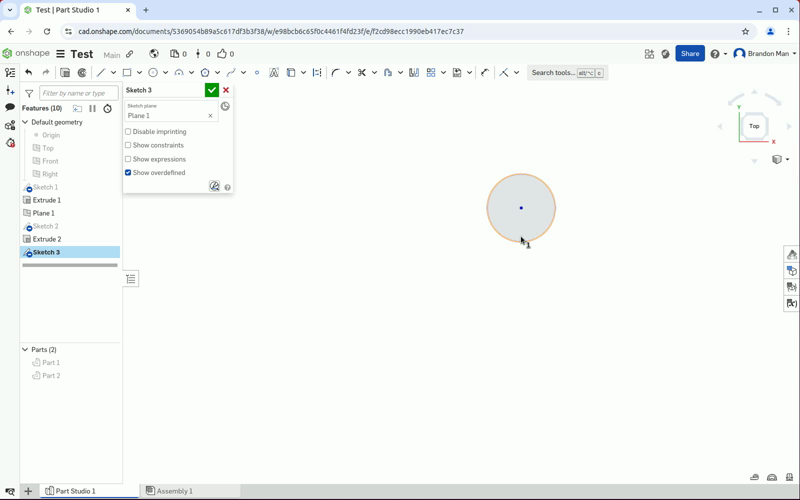
scroll(-6)
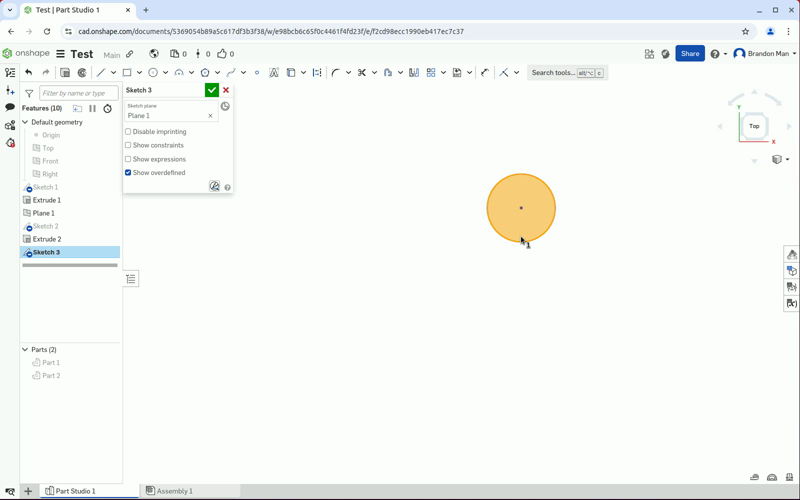
scroll(-6)
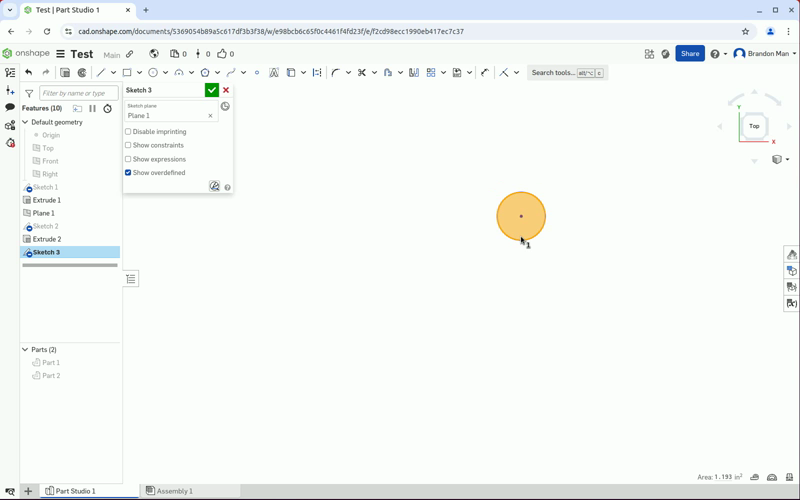
scroll(-6)
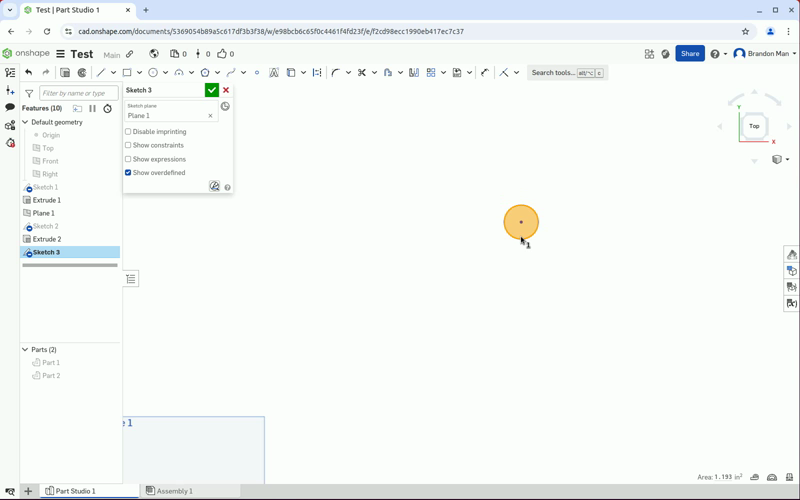
scroll(-6)
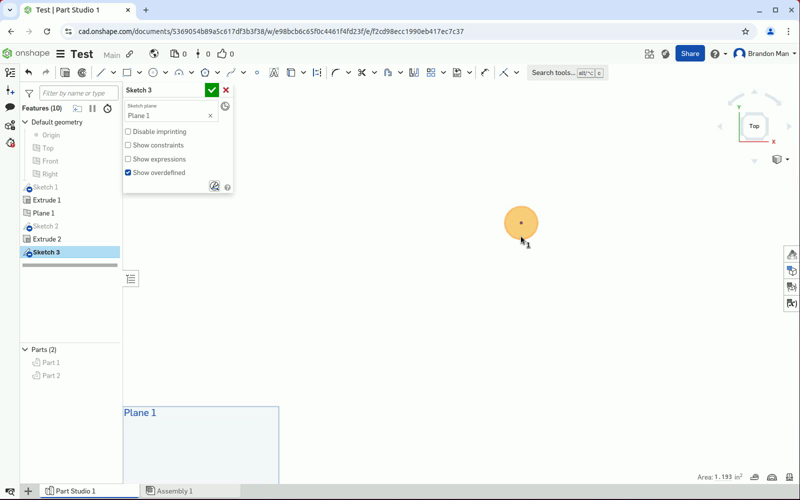
scroll(-6)
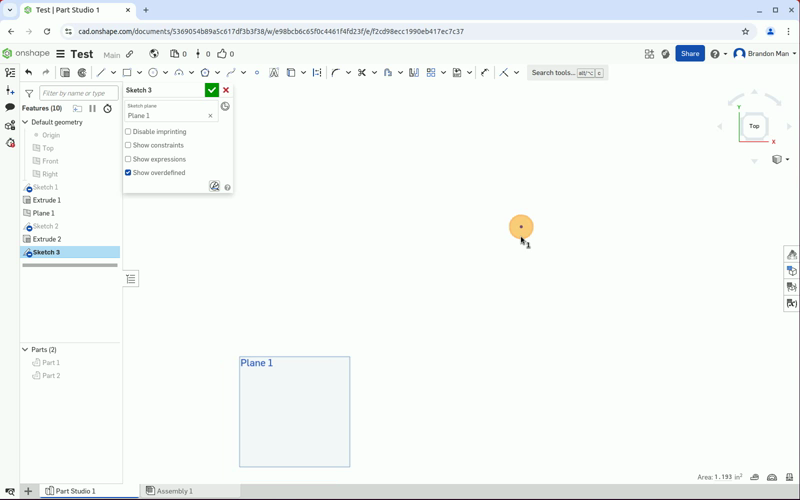
scroll(-6)
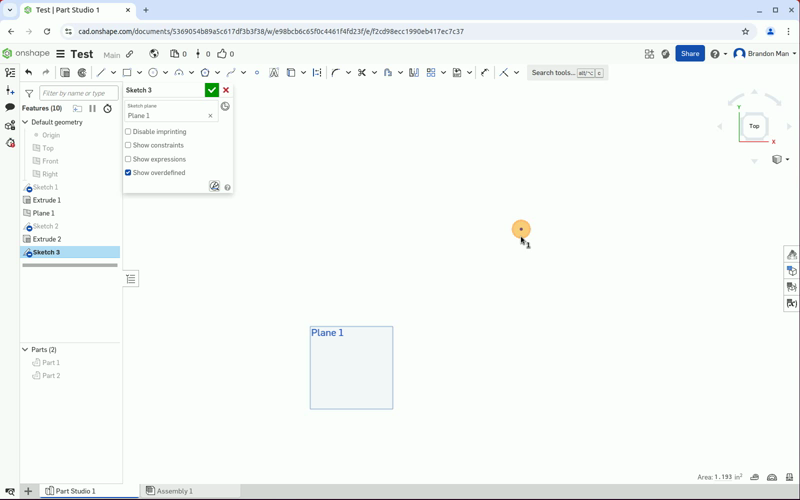
scroll(-6)
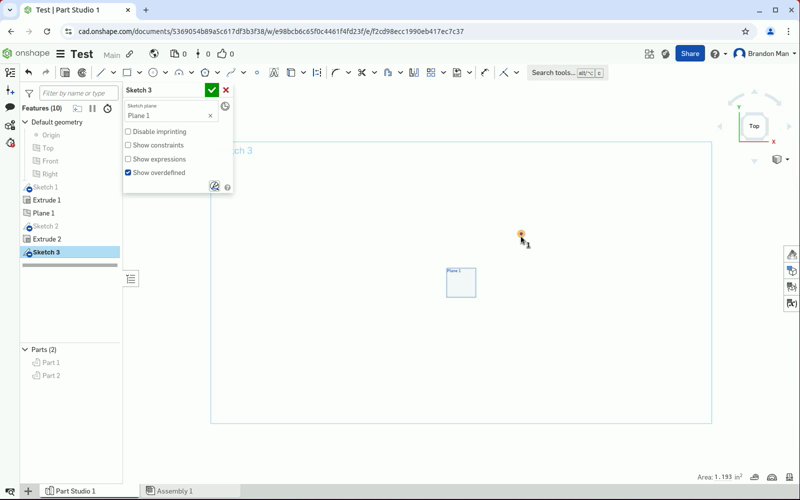
mouse_move(73, 352)
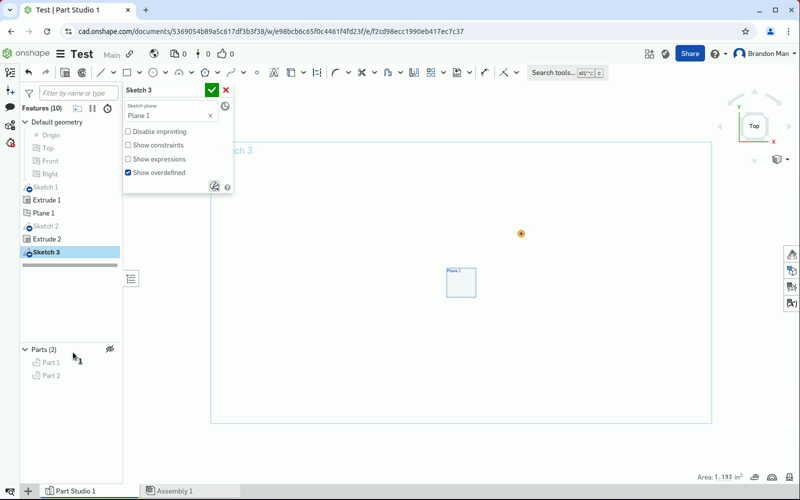
key(shift+y)
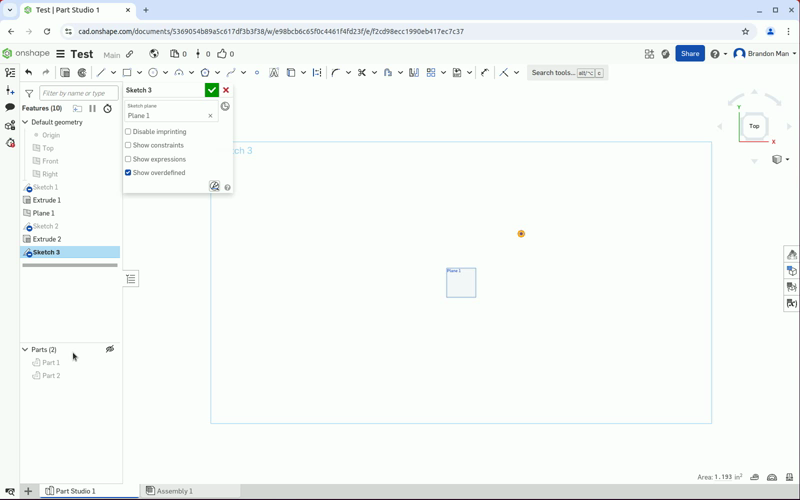
key(shift+e)
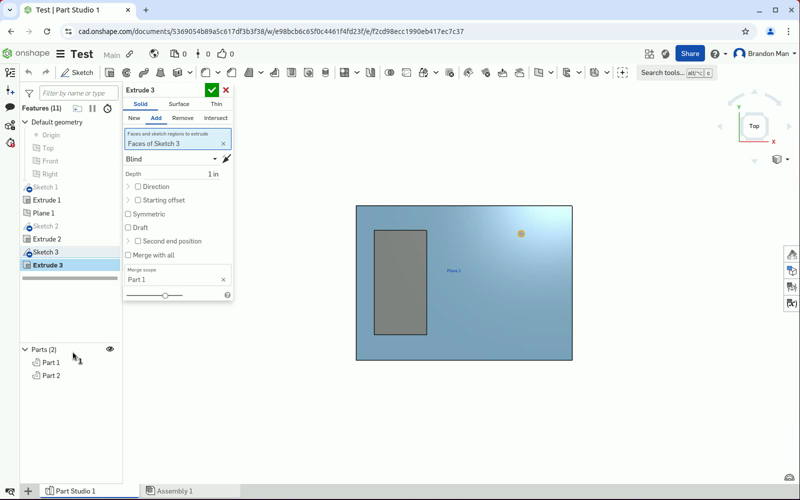
mouse_move(143, 106)
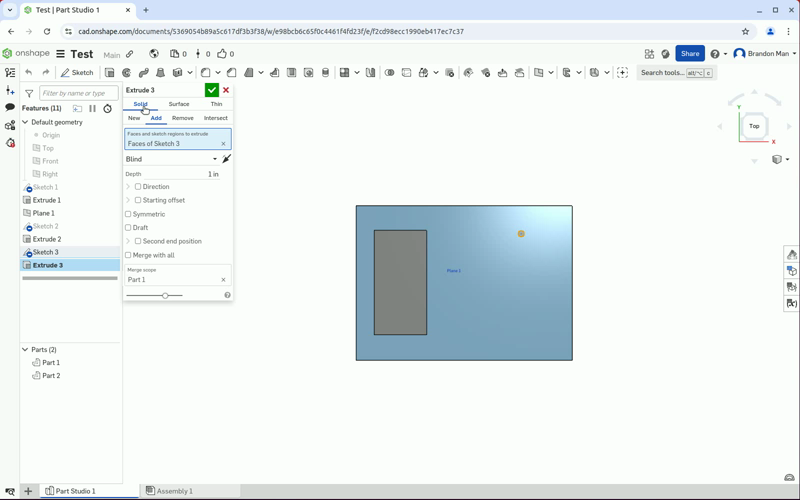
click(143, 106)
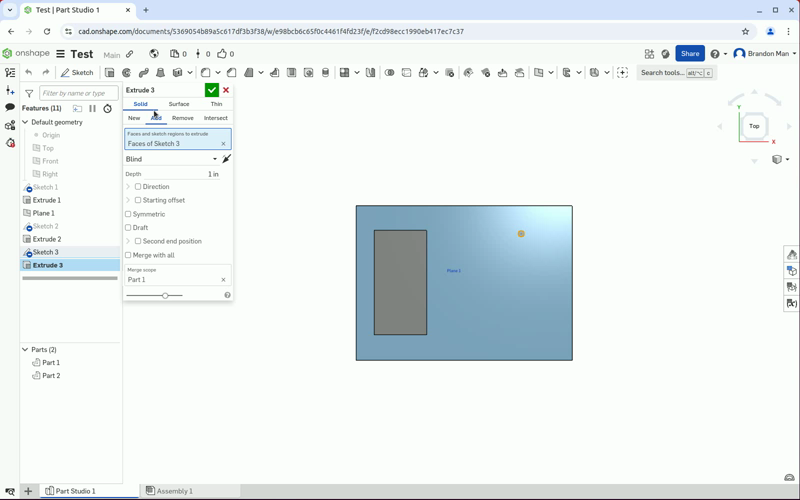
mouse_move(186, 120)
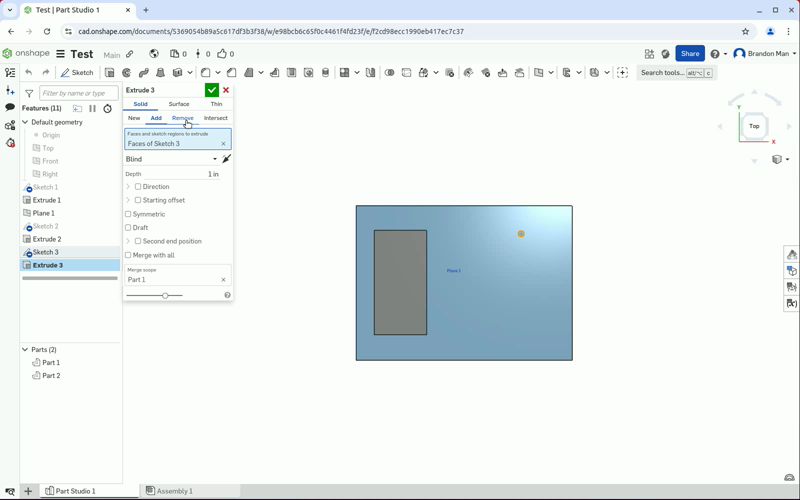
click(186, 120)
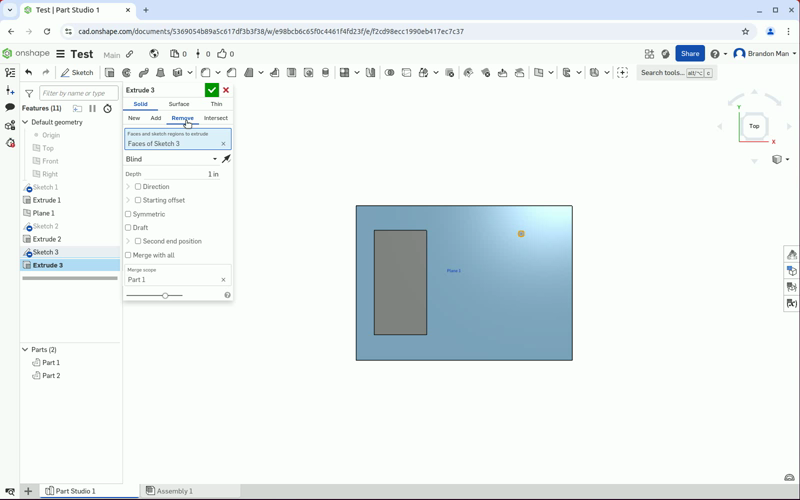
key(tab, 4)
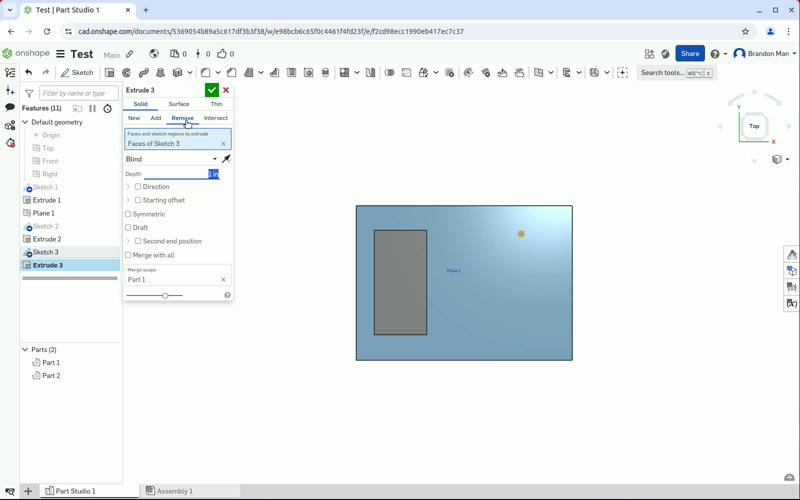
text(8.906)
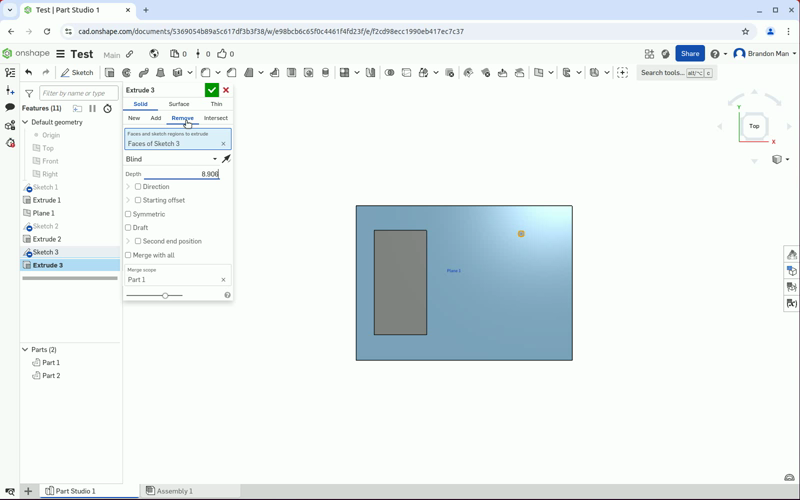
key(tab, 6)
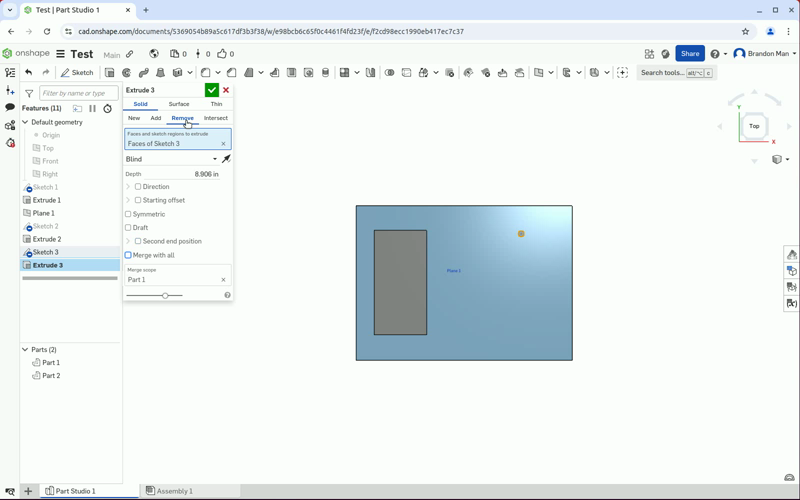
key(space)
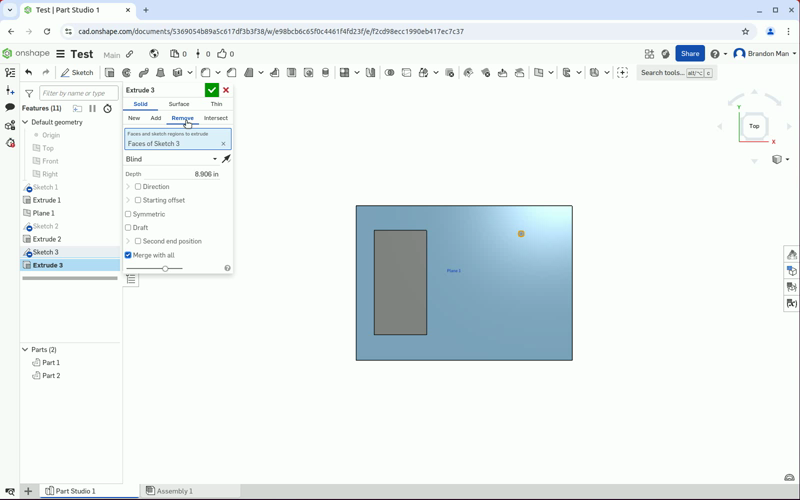
key(enter)
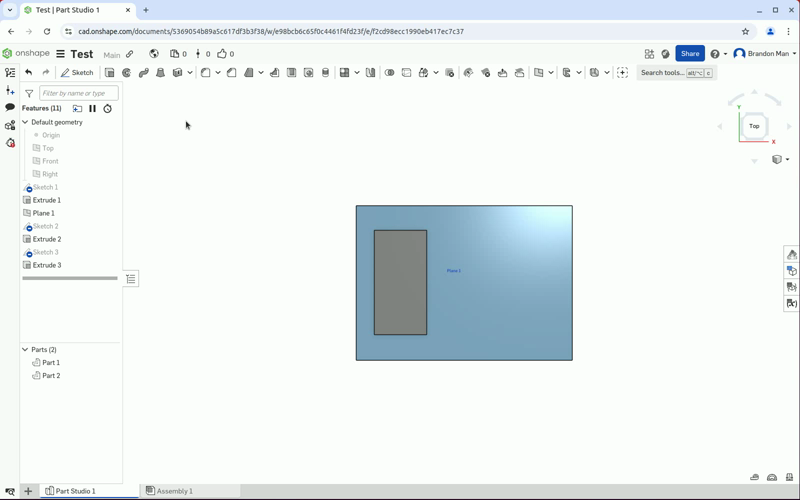
key(shift+h)
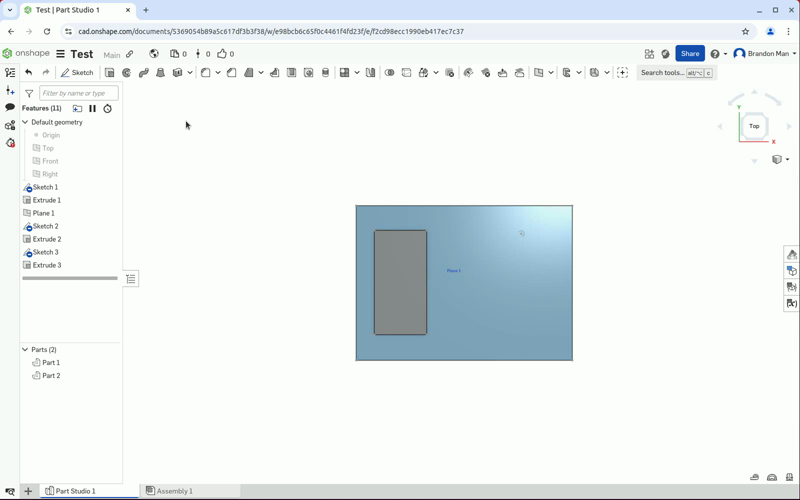
key(shift+h)
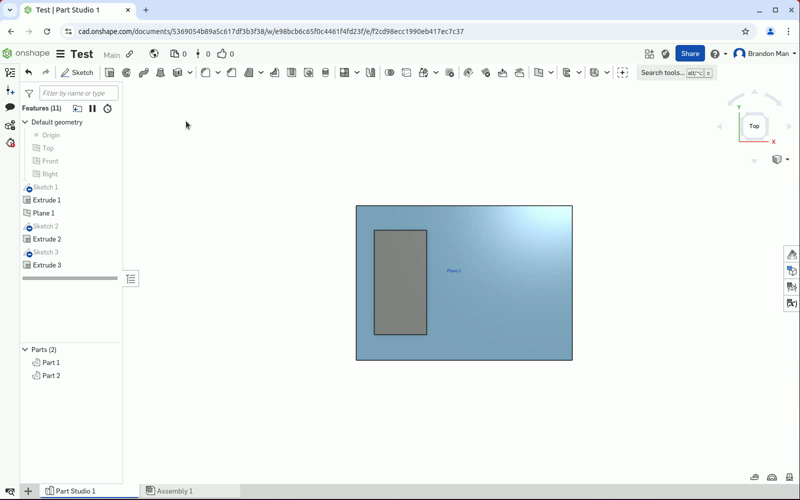
mouse_move(73, 189)
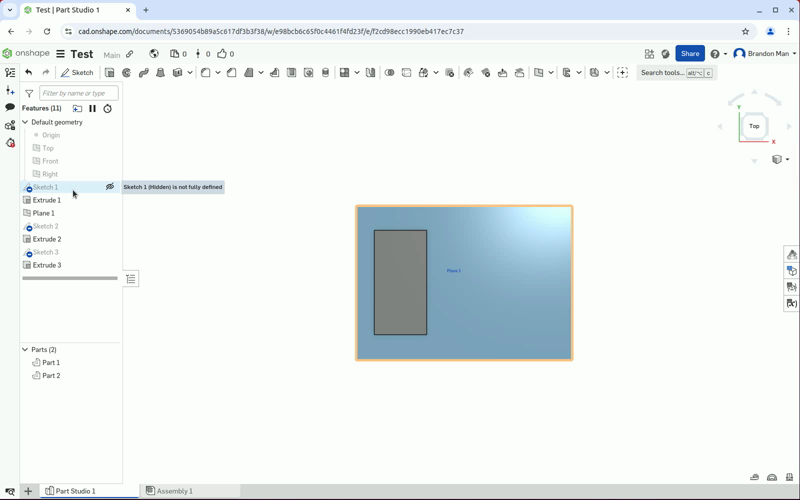
click(73, 189)
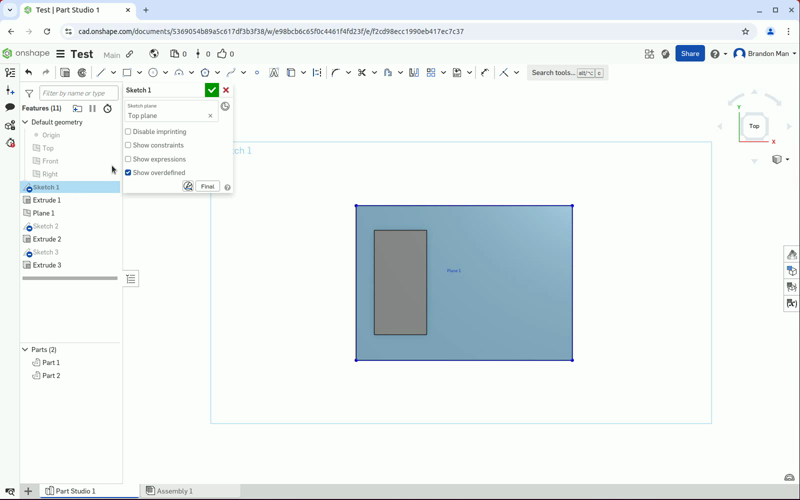
mouse_move(229, 92)
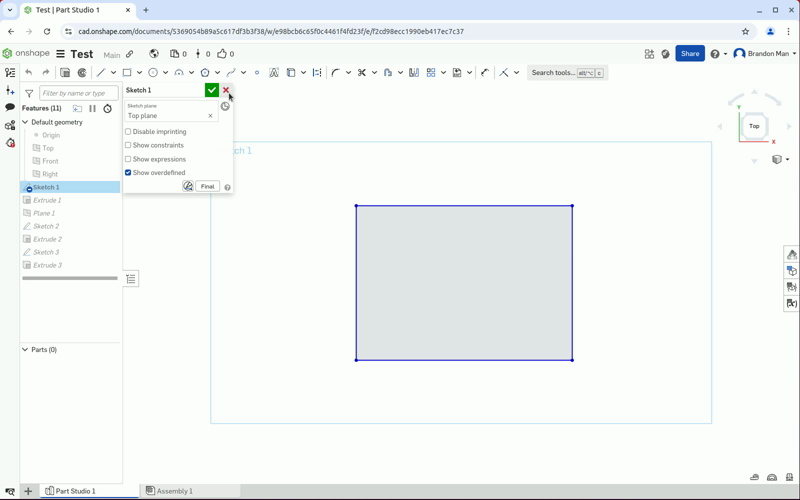
click(229, 92)
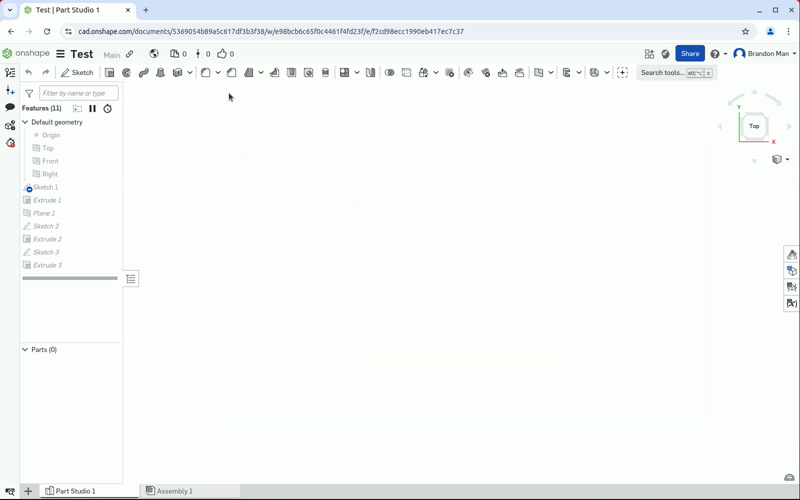
key(shift+s)
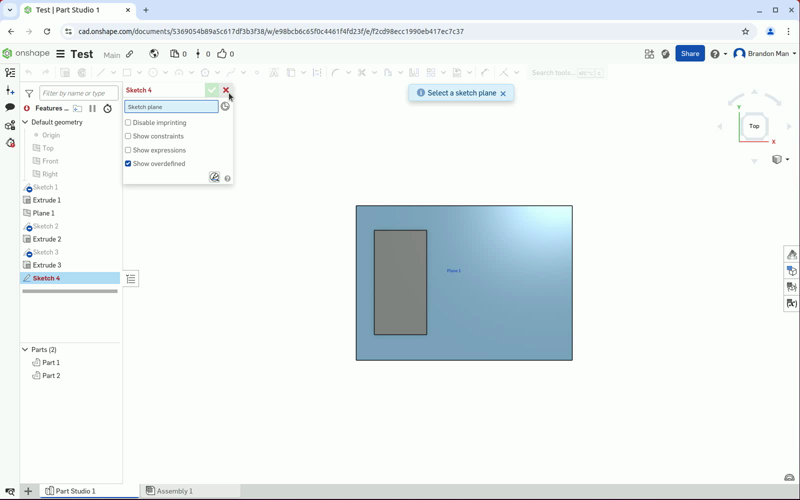
mouse_move(73, 215)
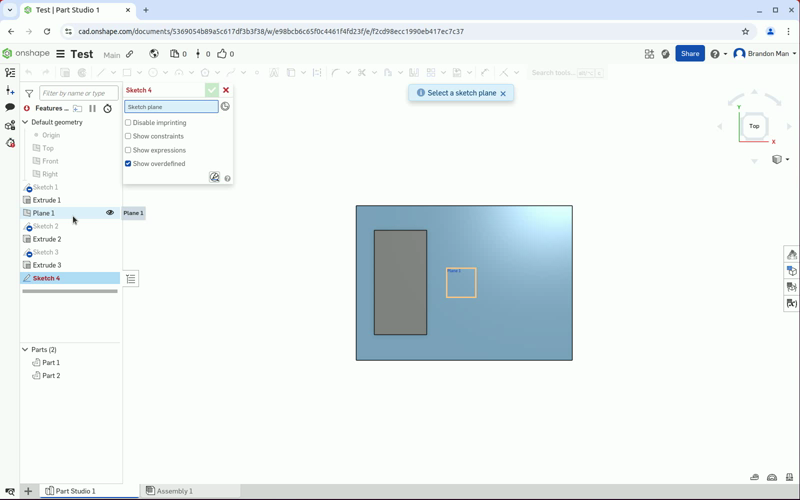
click(73, 215)
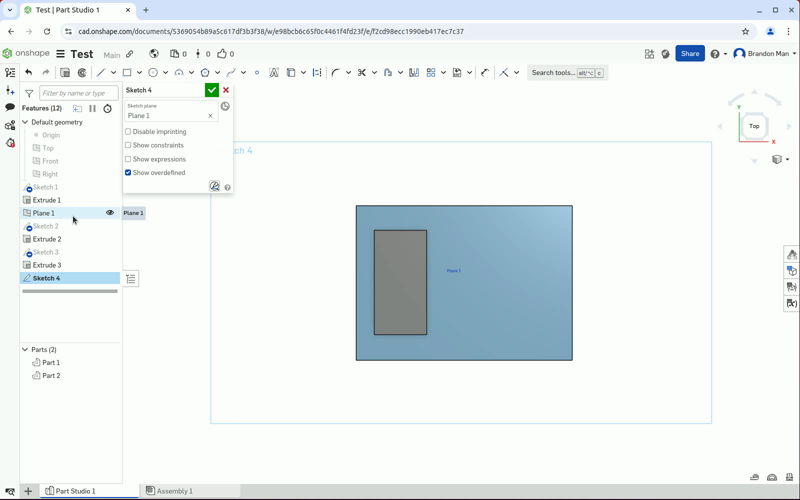
mouse_move(73, 352)
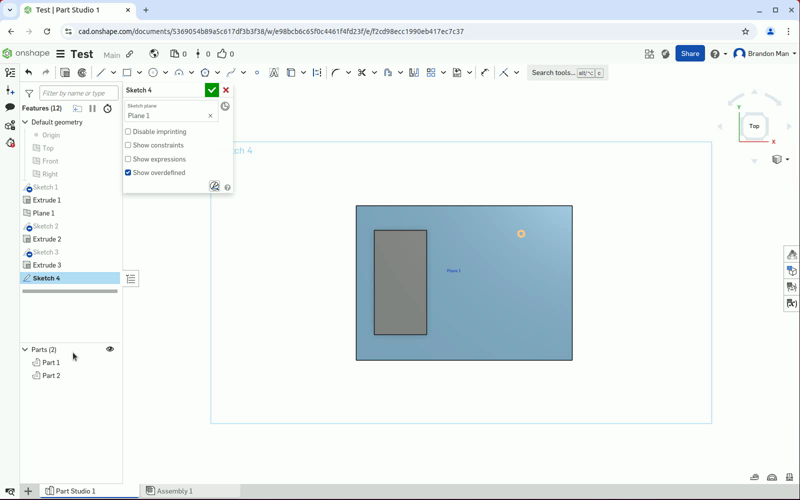
key(y)
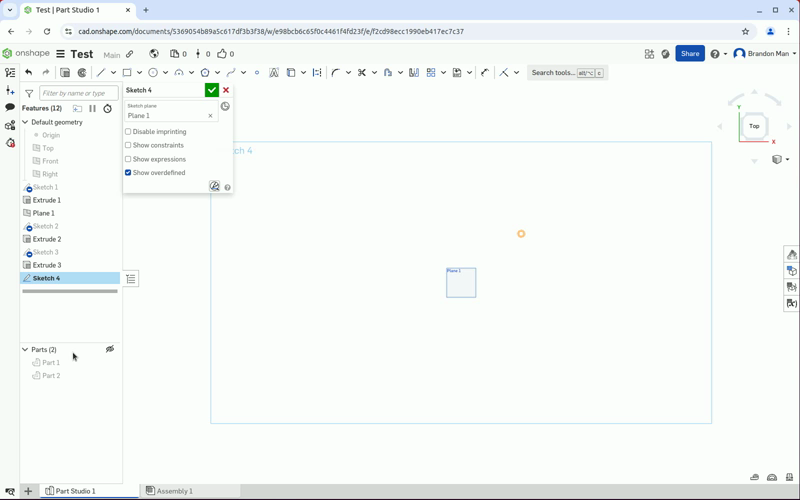
key(c)
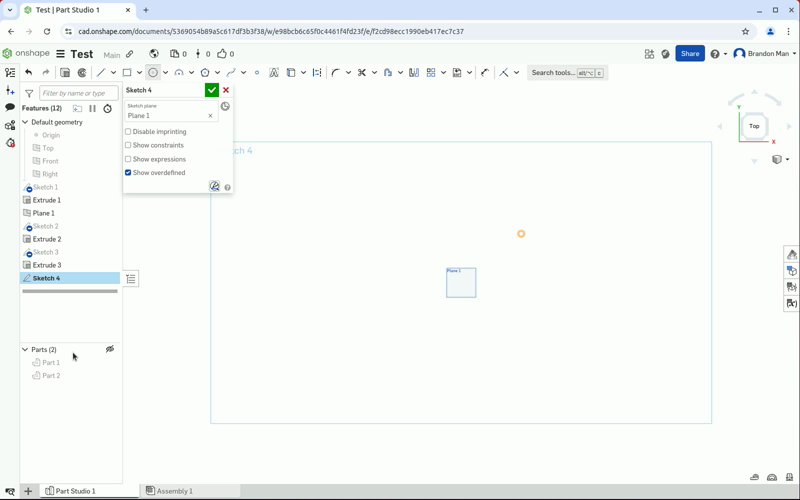
key_down(shift)
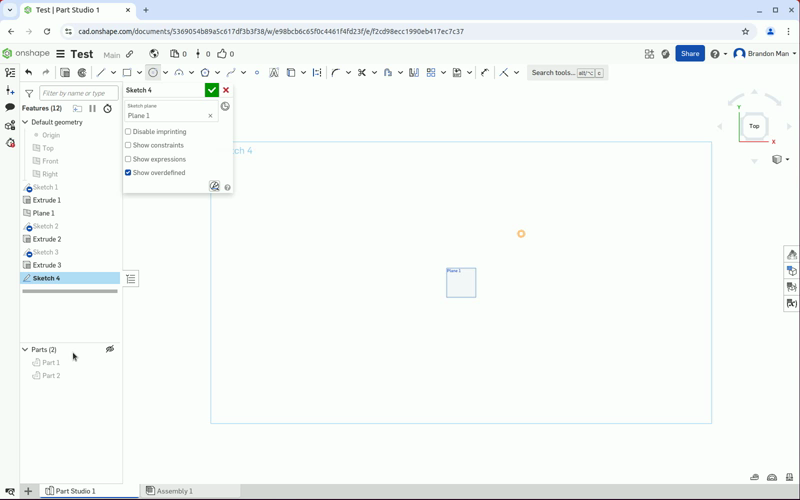
mouse_move(521, 332)
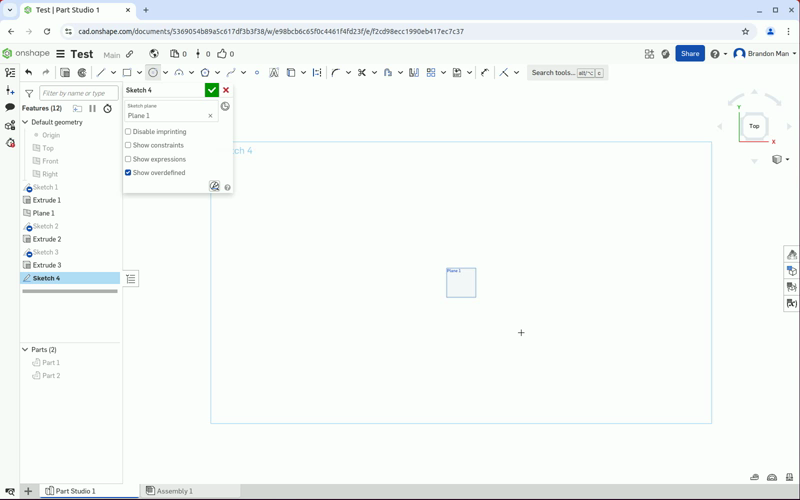
click(521, 332)
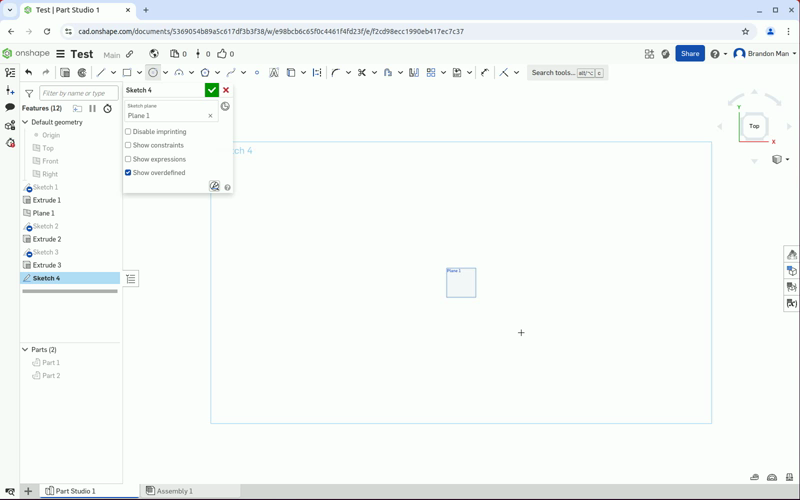
key_up(shift)
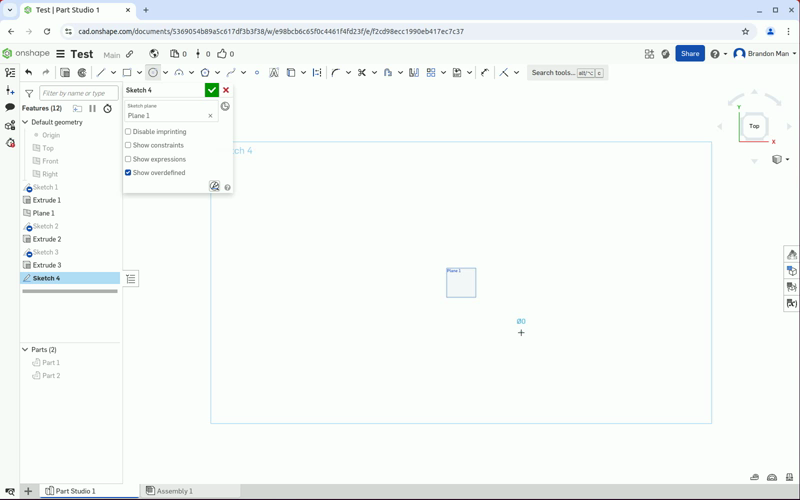
mouse_move(524, 332)
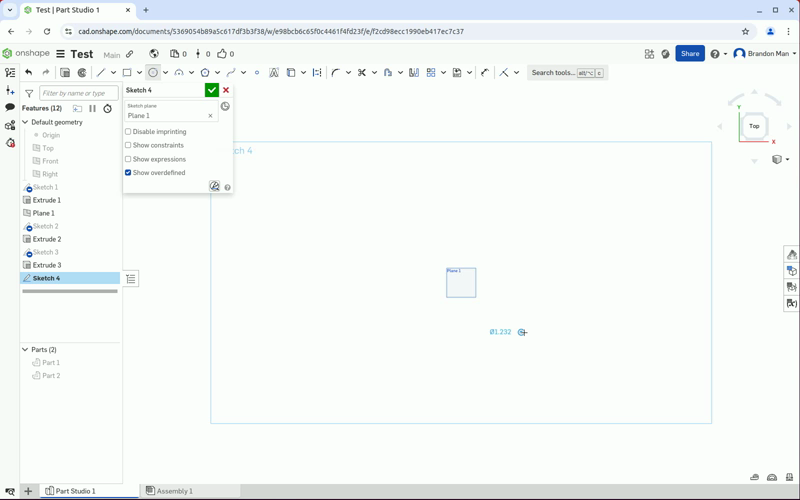
click(524, 332)
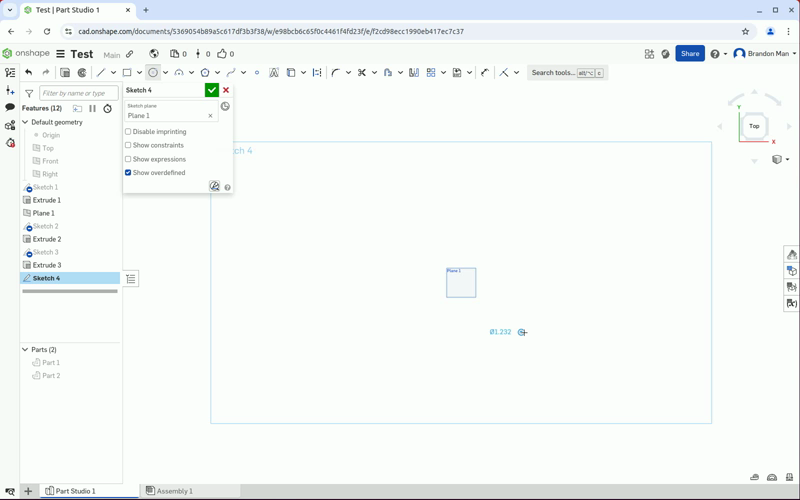
key(esc)
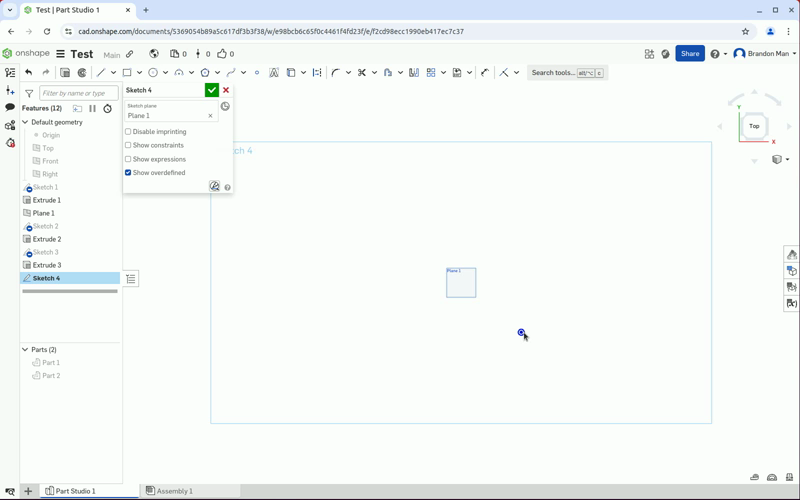
mouse_move(519, 332)
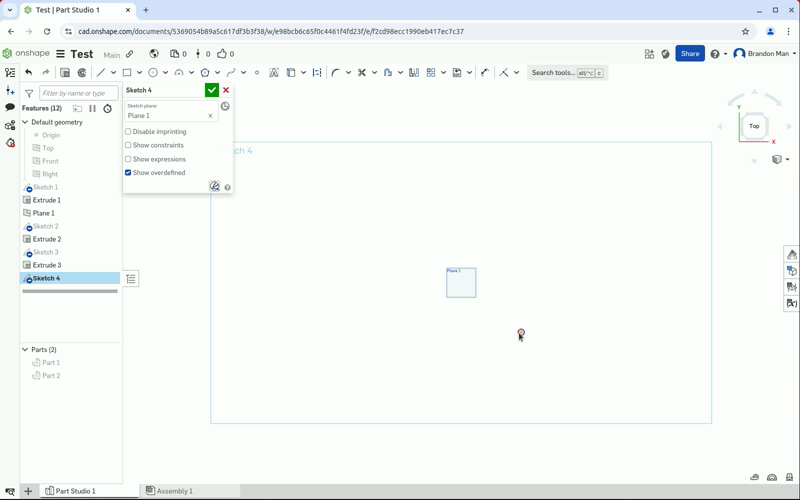
scroll(6)
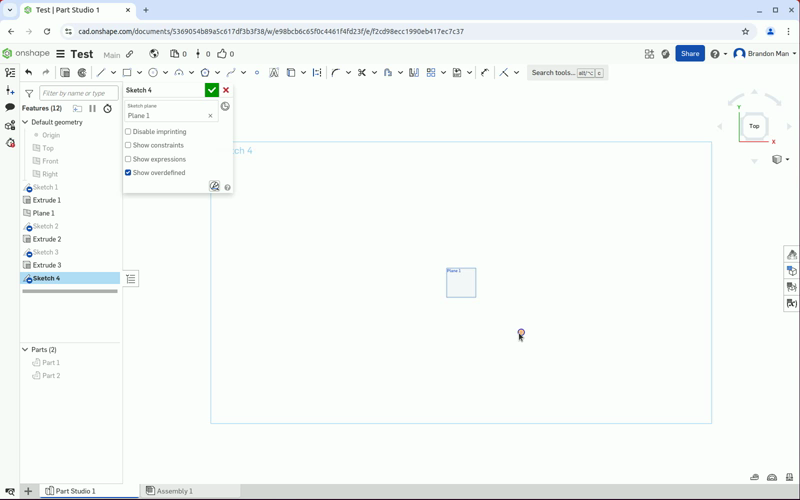
scroll(6)
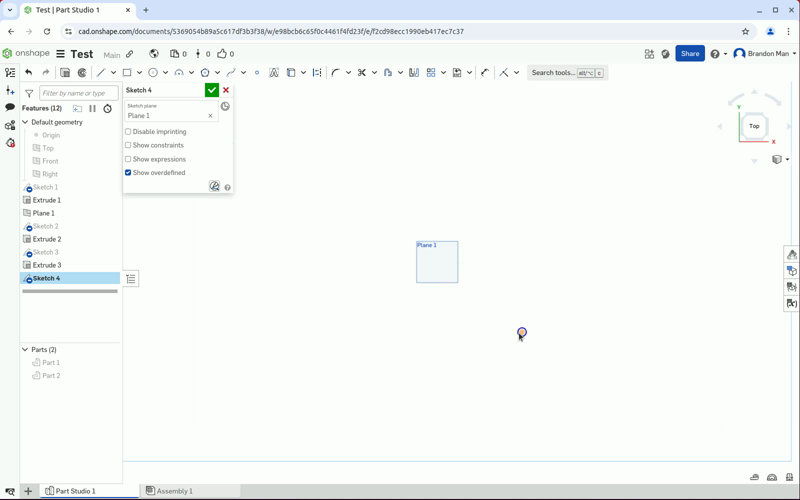
scroll(6)
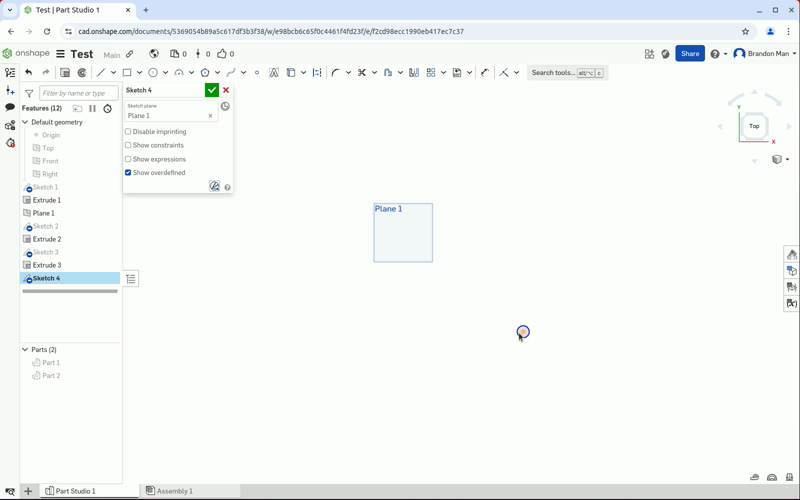
scroll(6)
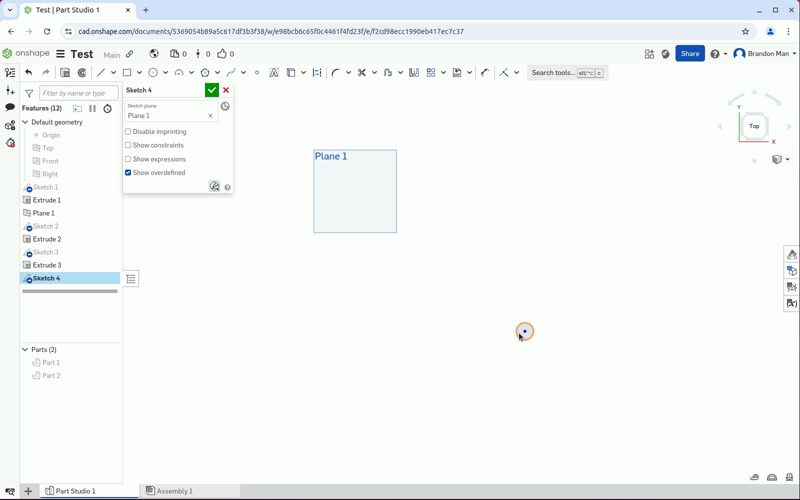
scroll(6)
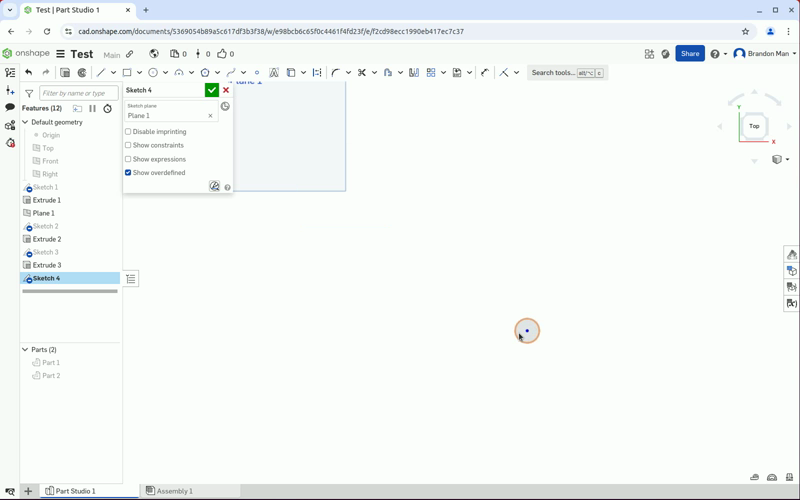
scroll(6)
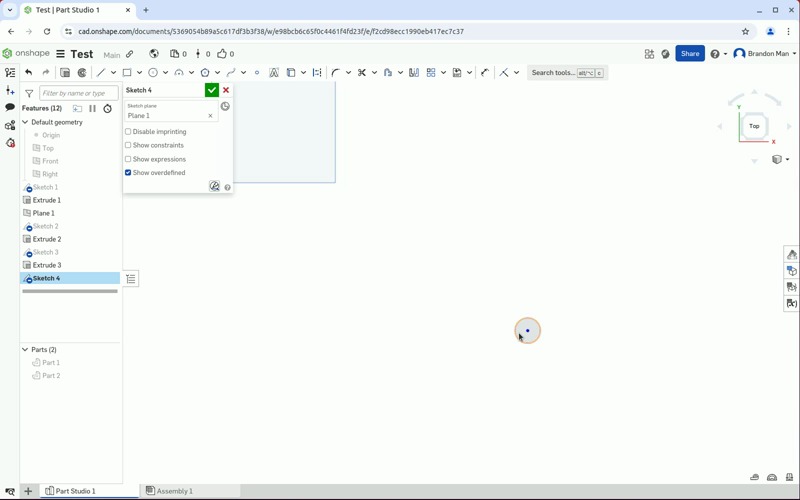
scroll(6)
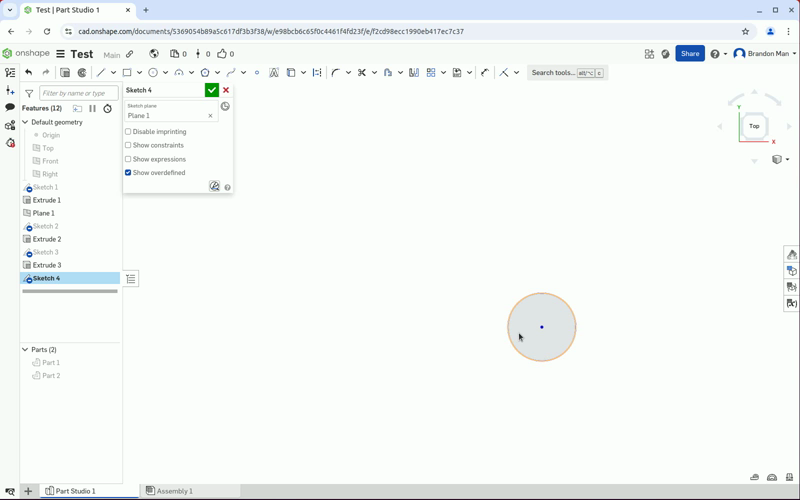
click(519, 332)
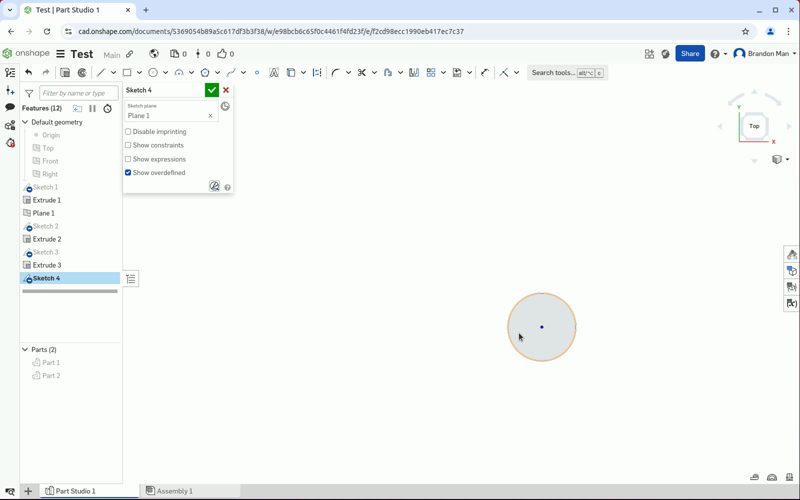
scroll(-6)
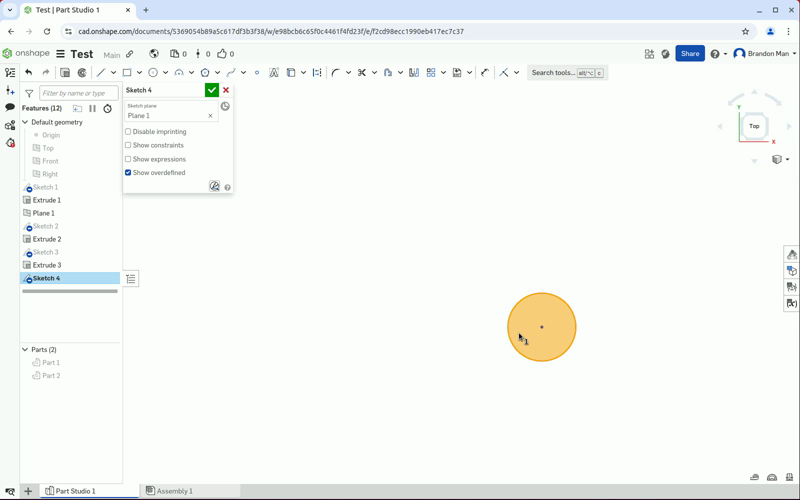
scroll(-6)
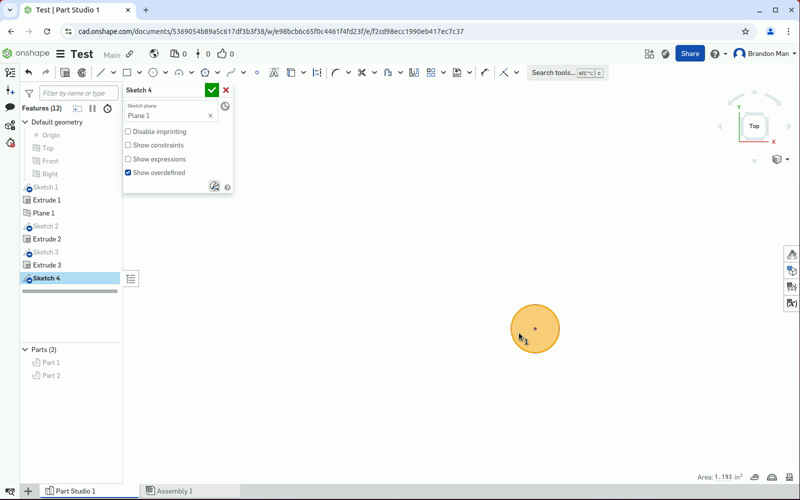
scroll(-6)
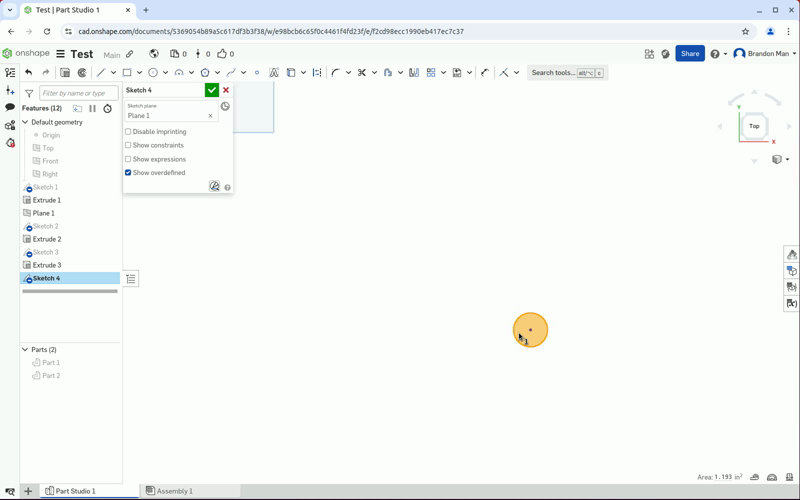
scroll(-6)
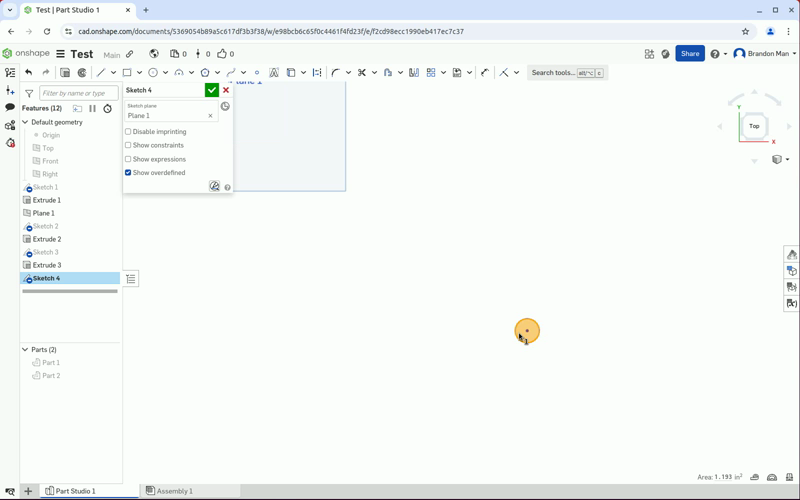
scroll(-6)
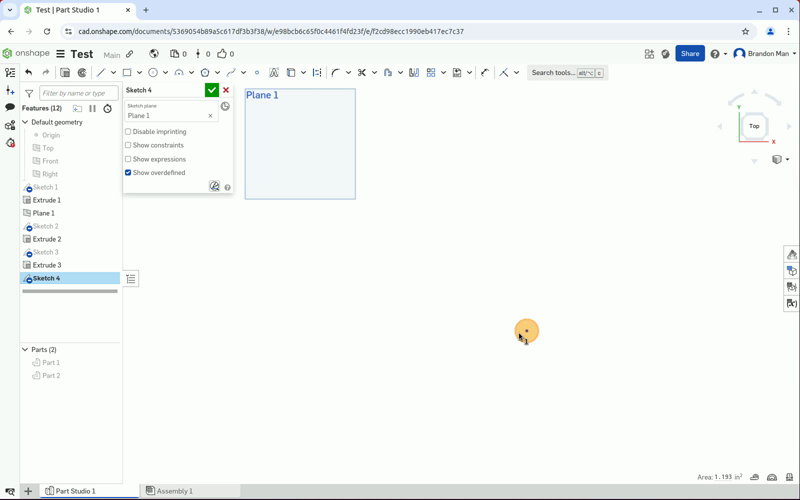
scroll(-6)
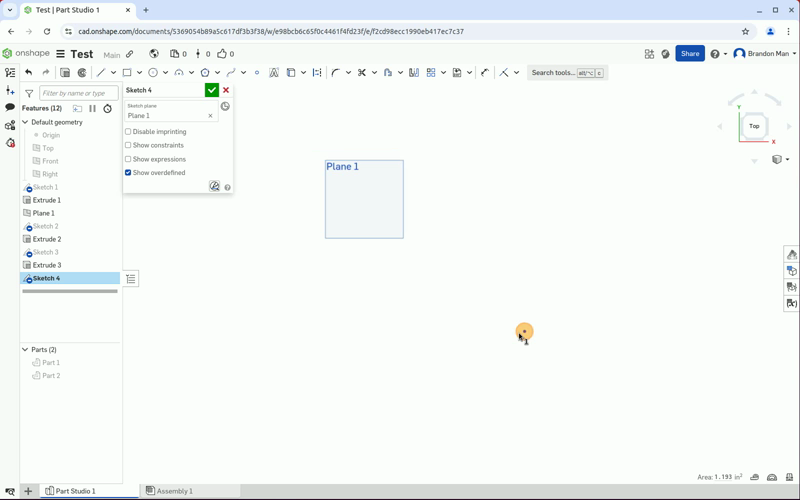
scroll(-6)
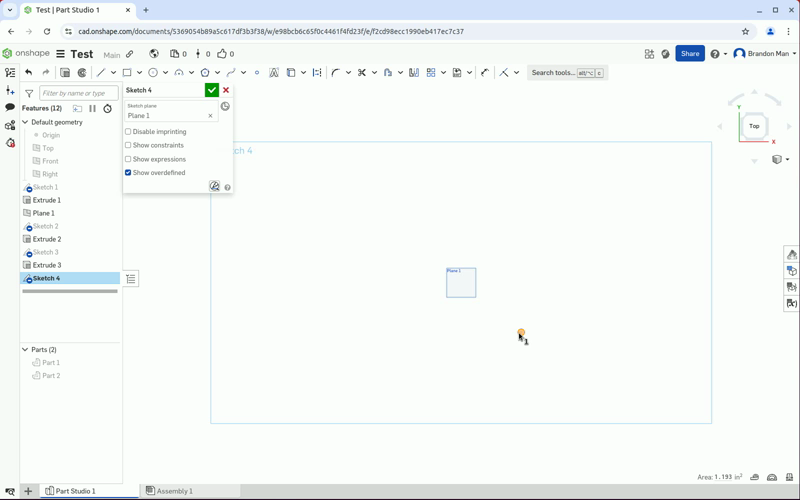
mouse_move(73, 352)
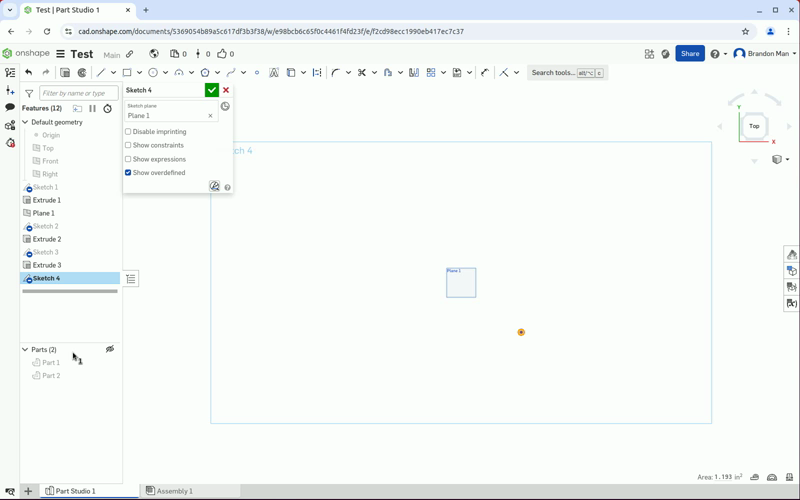
key(shift+y)
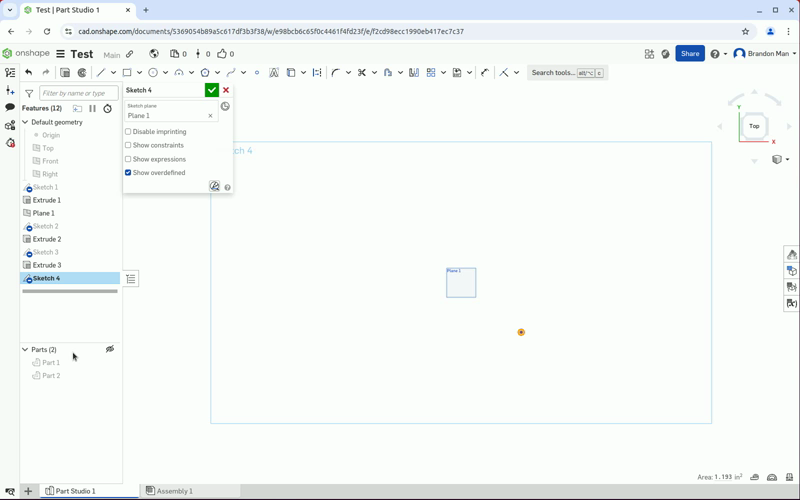
key(shift+e)
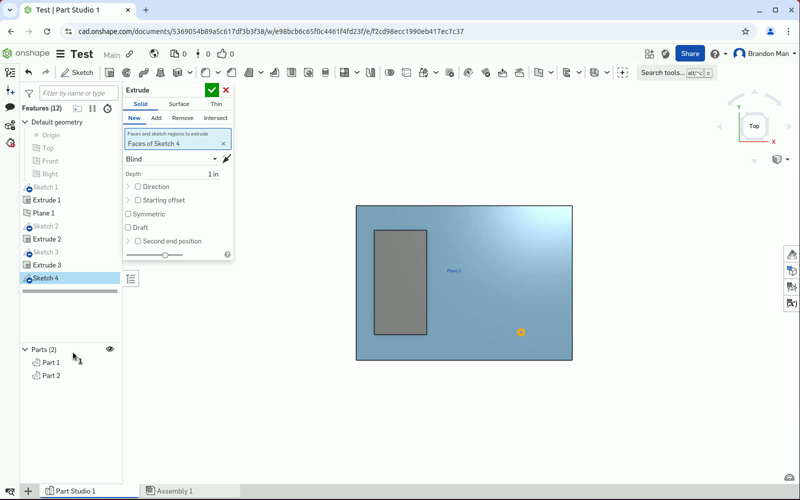
mouse_move(143, 106)
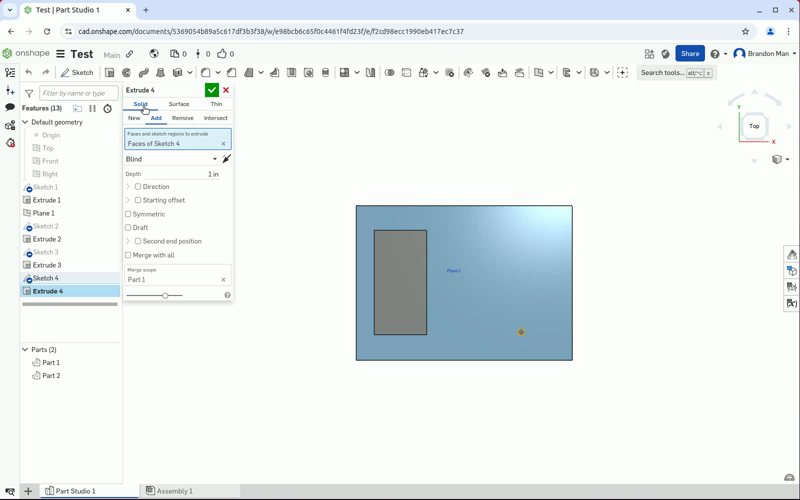
click(143, 106)
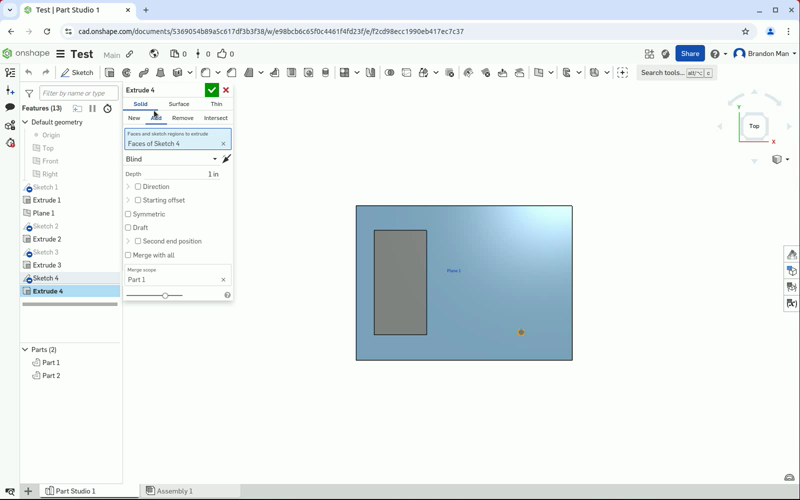
mouse_move(186, 120)
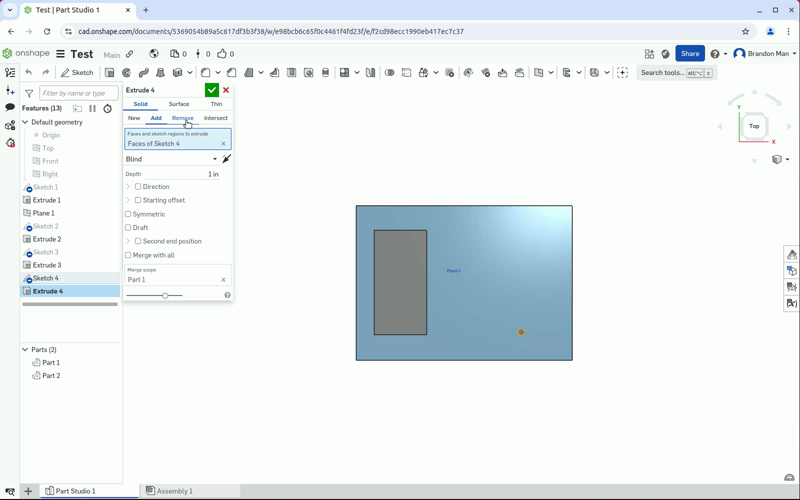
click(186, 120)
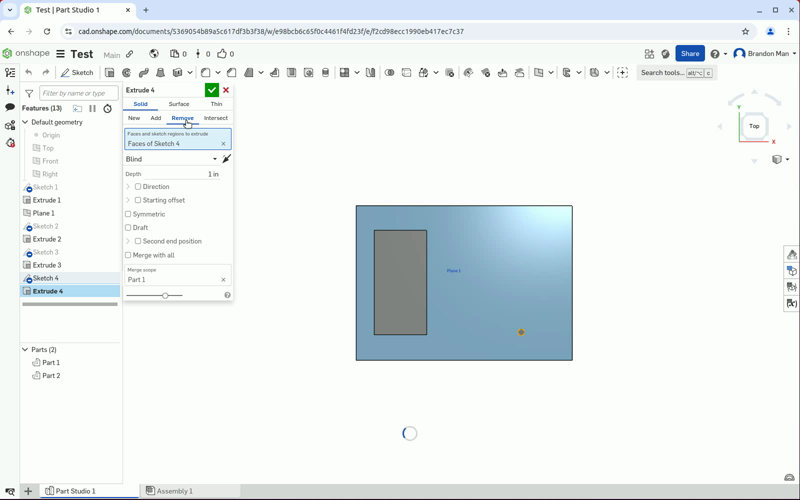
key(tab, 4)
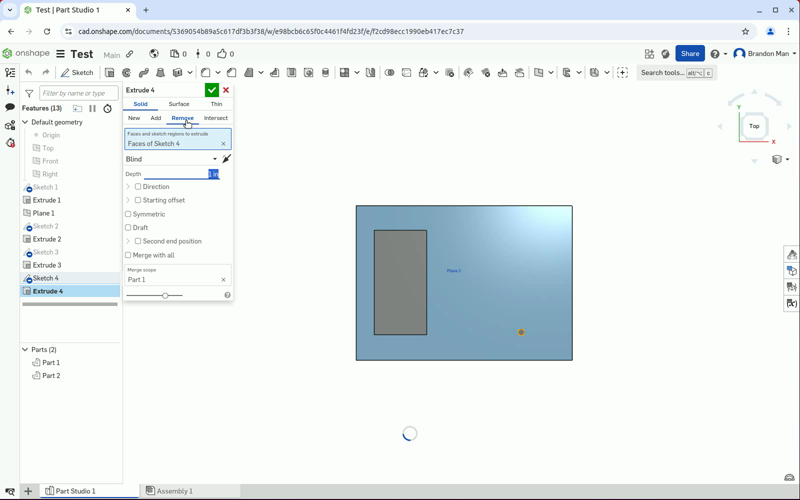
text(8.906)
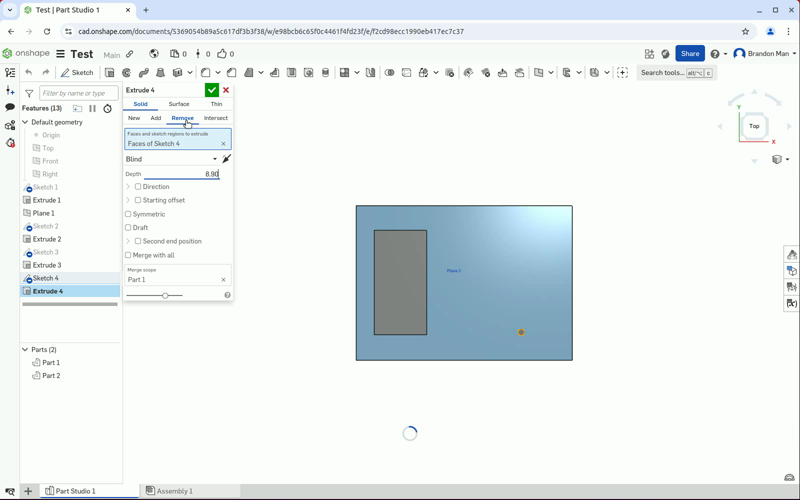
key(tab, 6)
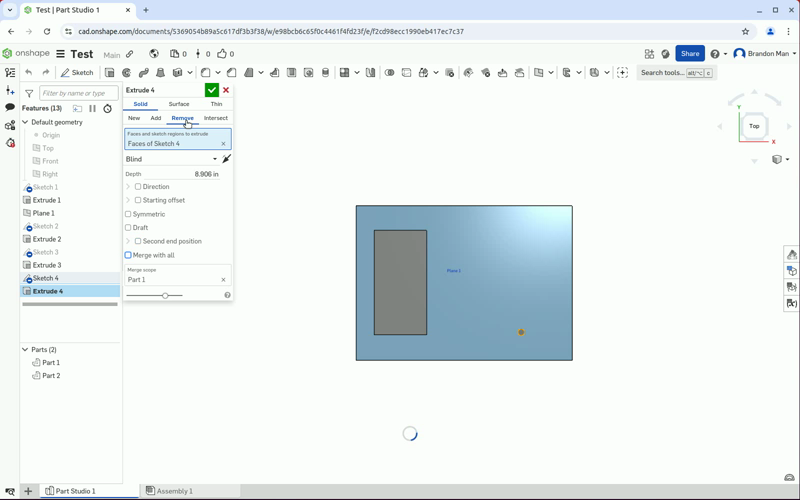
key(space)
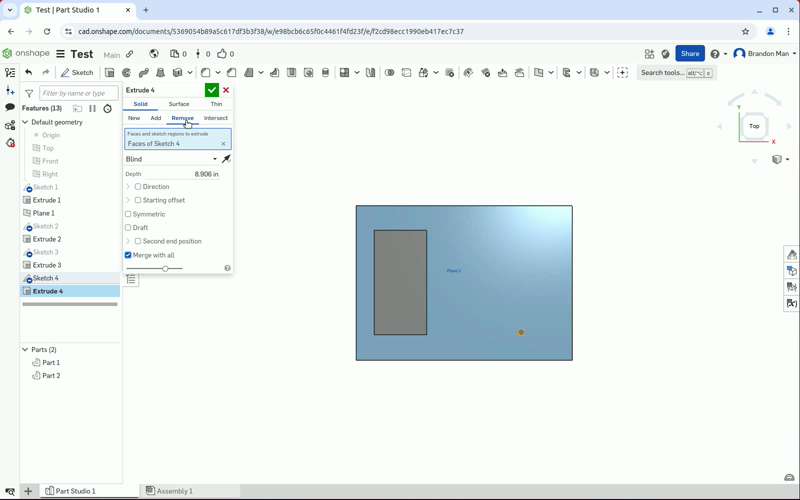
key(enter)
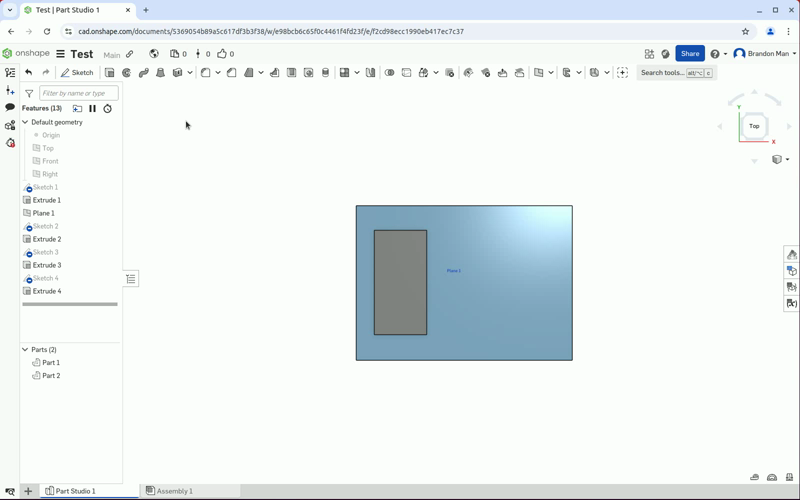
key(shift+h)
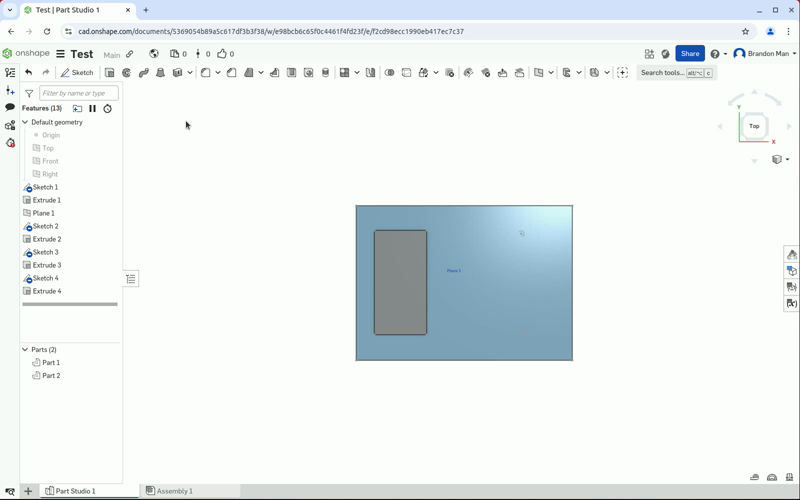
key(shift+h)
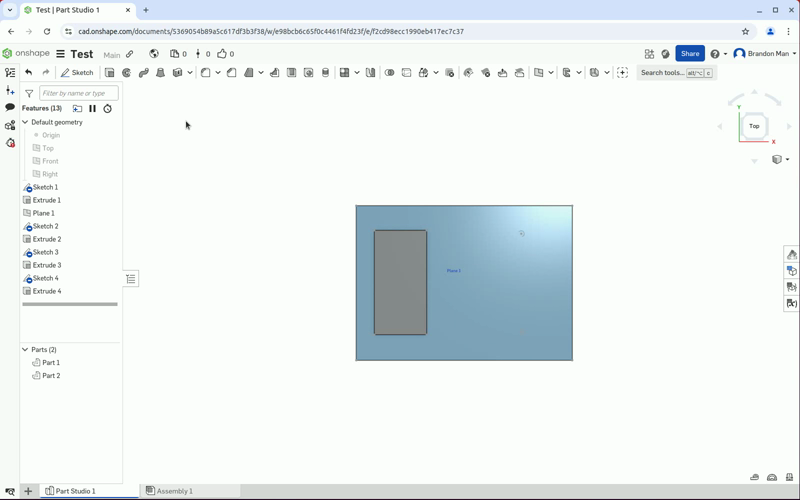
key(shift+7)
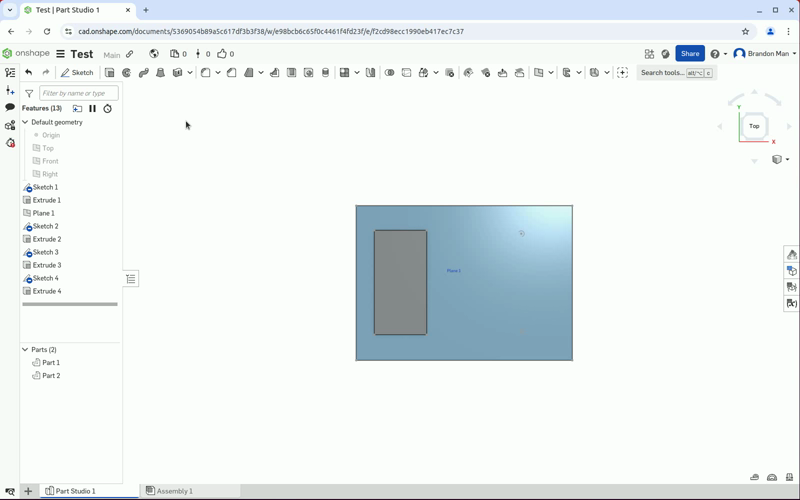
key(up, 3)
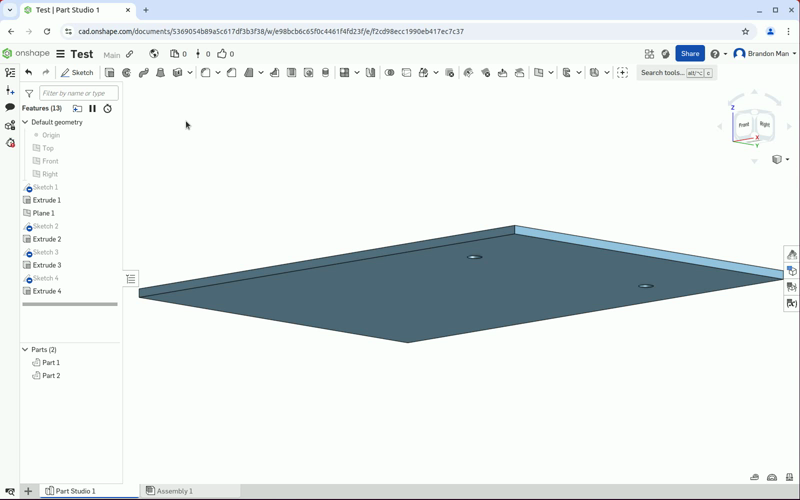
key(left, 3)
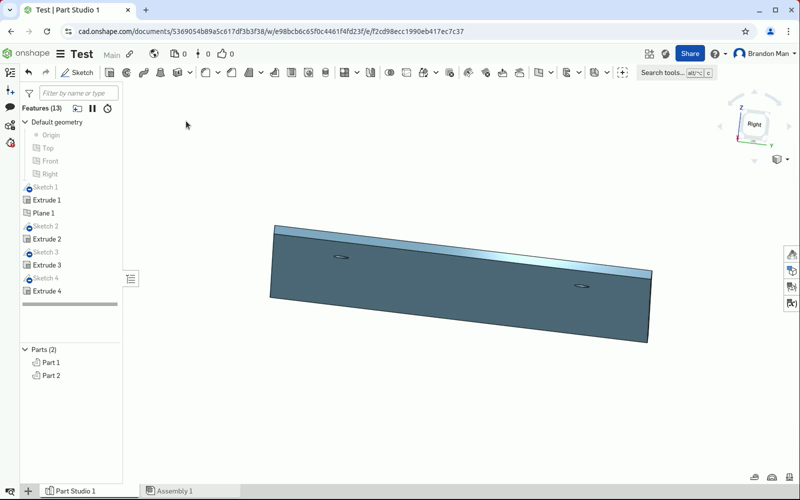
key(right, 3)
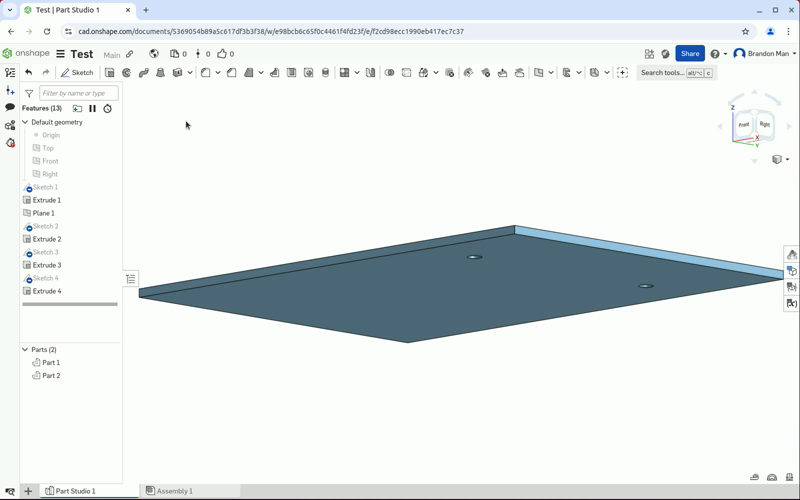
key(down, 3)
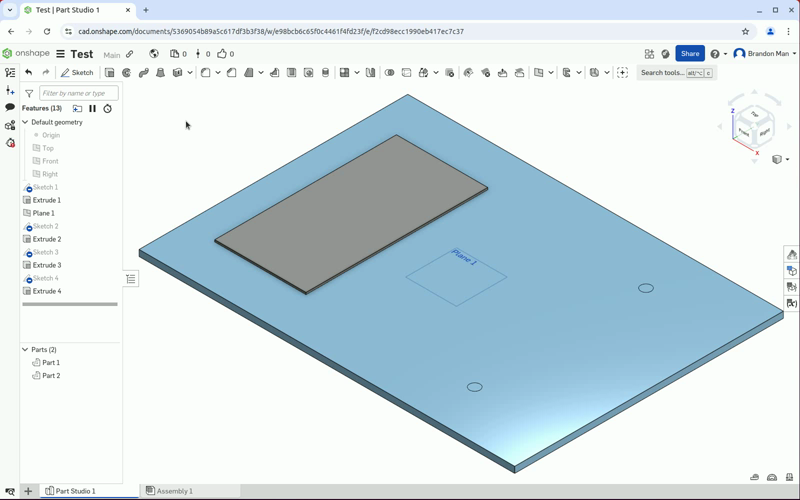
mouse_move(73, 189)
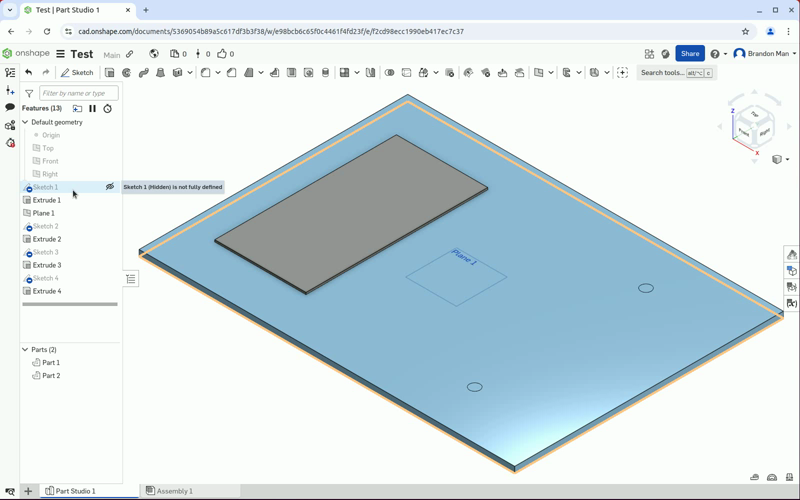
click(73, 189)